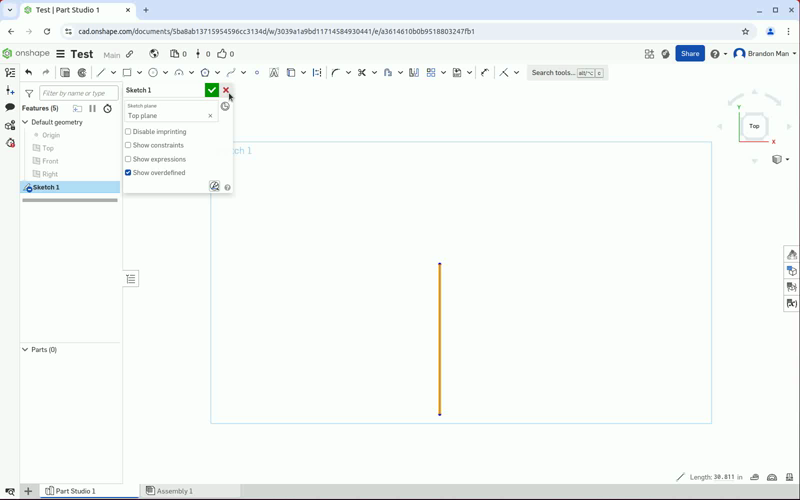
key(shift+h)
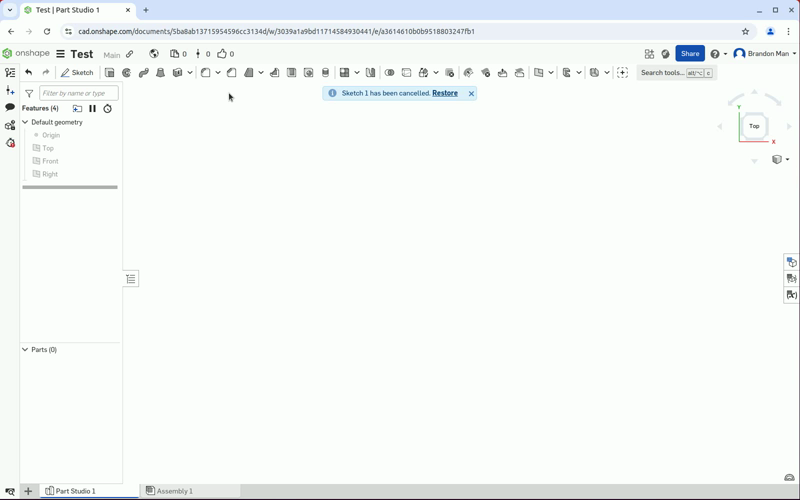
mouse_move(73, 352)
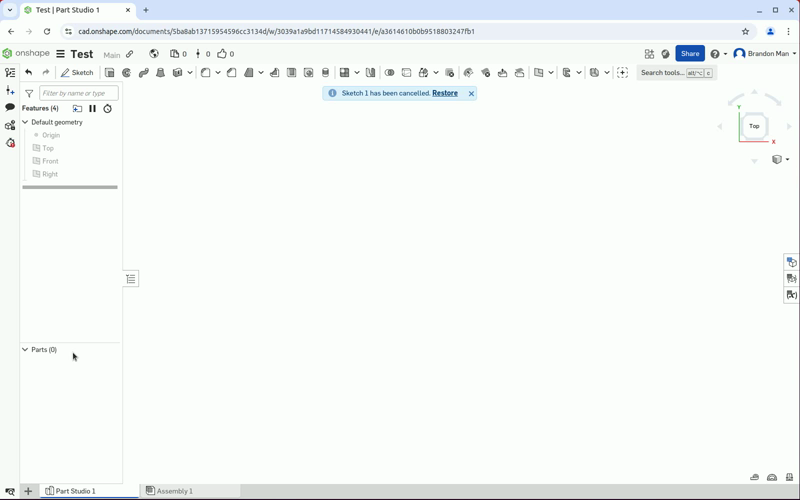
key(y)
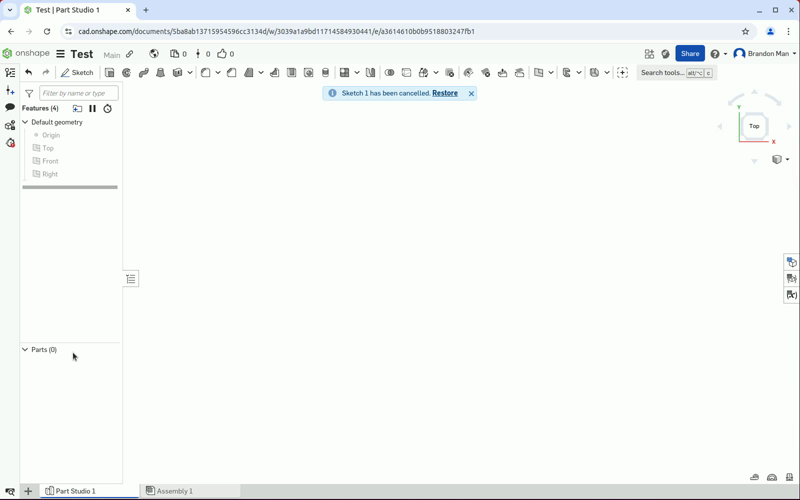
key(shift+p)
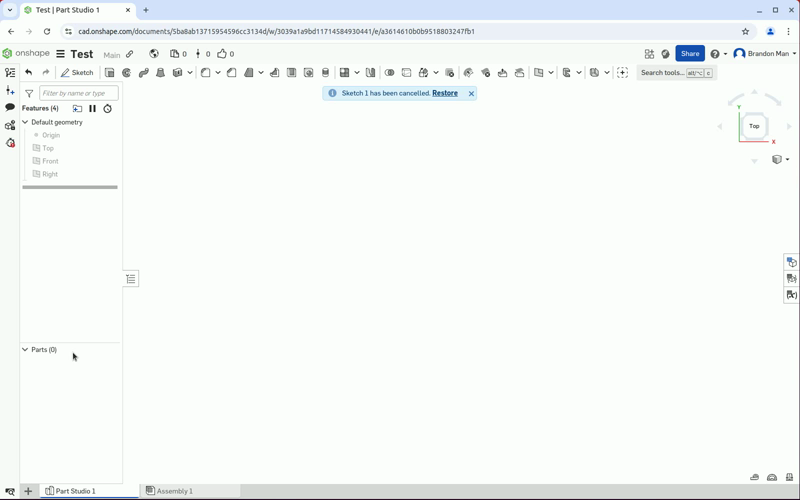
key(space)
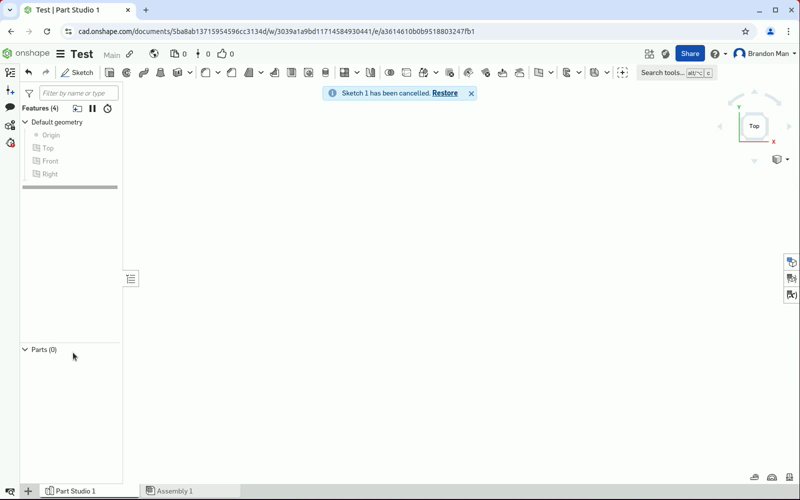
key_down(shift)
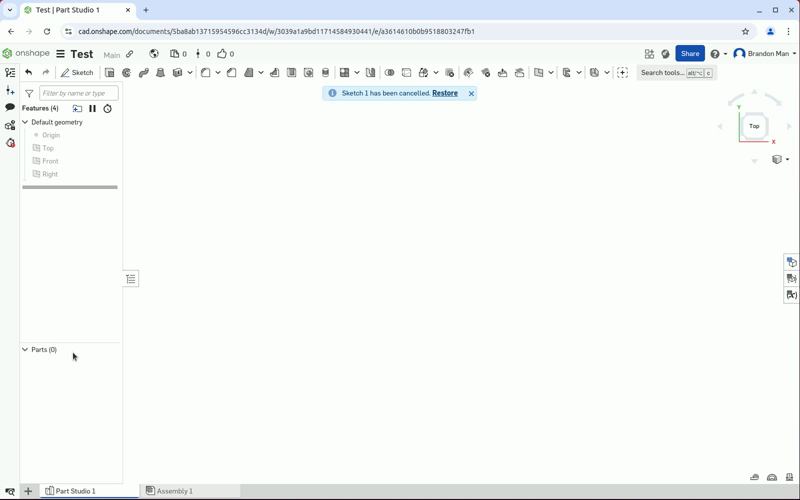
key(up)
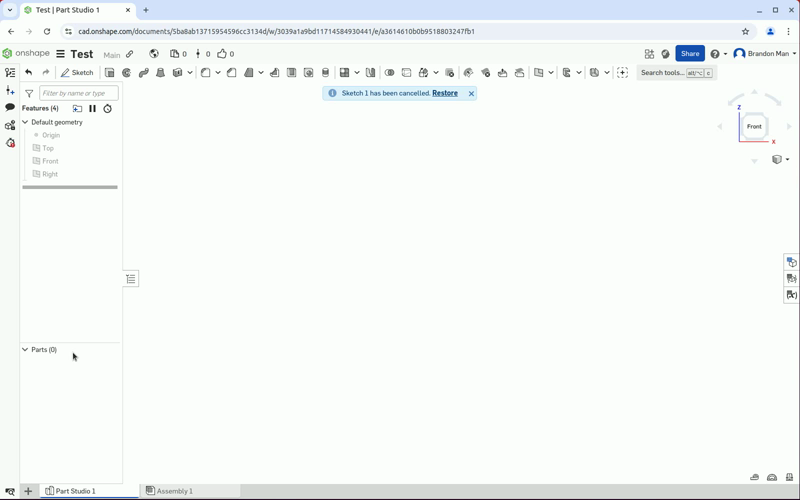
key_up(shift)
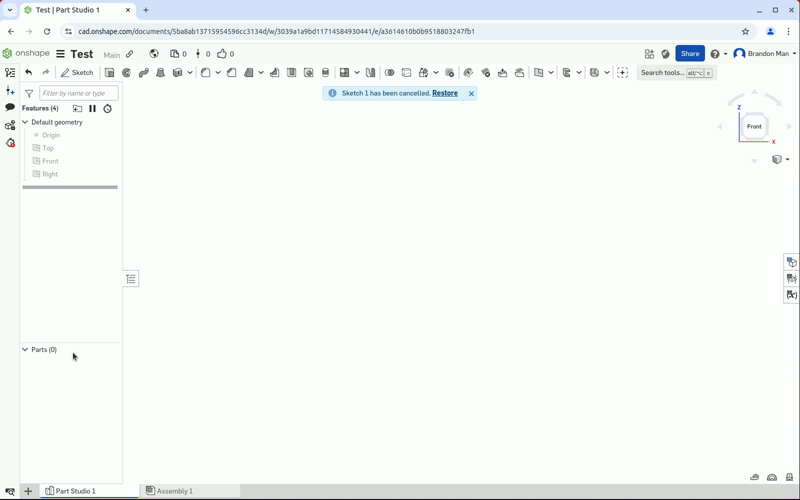
mouse_move(73, 352)
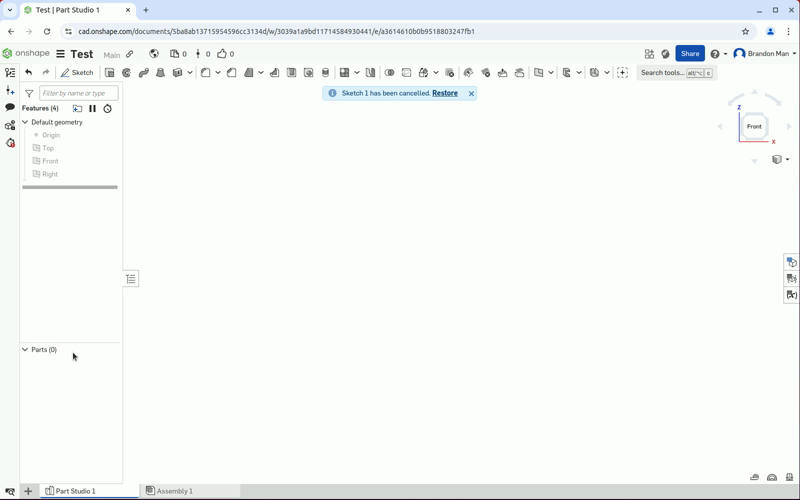
key(shift+y)
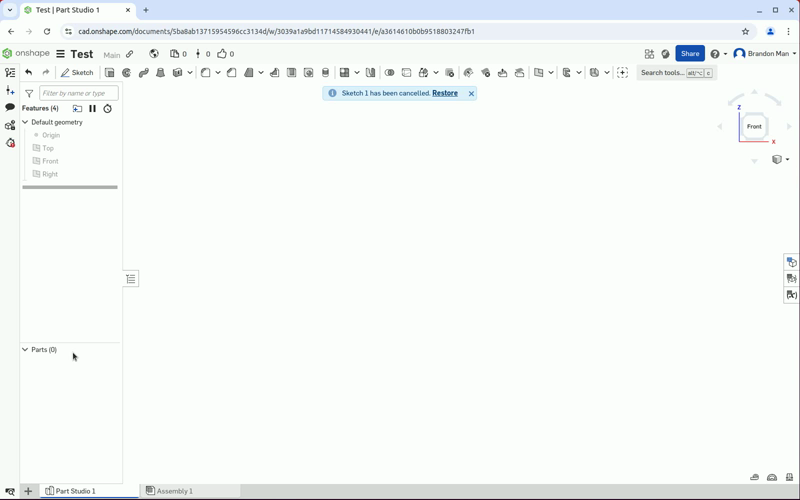
key(shift+s)
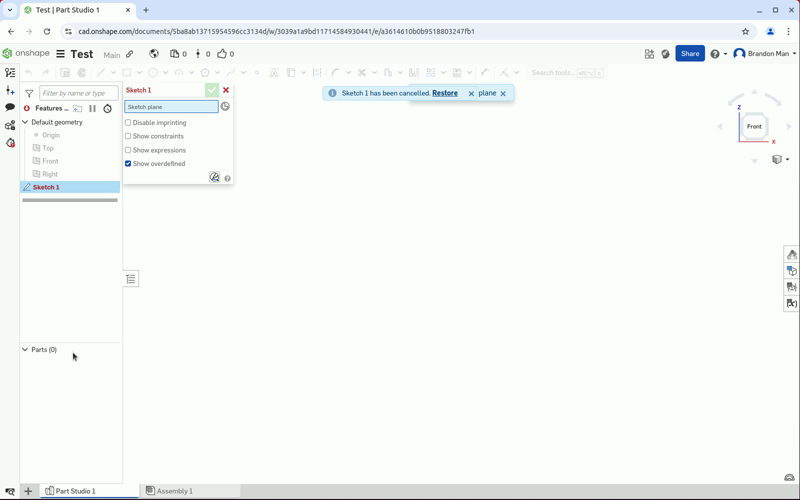
mouse_move(73, 163)
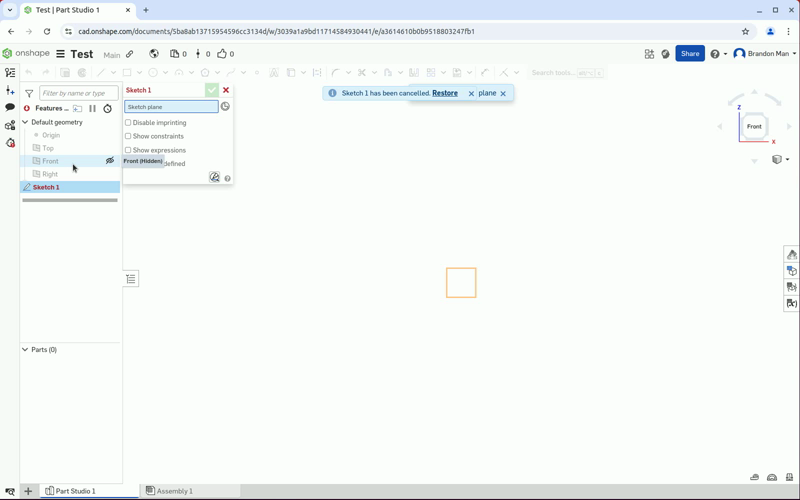
click(73, 163)
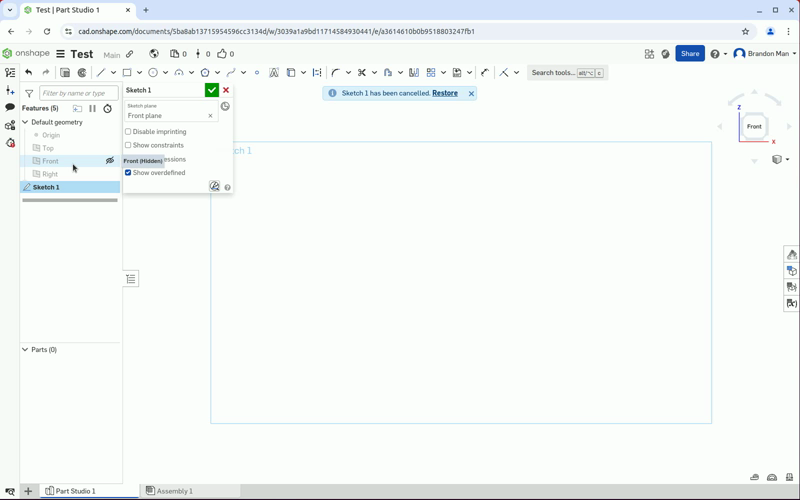
mouse_move(73, 352)
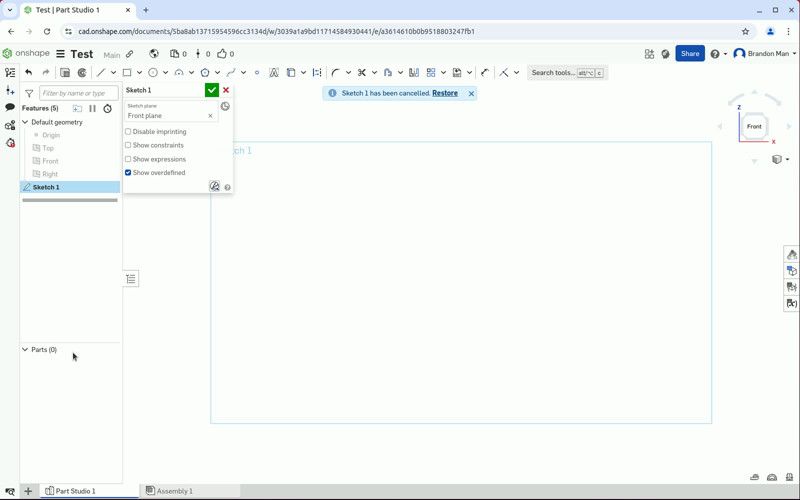
key(y)
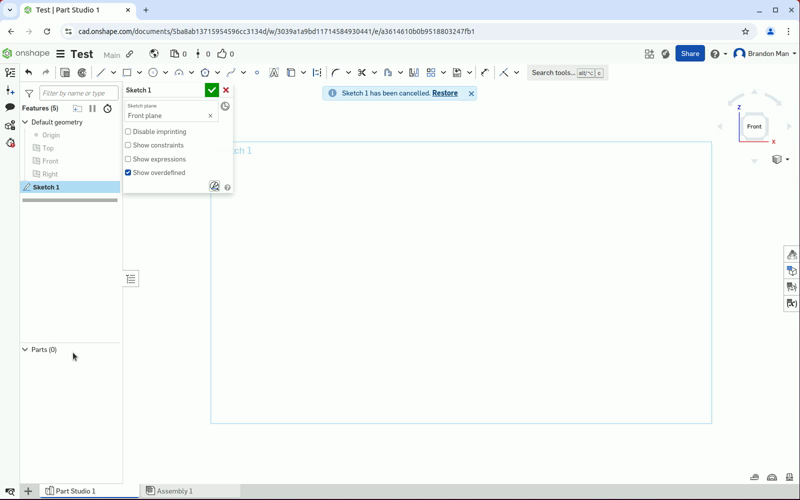
key(l)
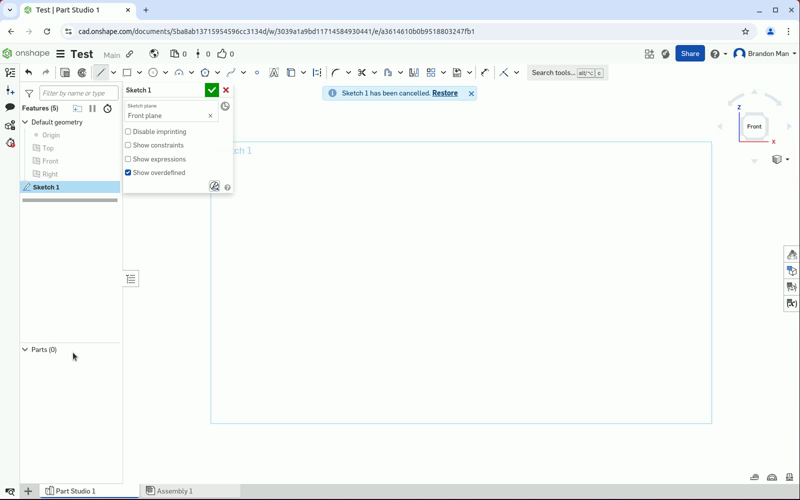
key_down(shift)
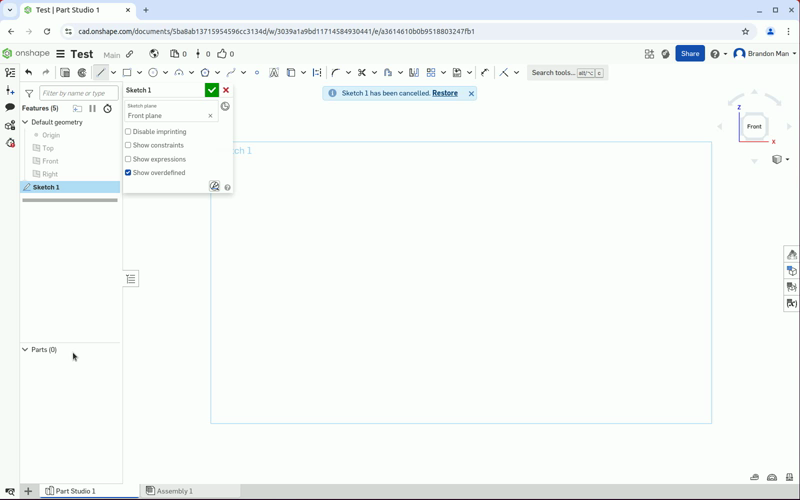
mouse_move(348, 348)
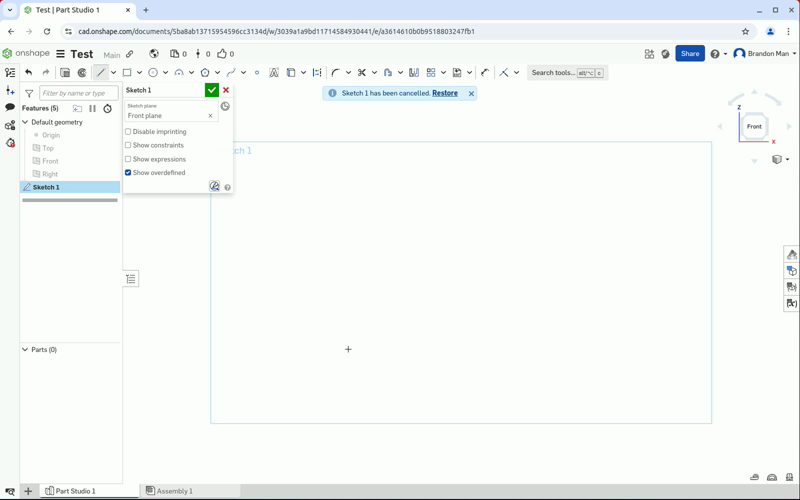
click(348, 348)
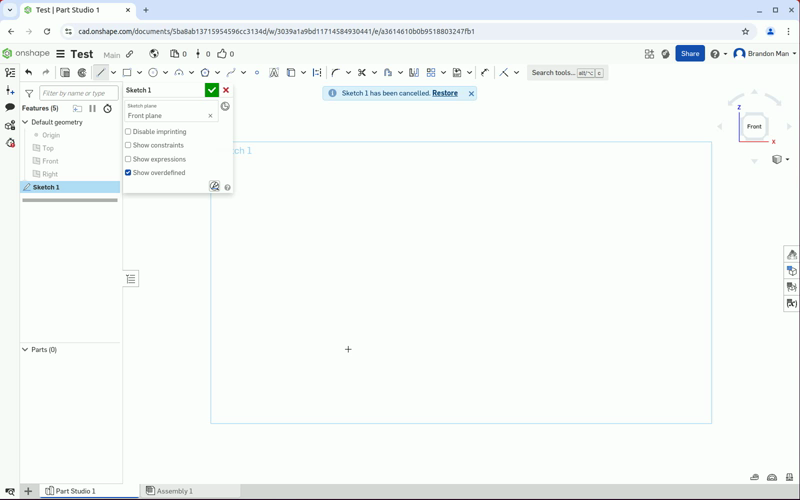
key_up(shift)
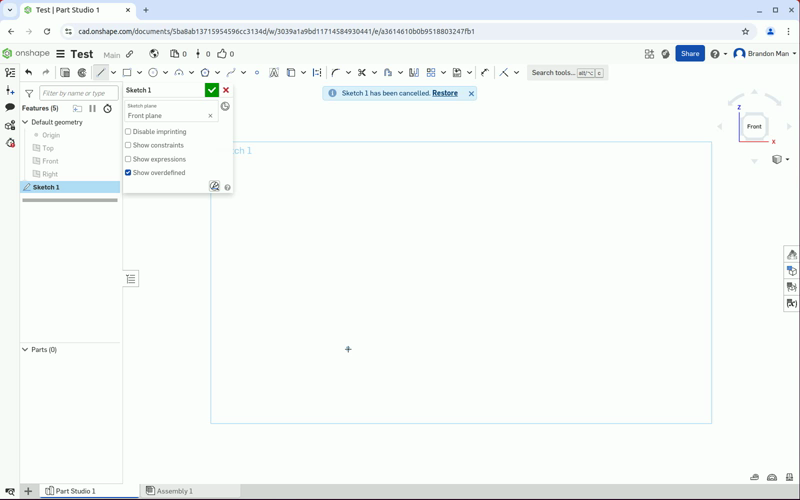
key_down(shift)
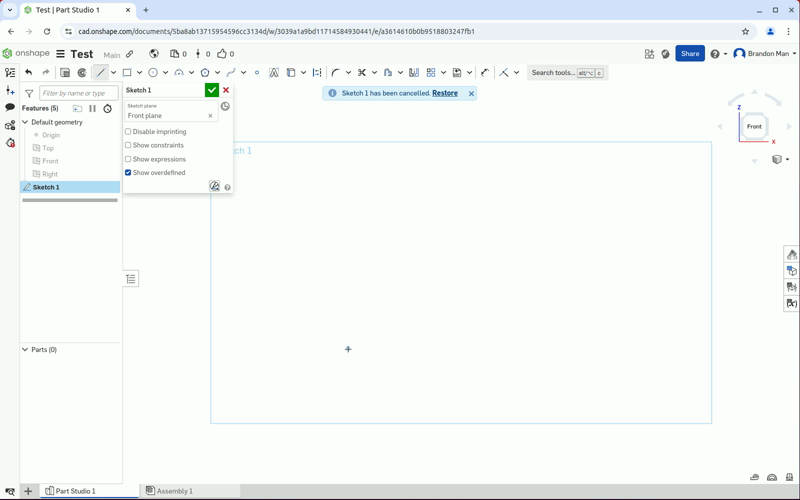
mouse_move(507, 348)
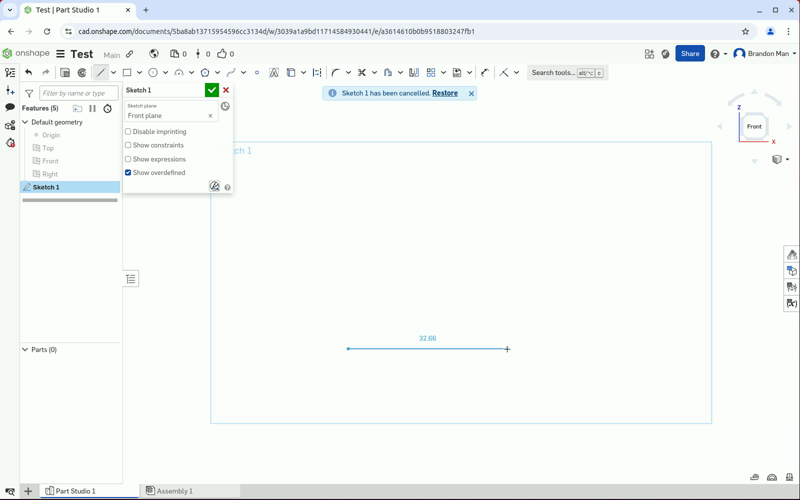
click(507, 348)
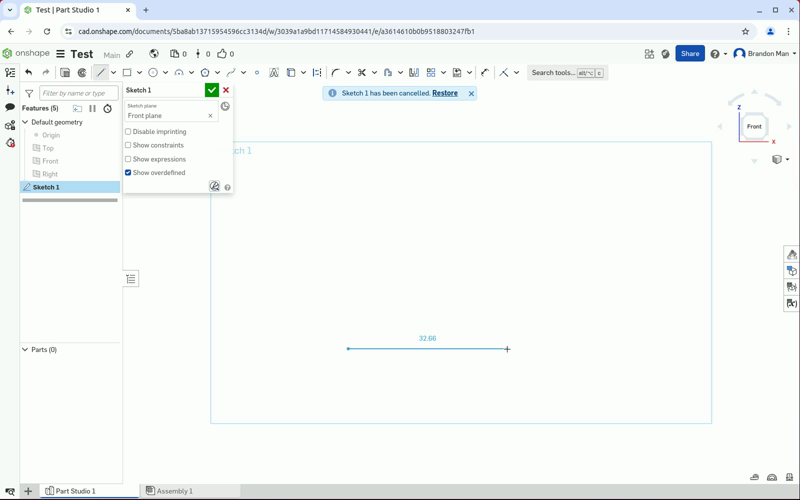
key_up(shift)
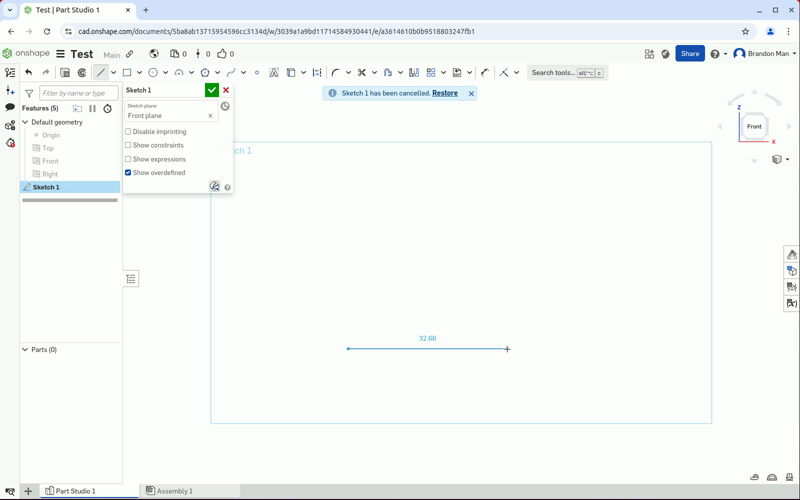
key_down(shift)
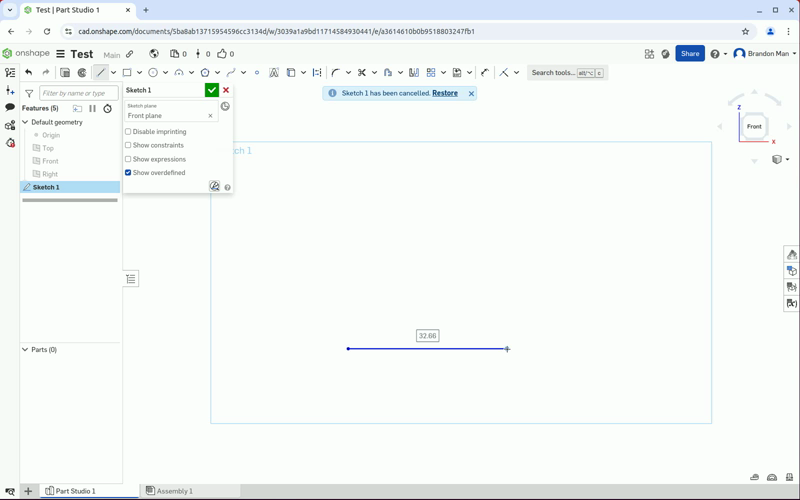
mouse_move(507, 216)
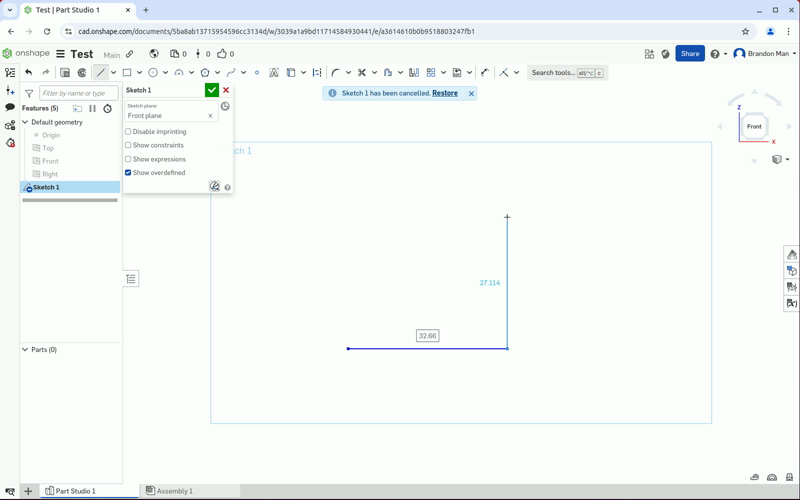
click(507, 216)
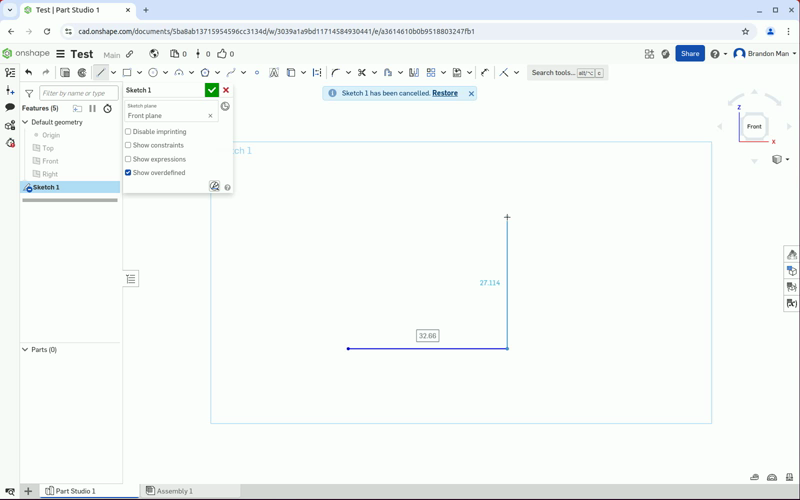
key_up(shift)
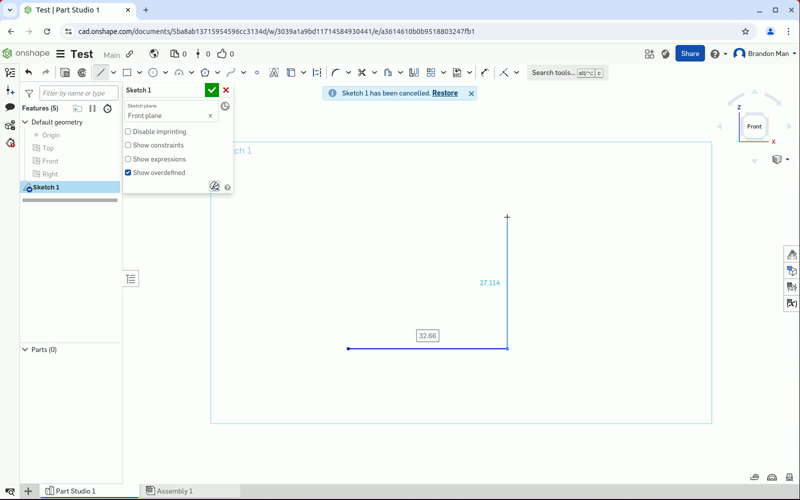
key_down(shift)
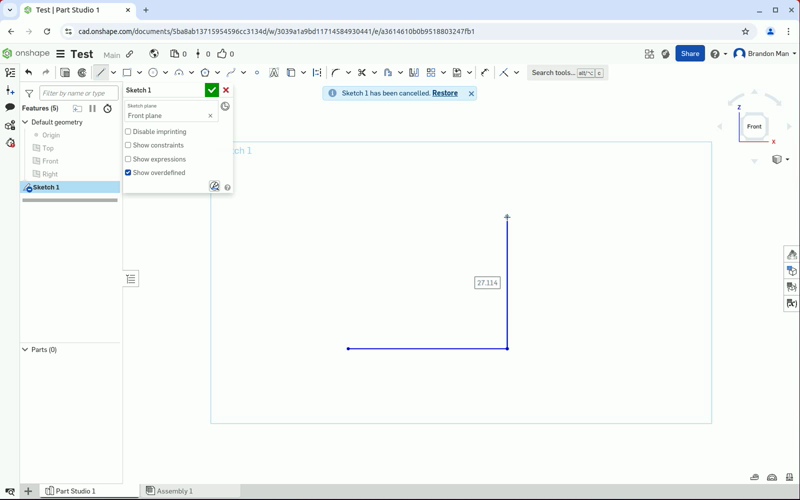
mouse_move(348, 216)
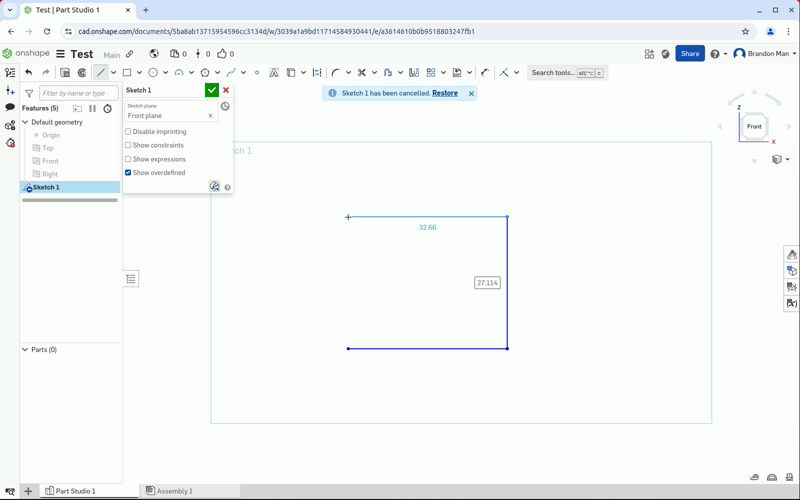
click(348, 216)
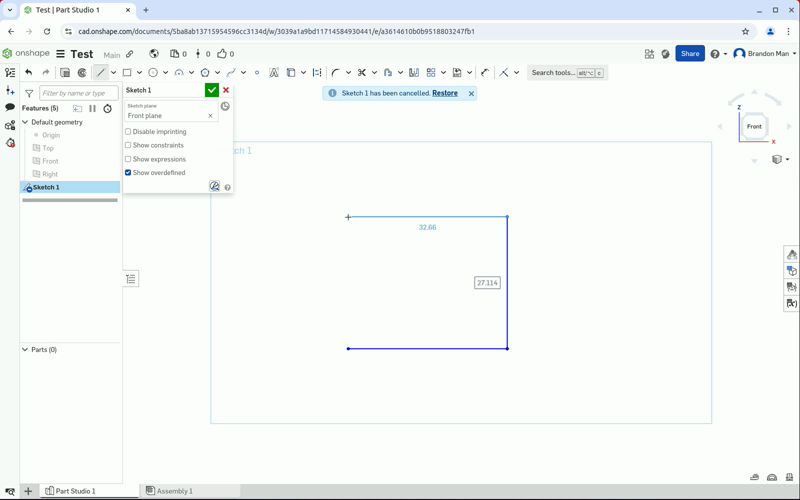
key_up(shift)
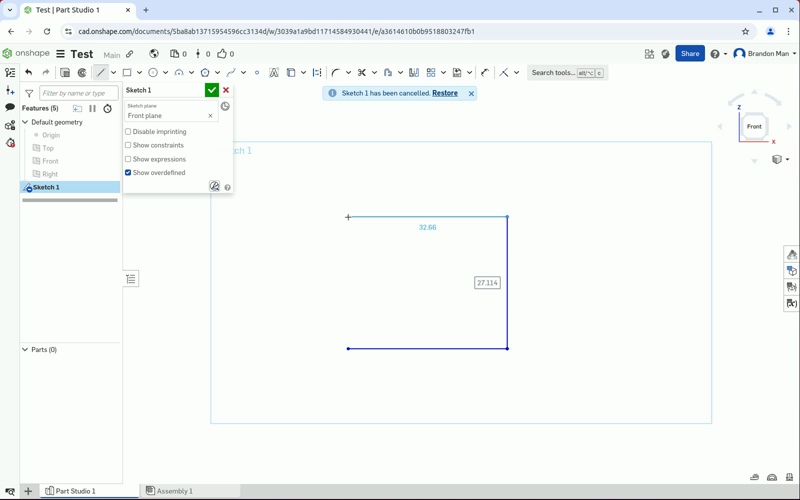
key_down(shift)
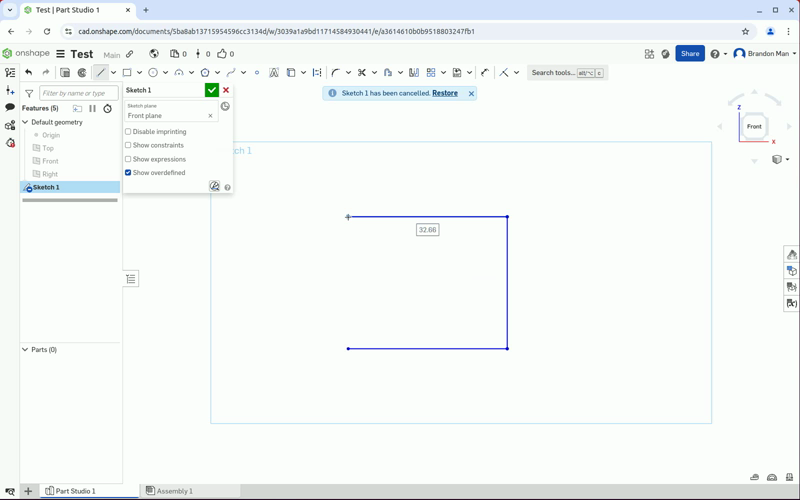
mouse_move(348, 348)
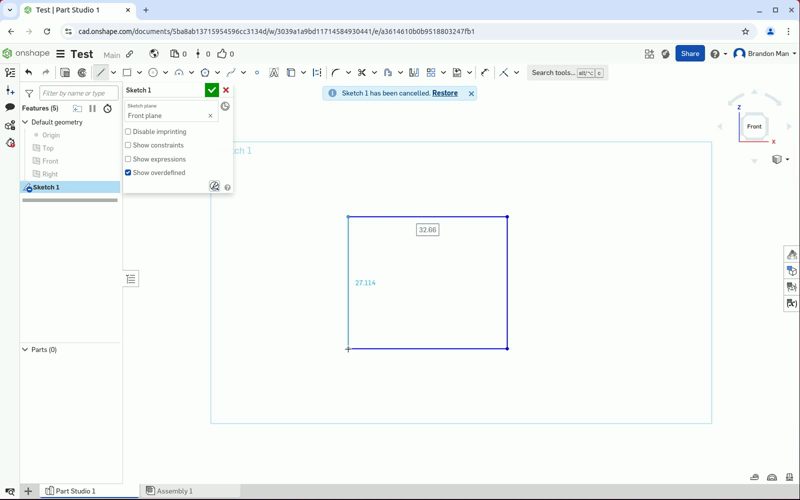
key_up(shift)
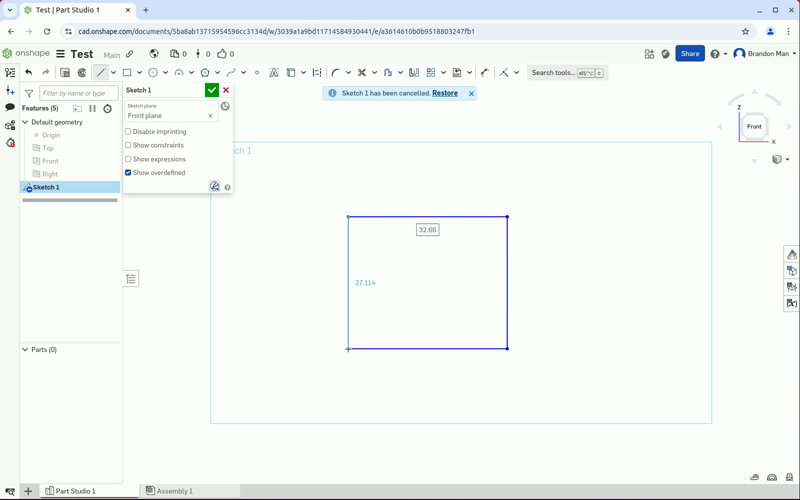
click(348, 348)
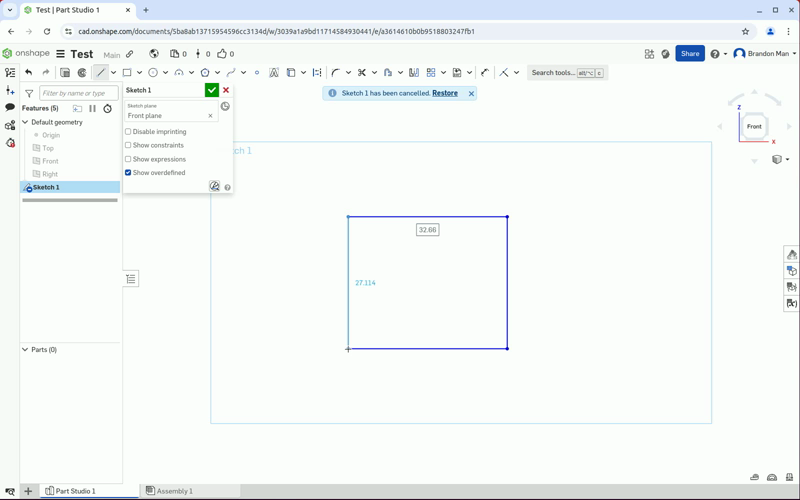
key(esc)
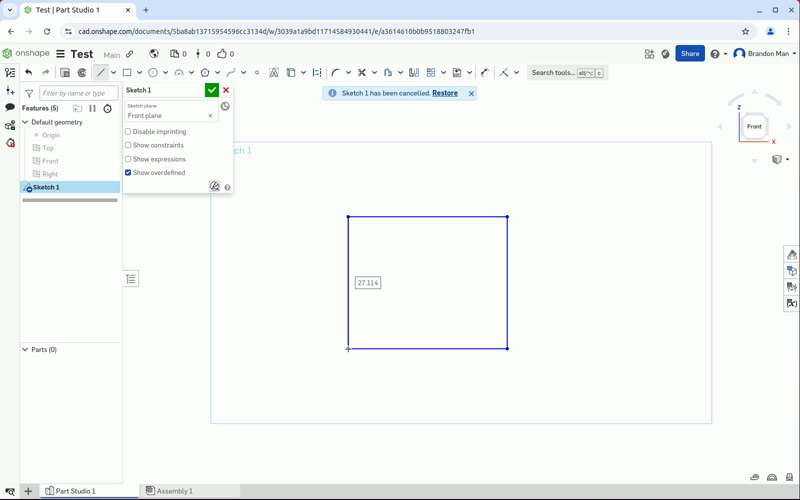
key(c)
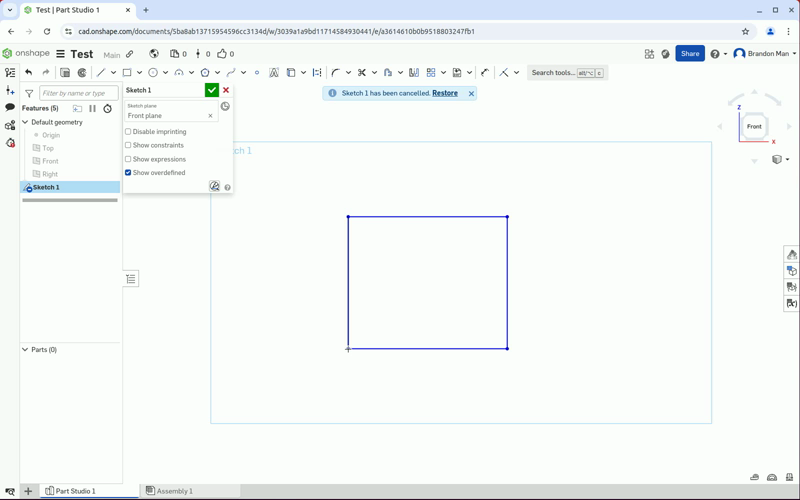
key_down(shift)
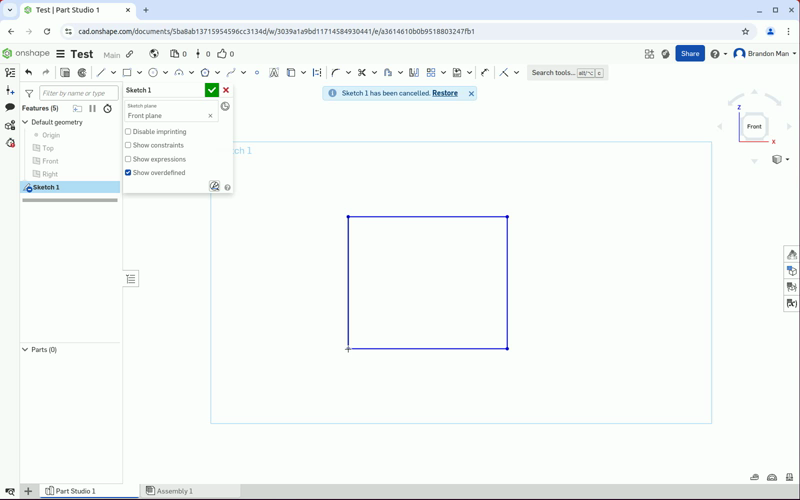
mouse_move(374, 281)
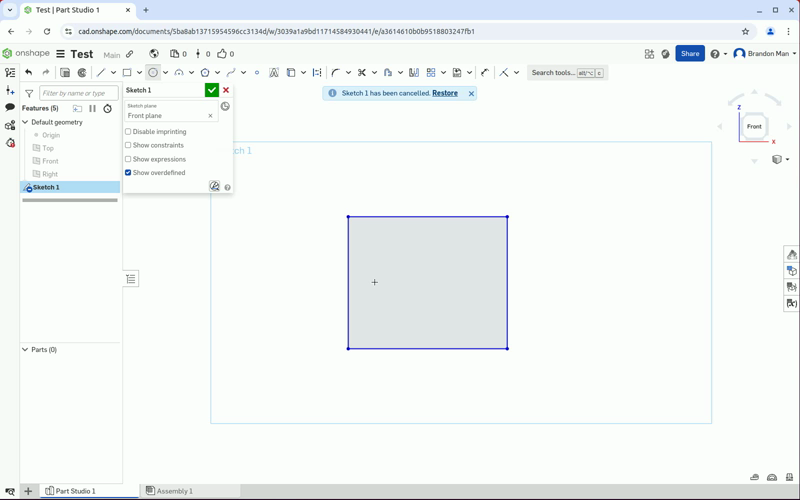
click(374, 281)
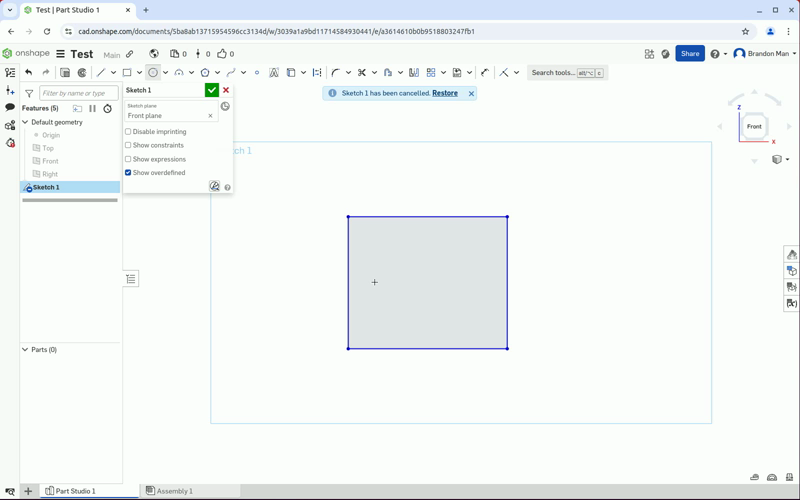
key_up(shift)
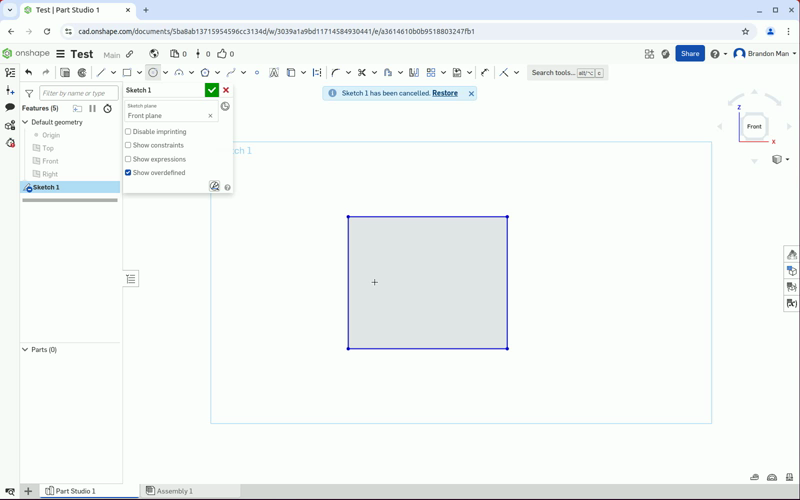
mouse_move(388, 281)
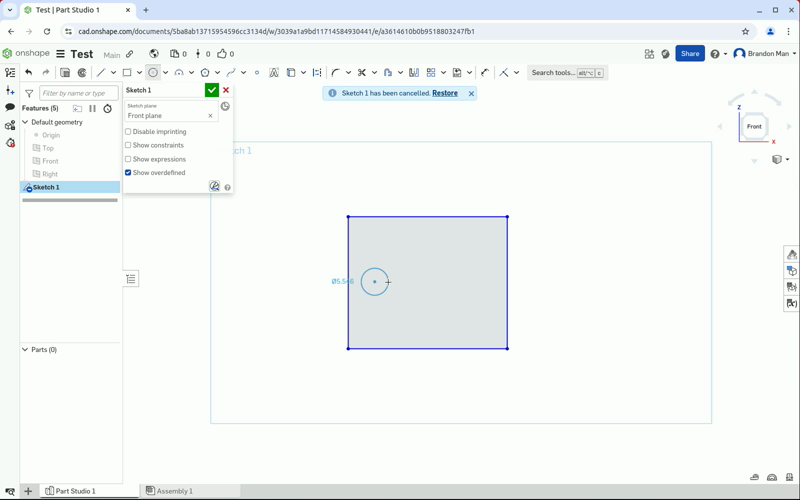
click(388, 281)
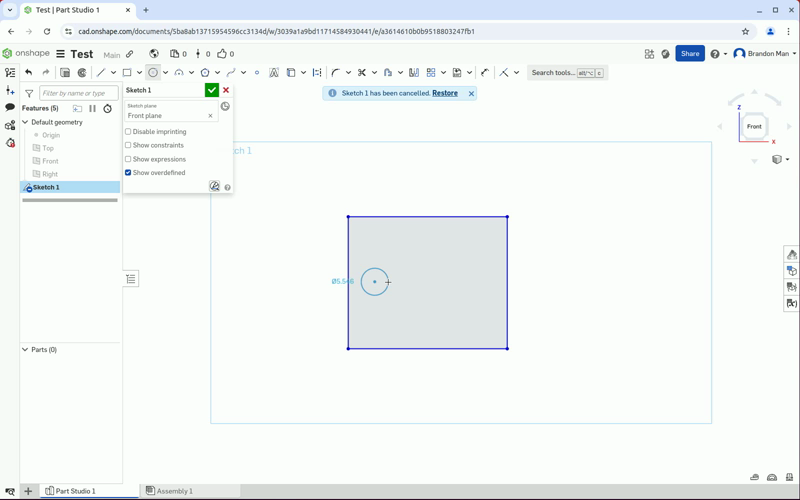
key(esc)
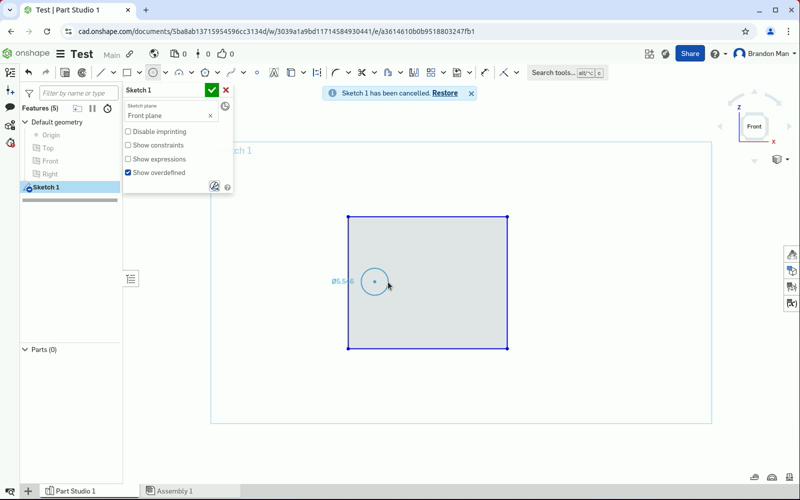
key(l)
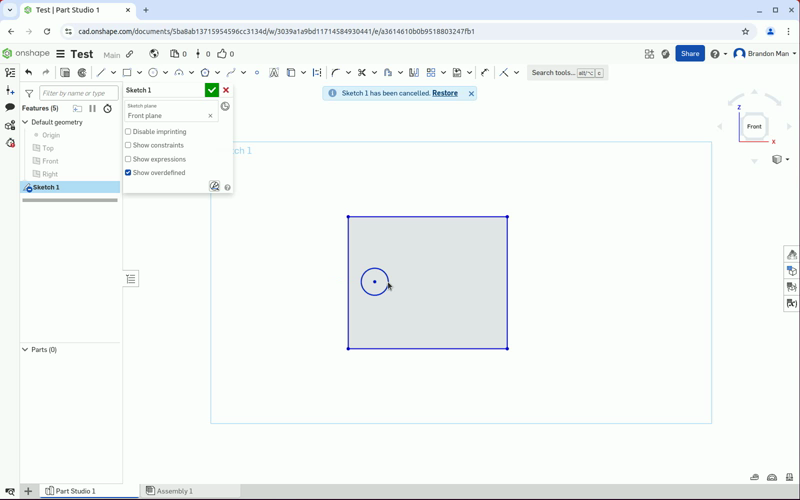
key_down(shift)
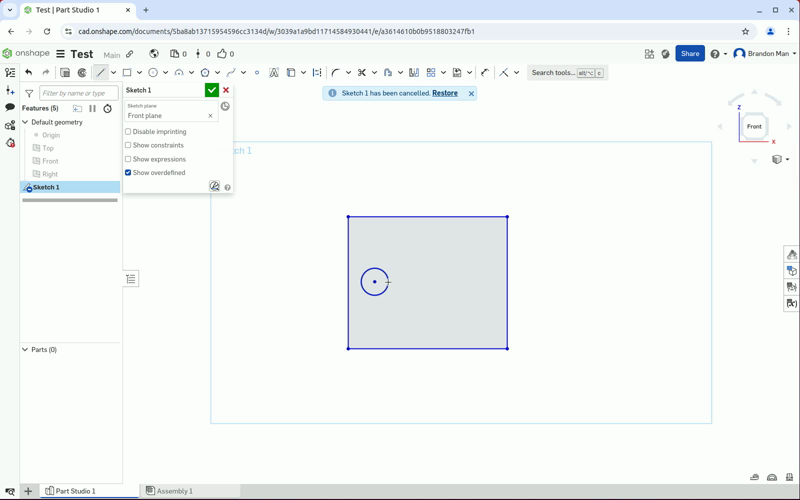
mouse_move(418, 291)
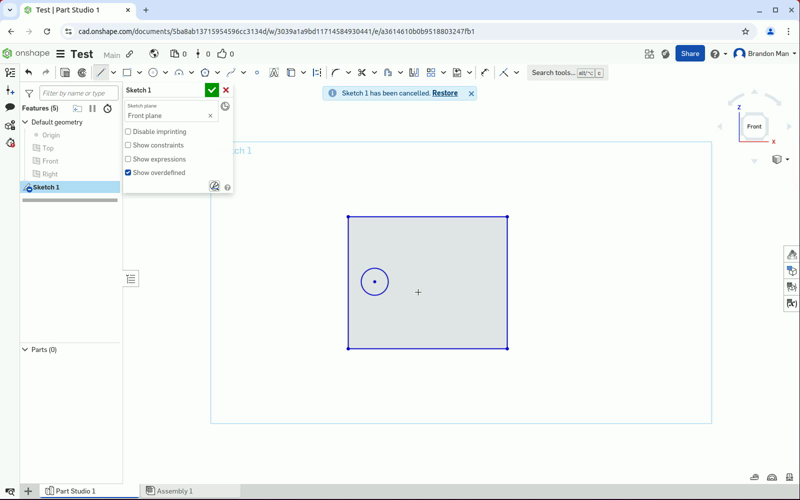
click(418, 291)
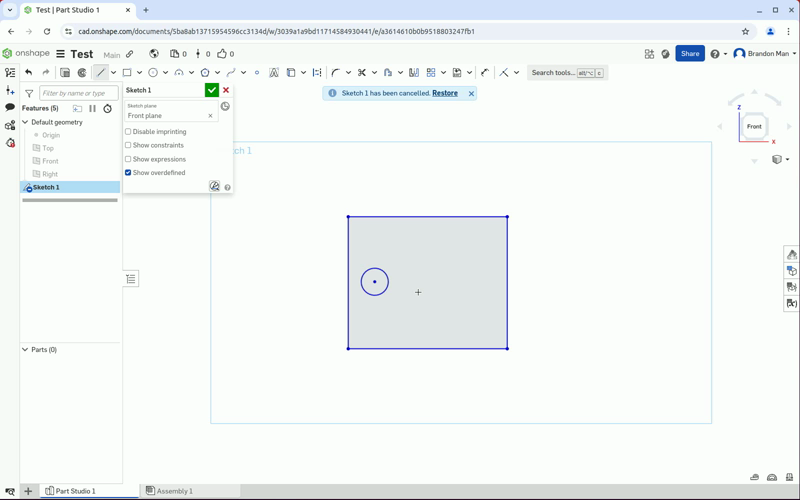
key_up(shift)
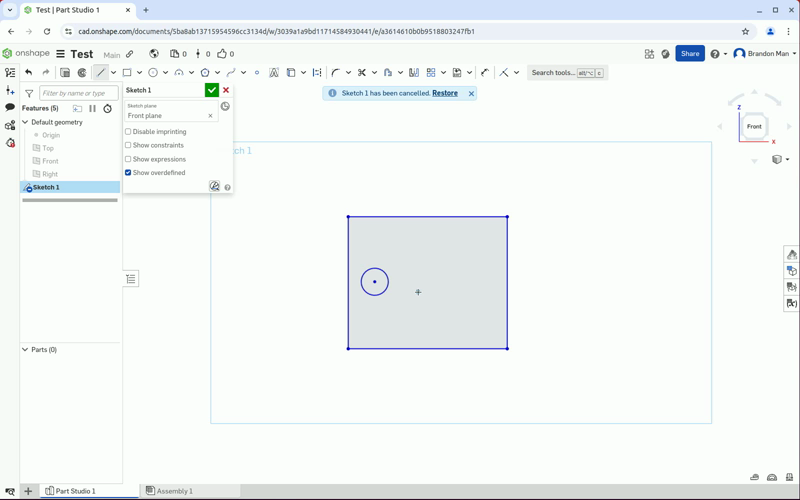
key_down(shift)
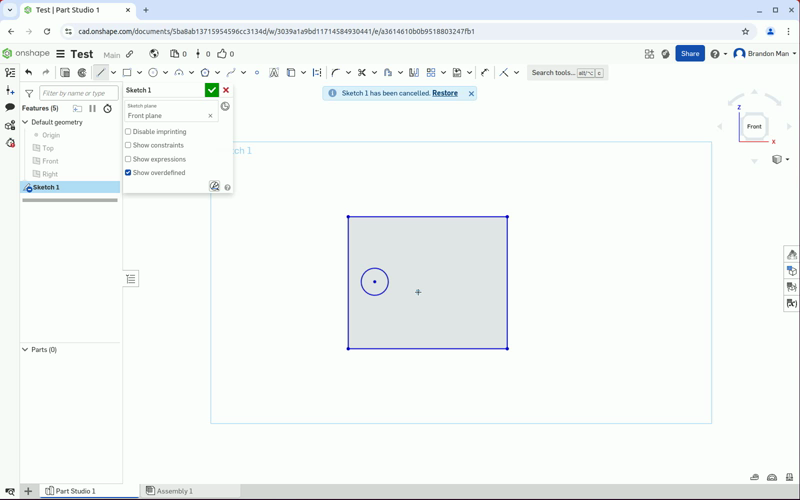
mouse_move(448, 291)
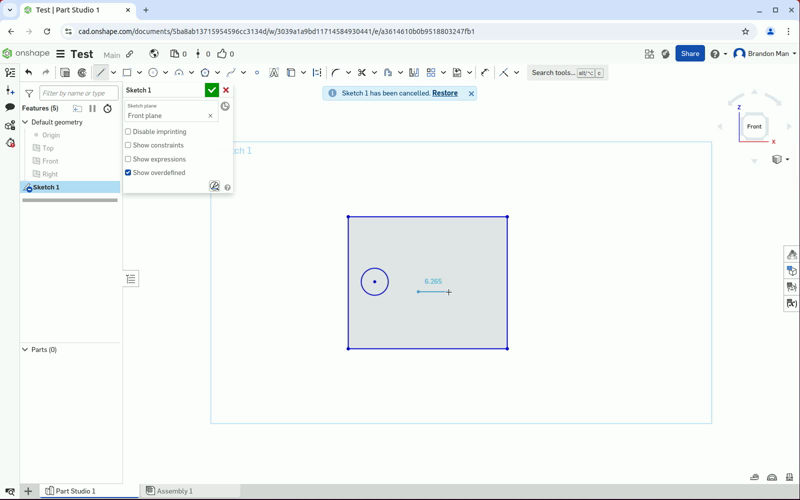
mouse_move(436, 291)
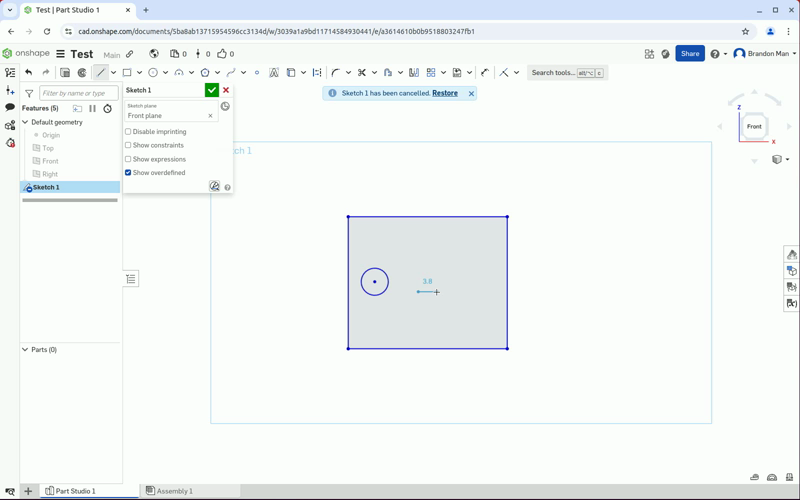
click(436, 291)
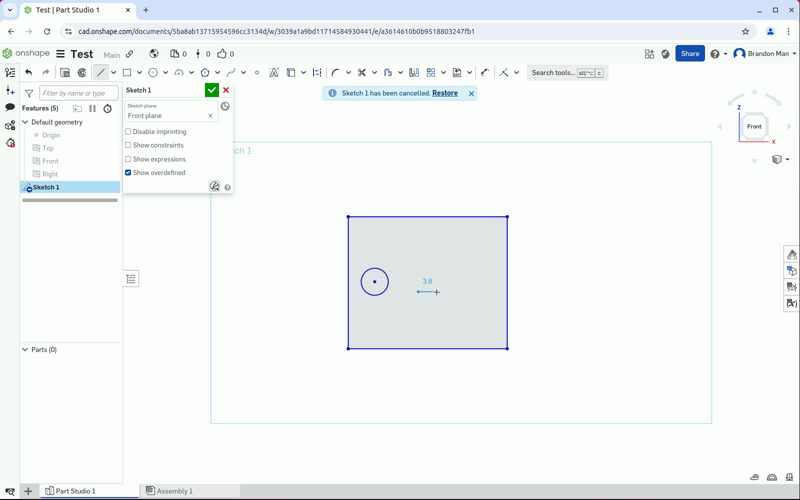
key_up(shift)
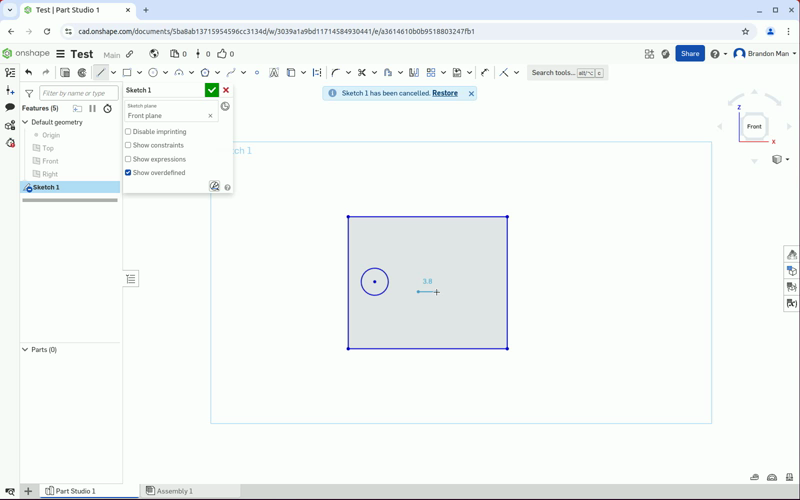
key_down(shift)
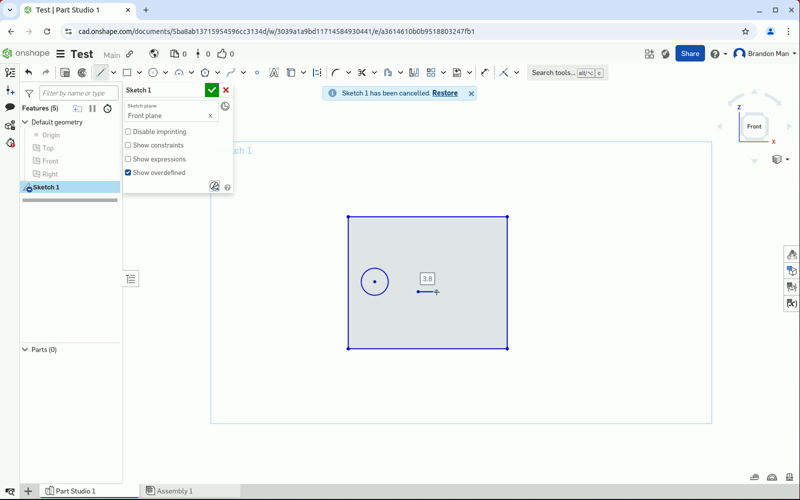
mouse_move(466, 291)
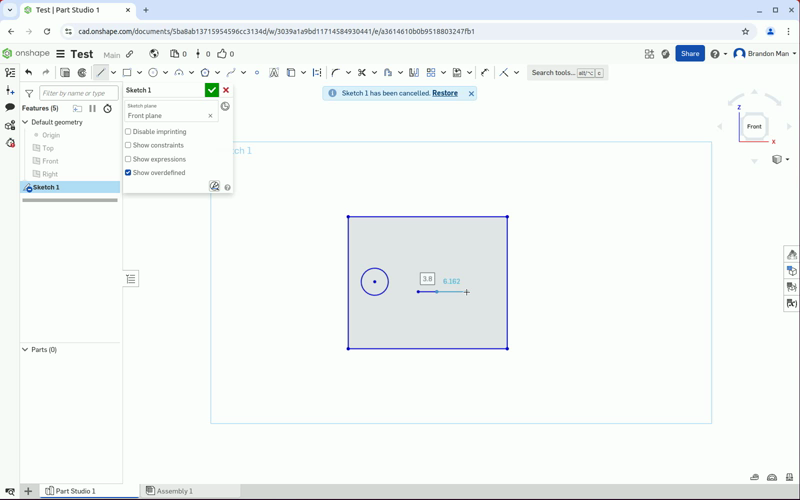
mouse_move(436, 281)
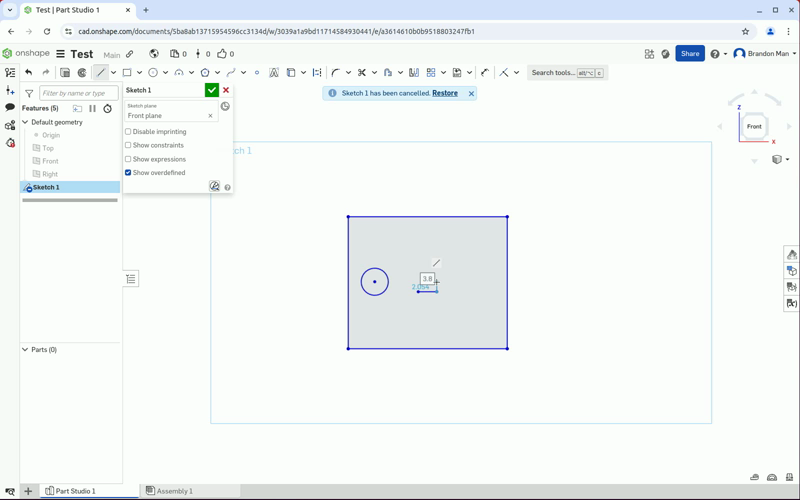
click(436, 281)
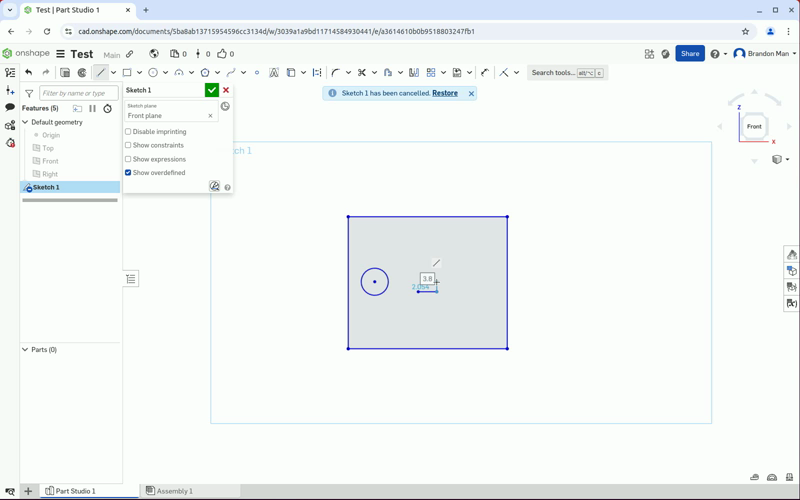
key_up(shift)
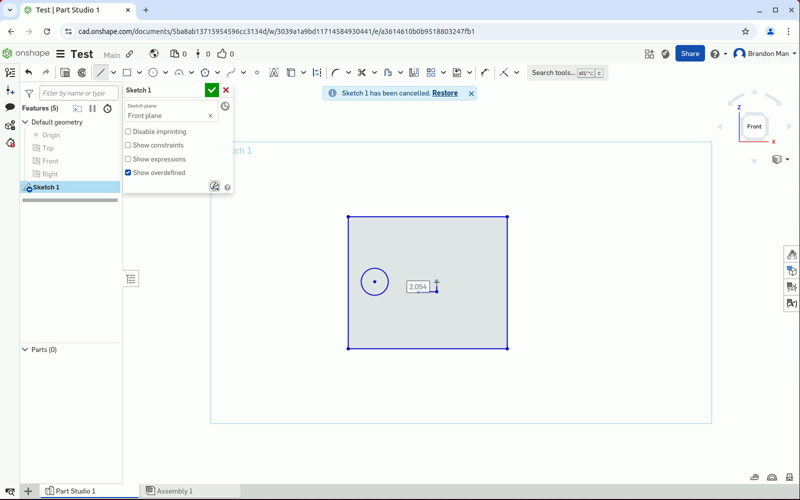
key_down(shift)
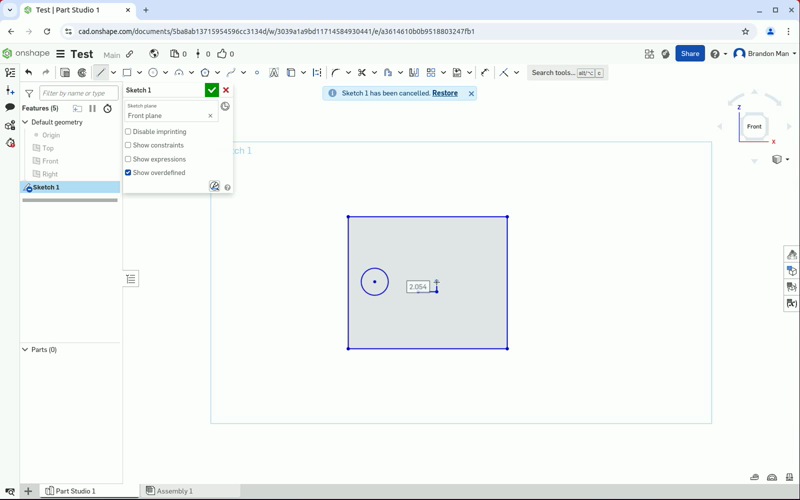
mouse_move(466, 281)
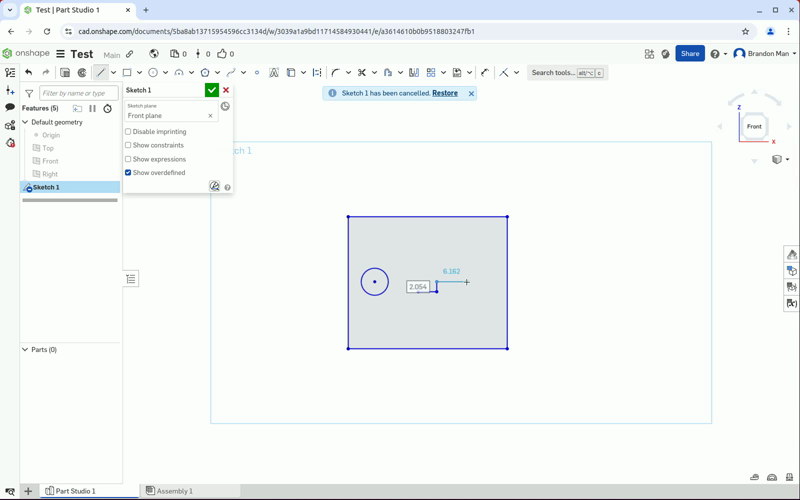
mouse_move(436, 271)
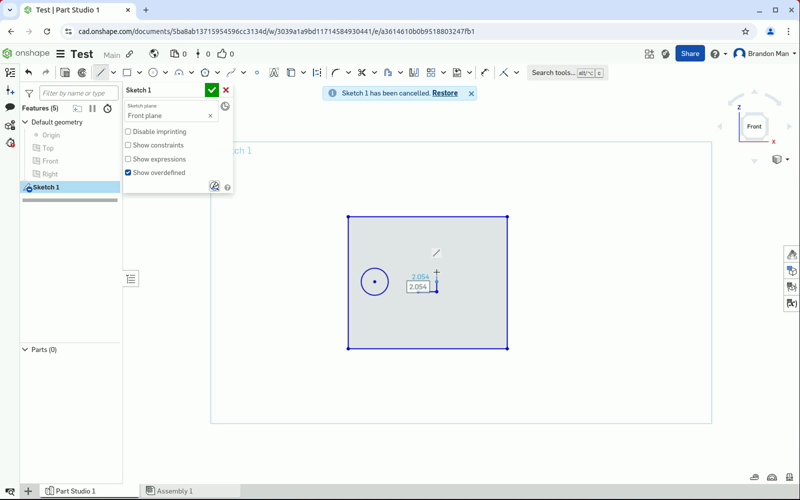
click(436, 271)
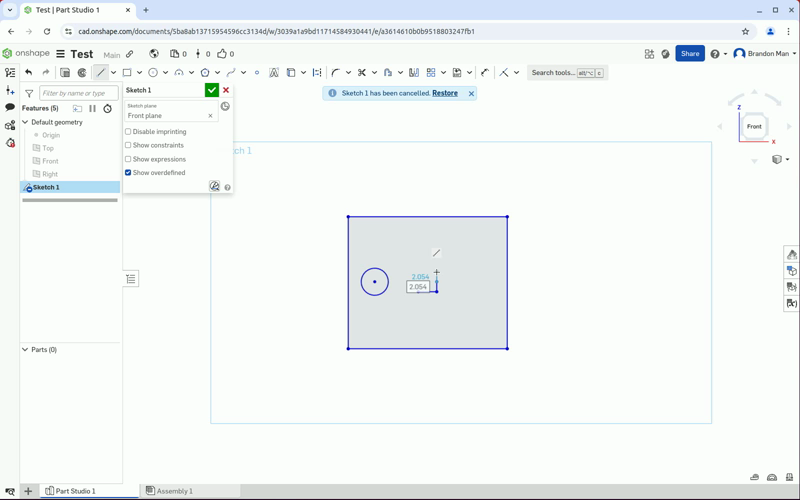
key_up(shift)
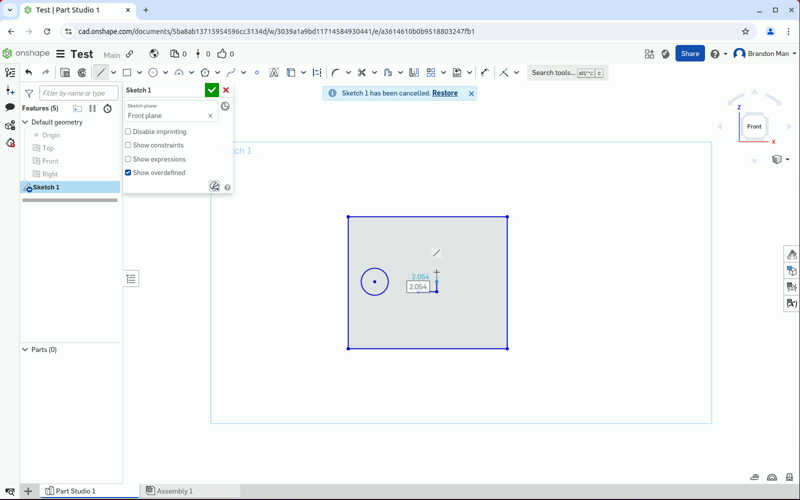
key_down(shift)
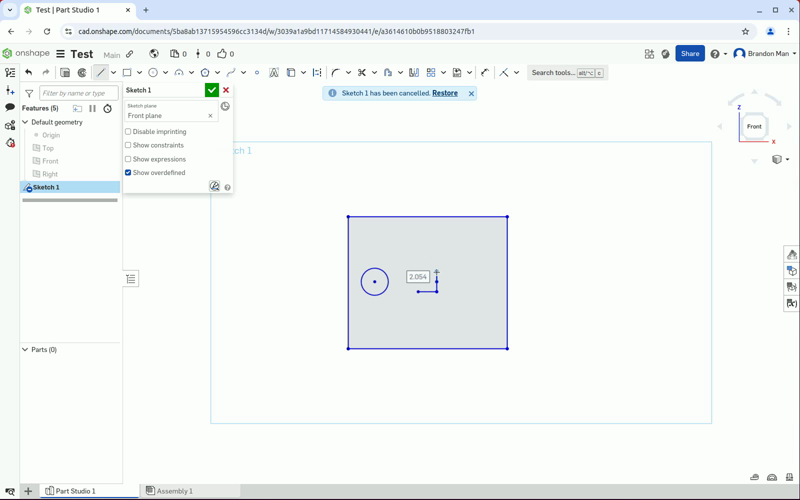
mouse_move(466, 271)
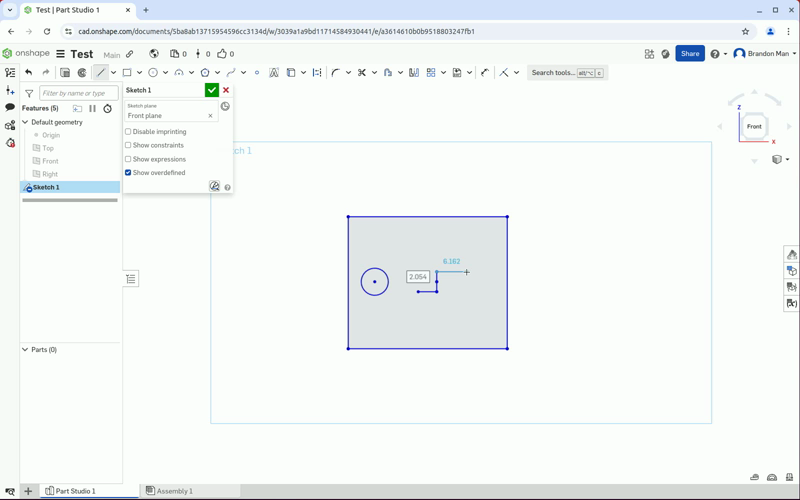
mouse_move(418, 271)
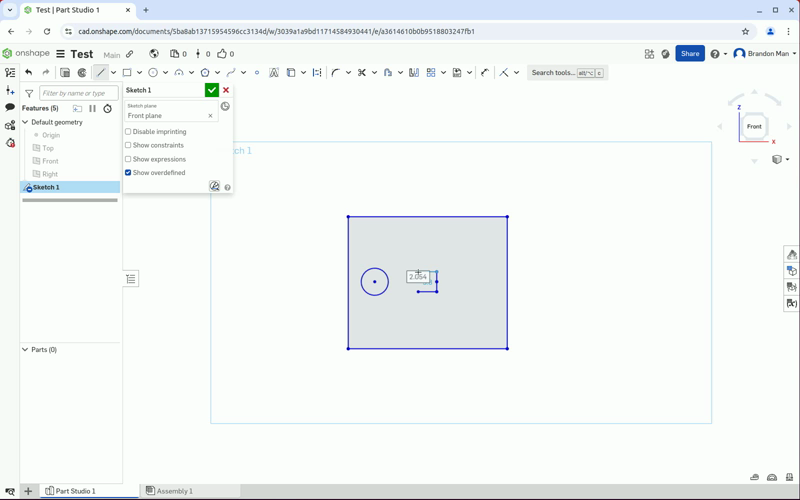
click(418, 271)
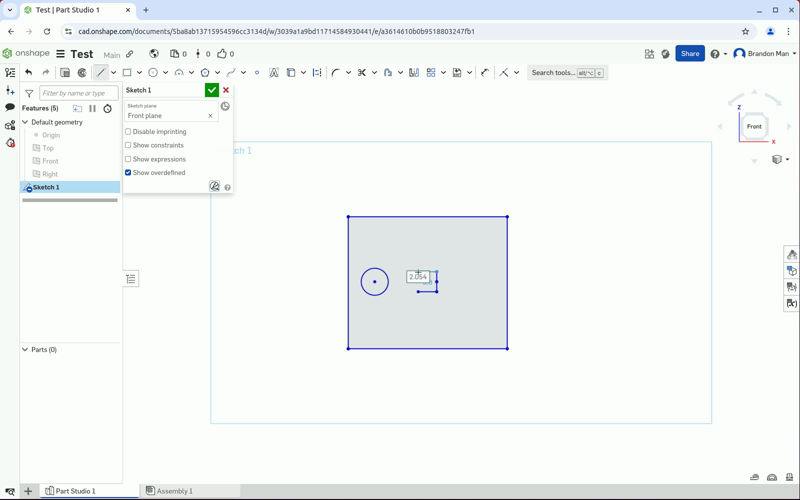
key_up(shift)
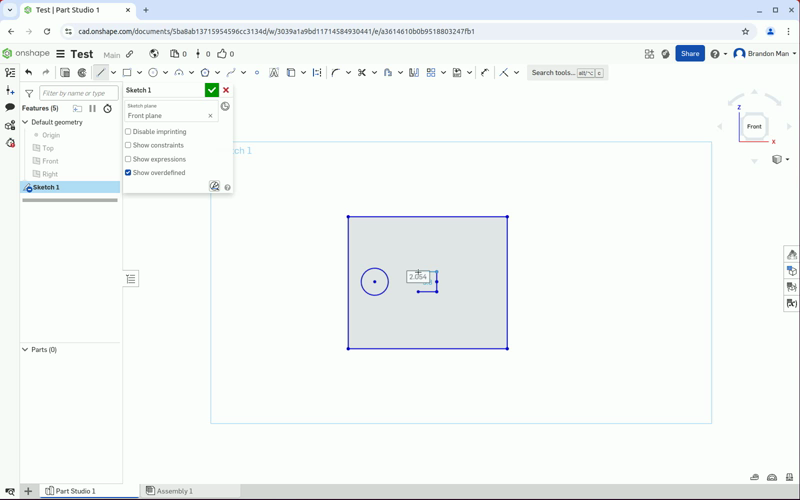
key_down(shift)
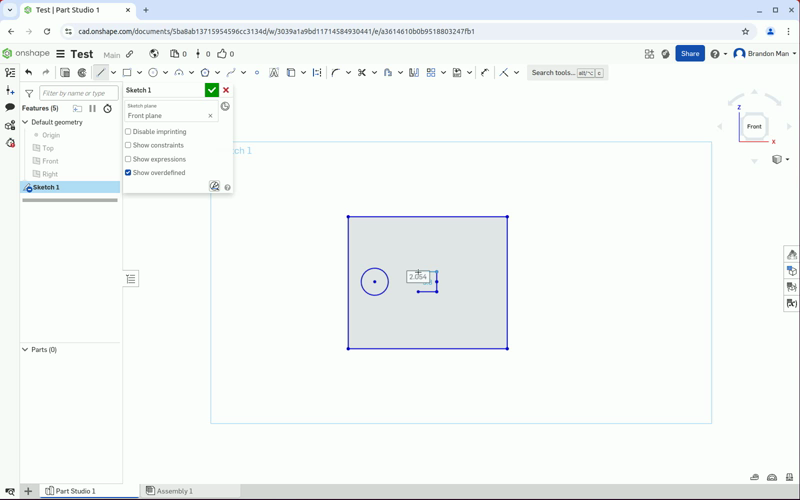
mouse_move(448, 271)
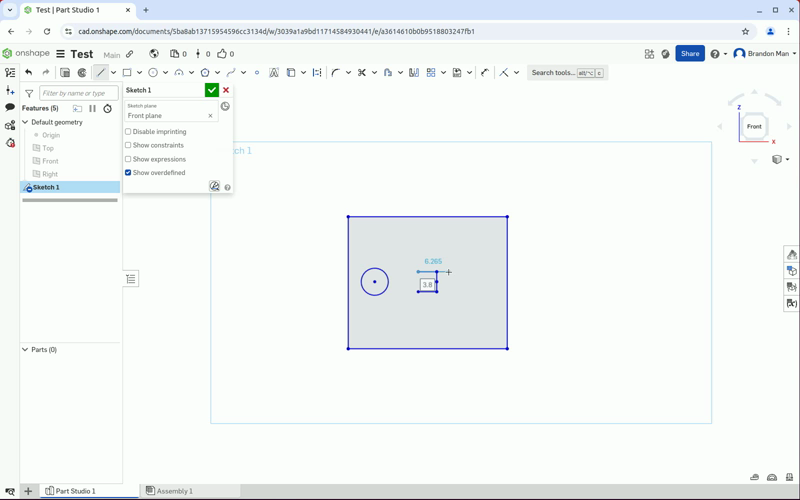
mouse_move(418, 281)
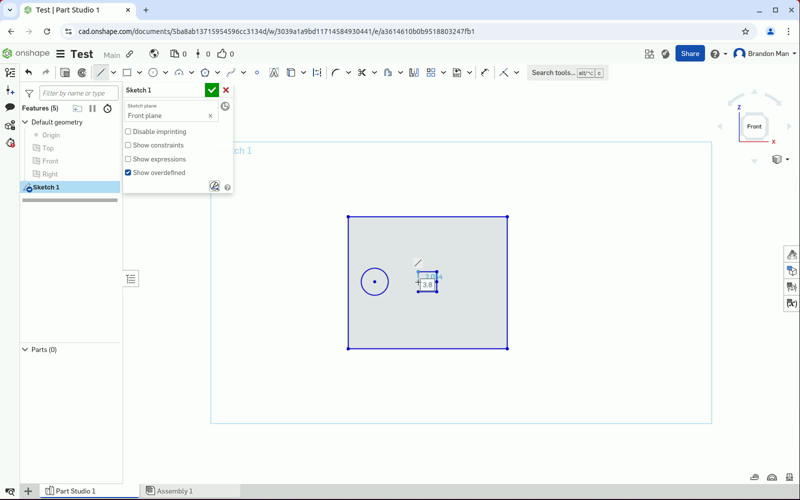
click(418, 281)
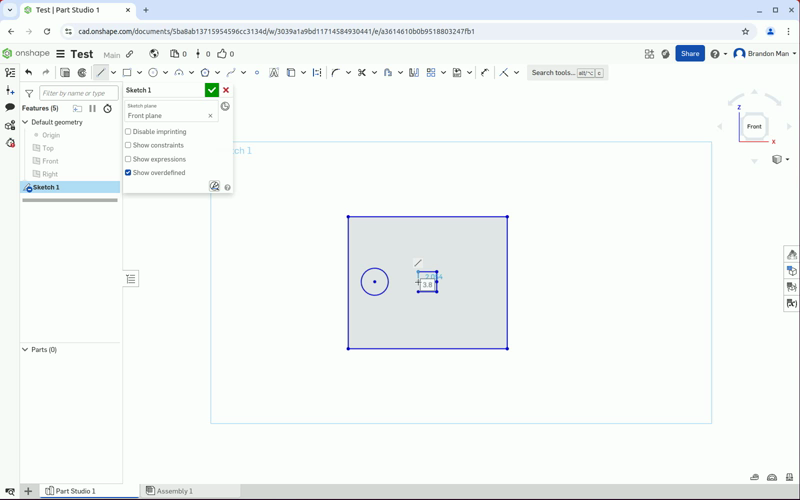
key_up(shift)
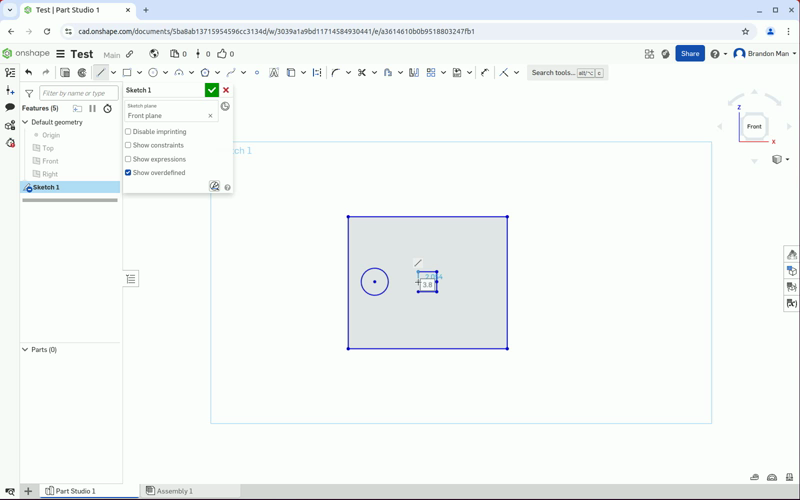
mouse_move(448, 281)
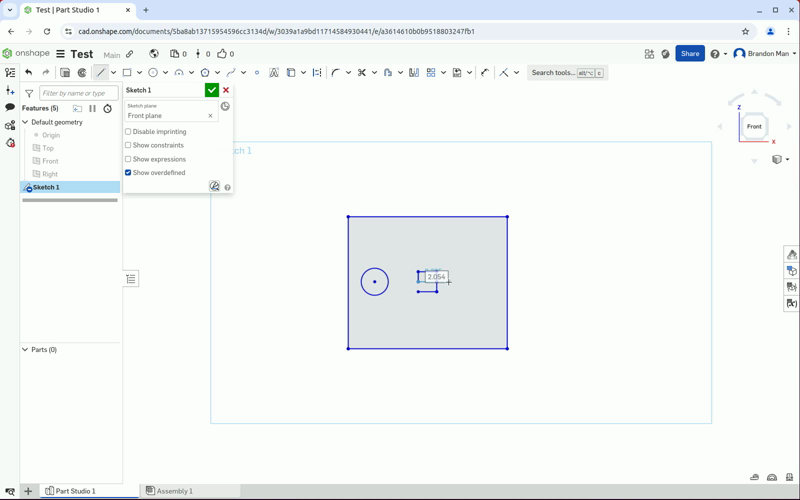
key_down(shift)
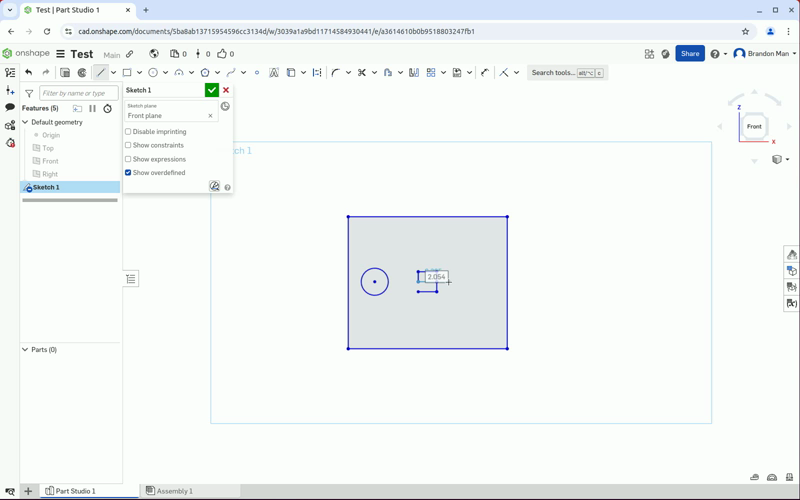
mouse_move(418, 291)
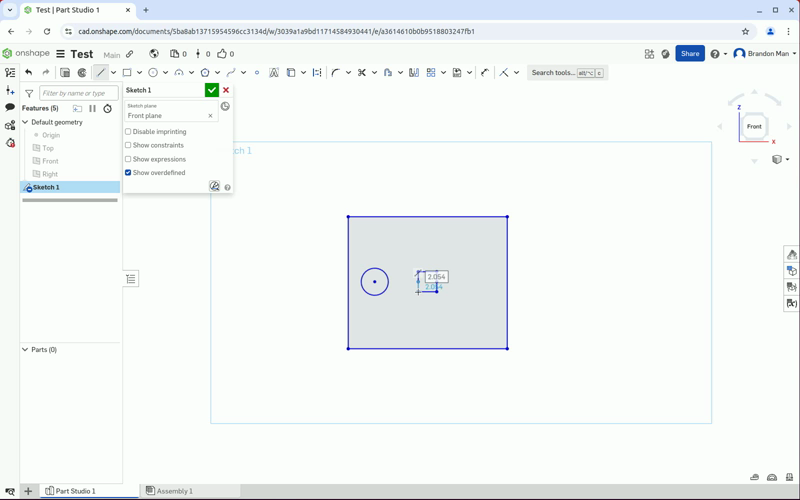
key_up(shift)
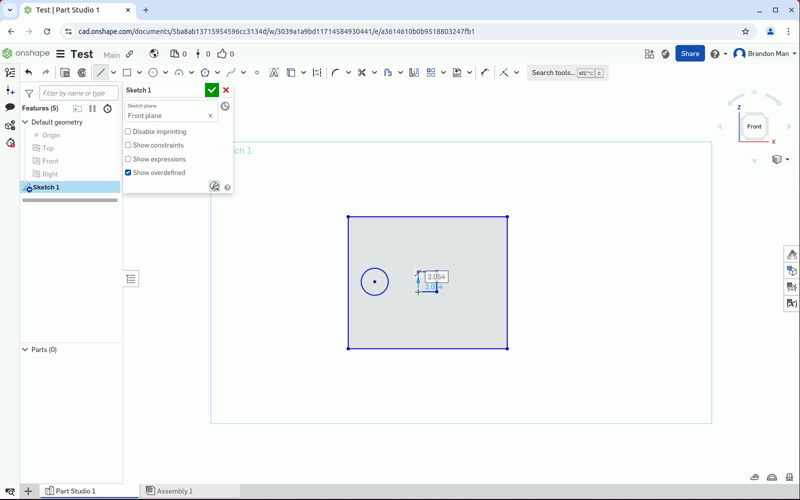
click(418, 291)
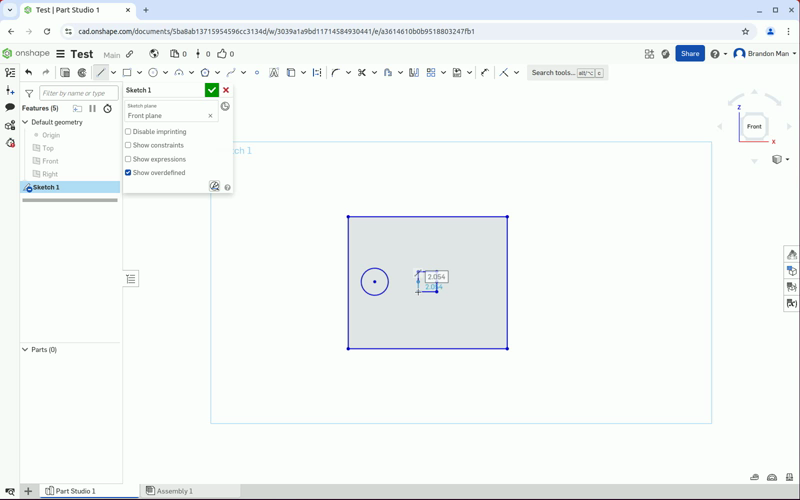
key(esc)
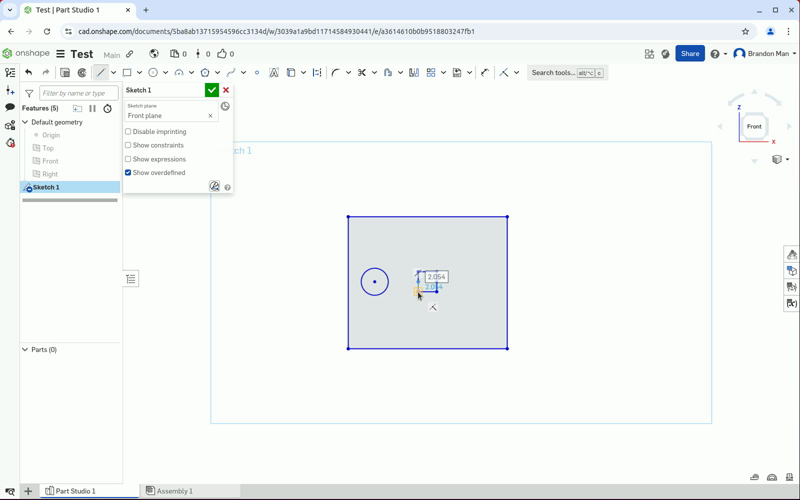
key(l)
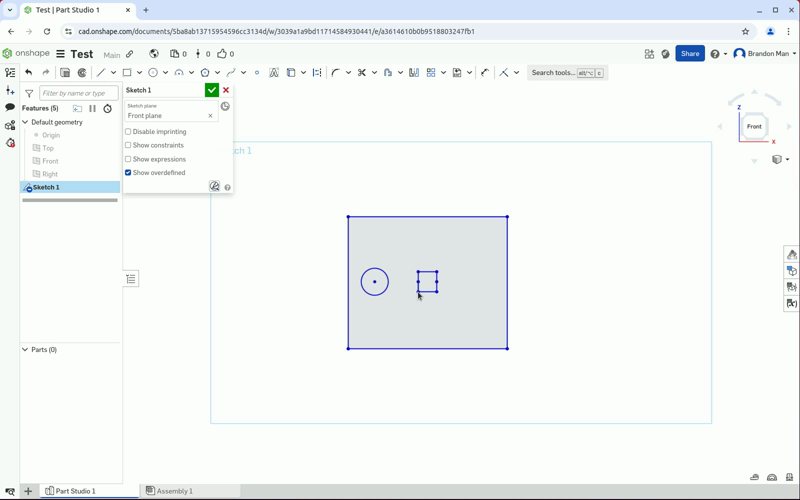
key_down(shift)
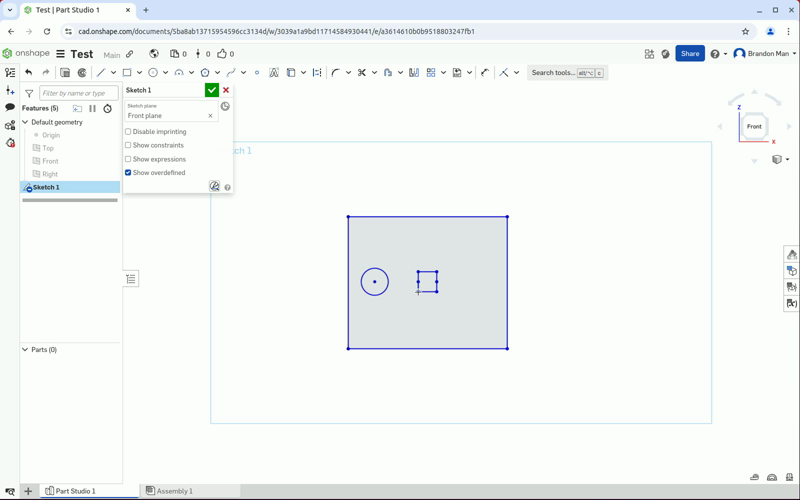
mouse_move(453, 305)
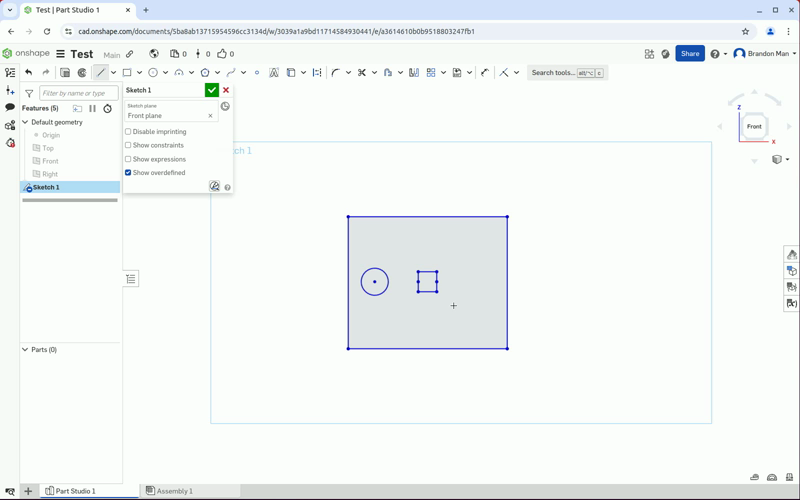
click(453, 305)
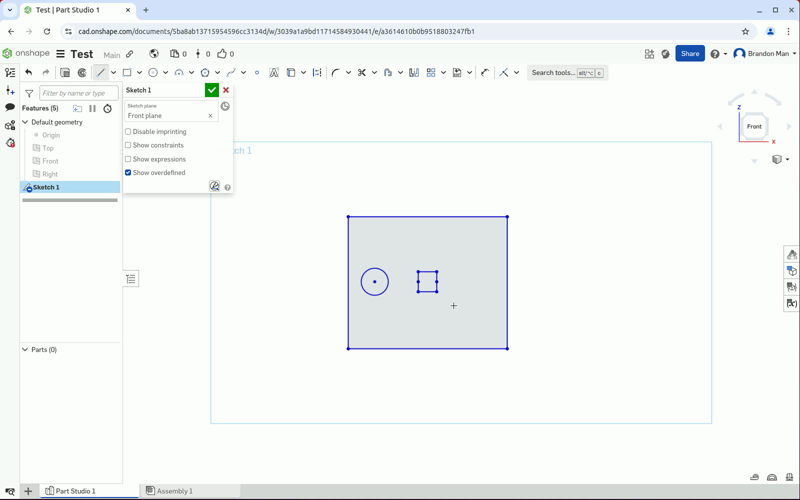
key_up(shift)
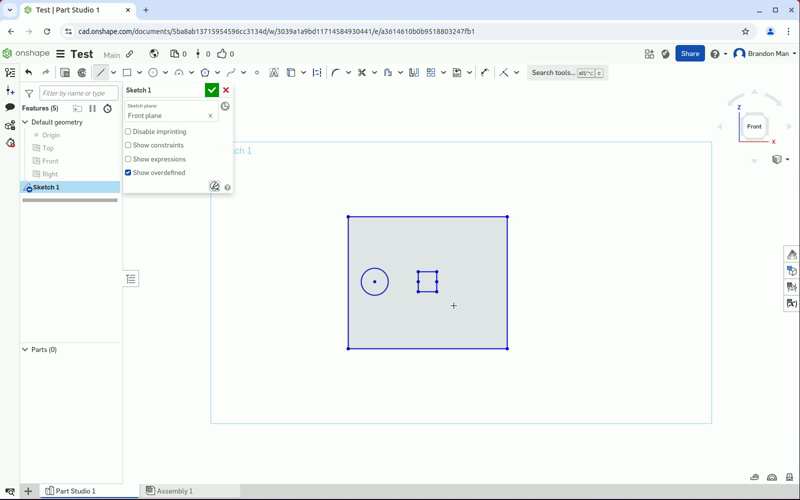
key_down(shift)
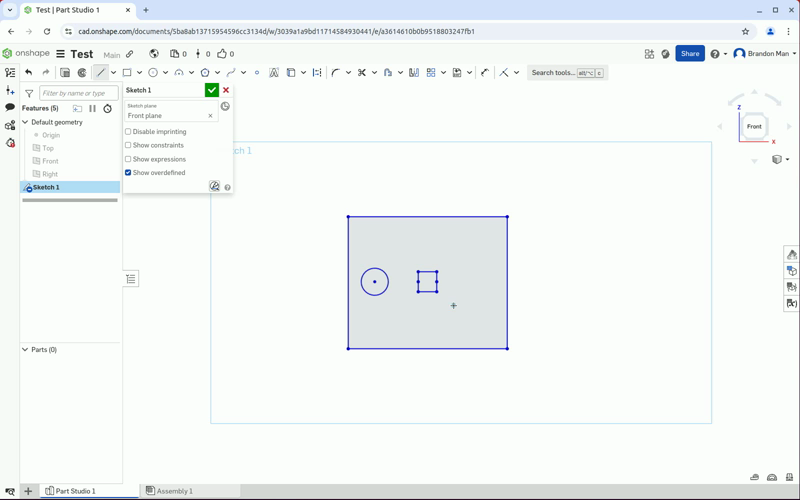
mouse_move(483, 305)
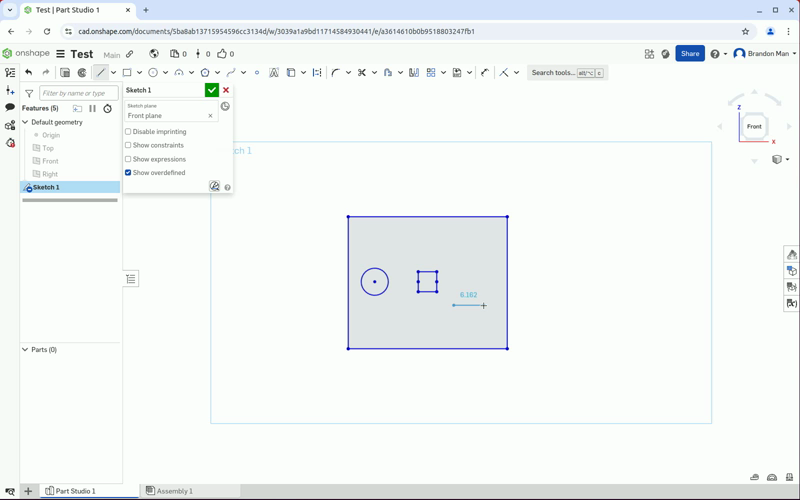
mouse_move(480, 305)
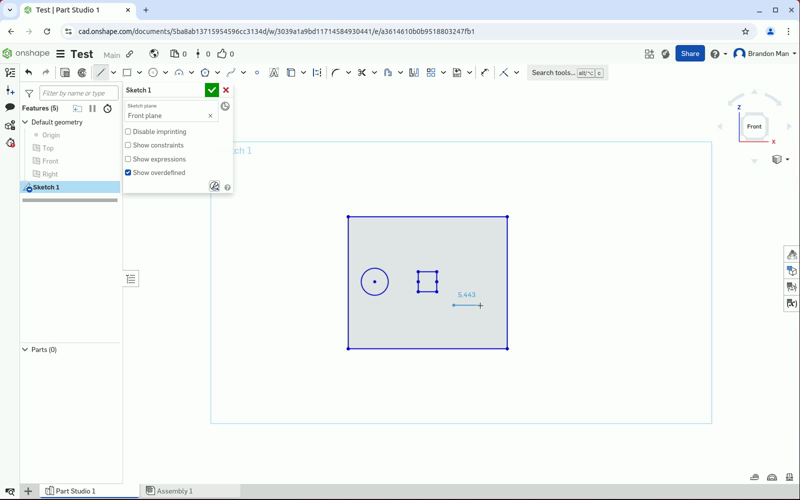
click(480, 305)
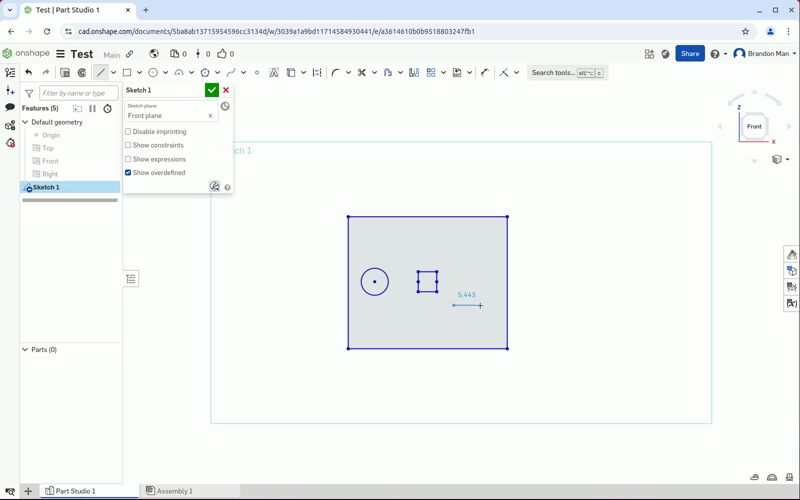
key_up(shift)
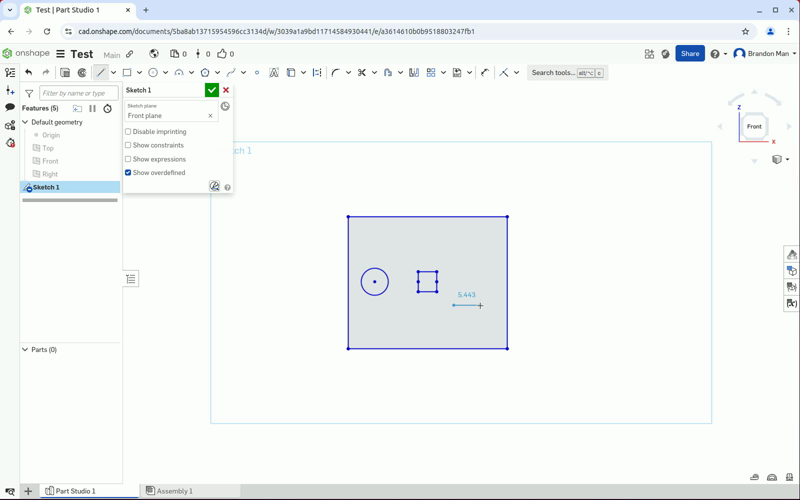
key_down(shift)
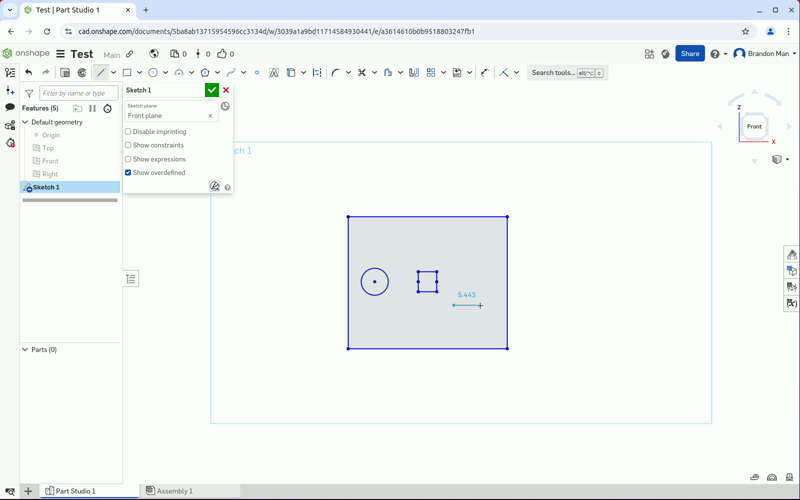
mouse_move(510, 305)
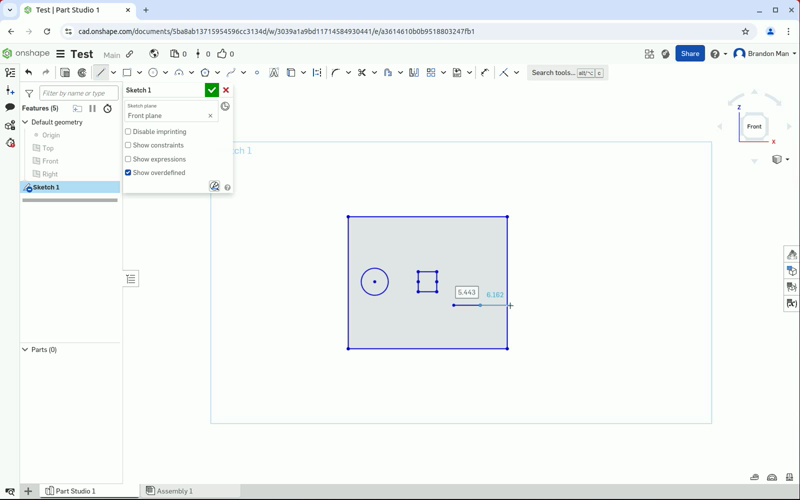
mouse_move(467, 281)
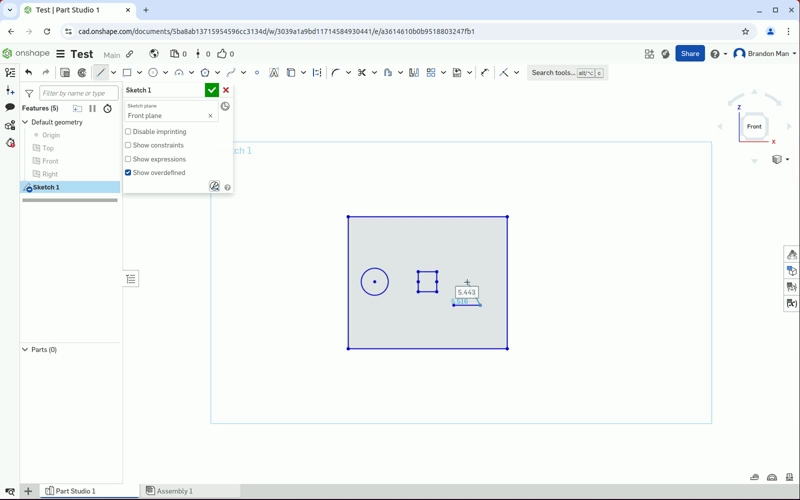
click(467, 281)
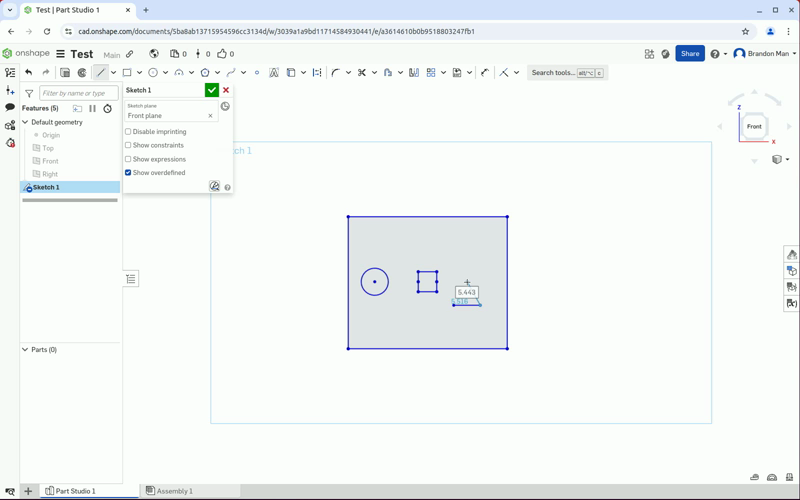
key_up(shift)
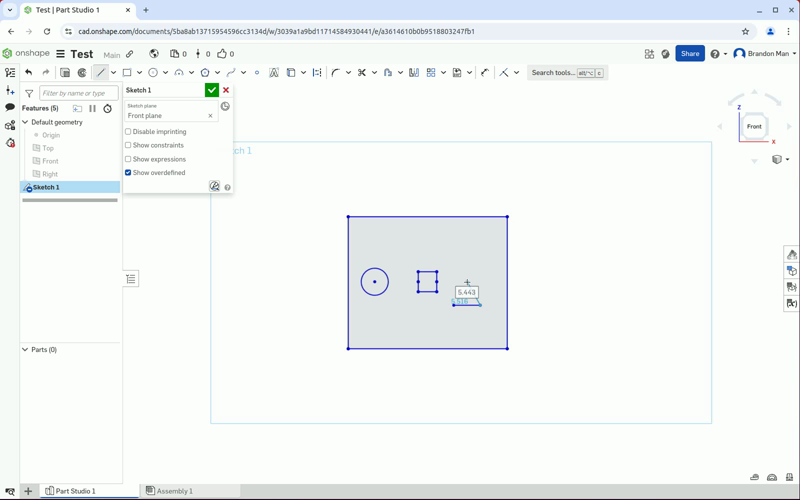
mouse_move(497, 281)
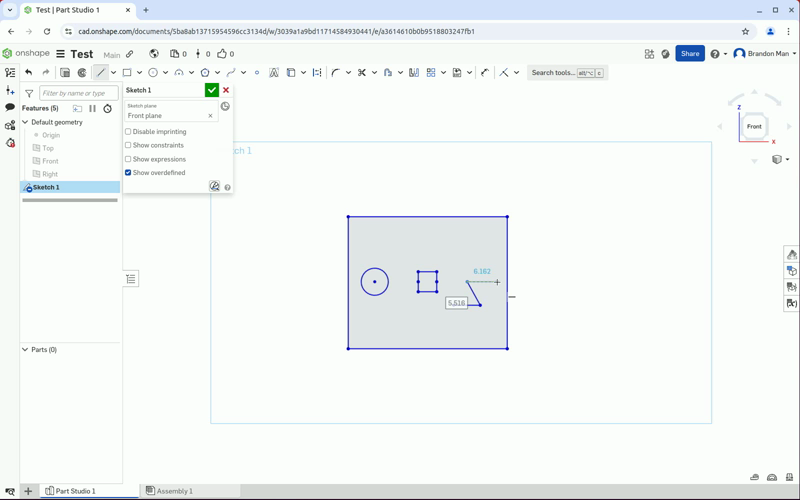
key_down(shift)
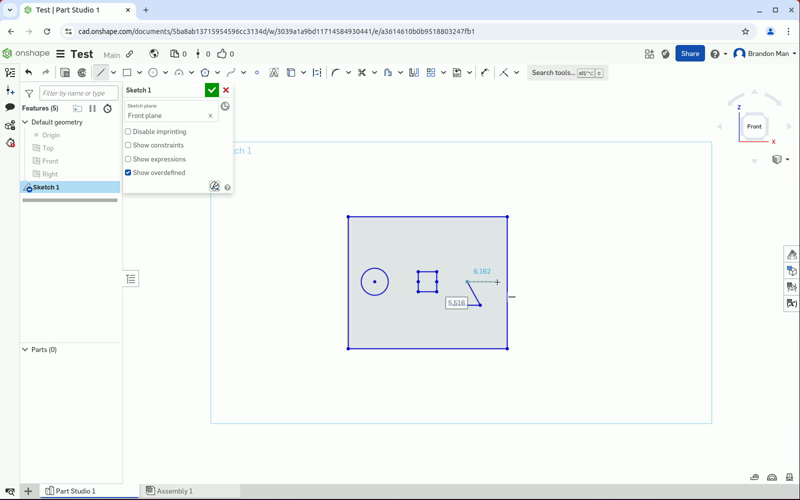
mouse_move(453, 305)
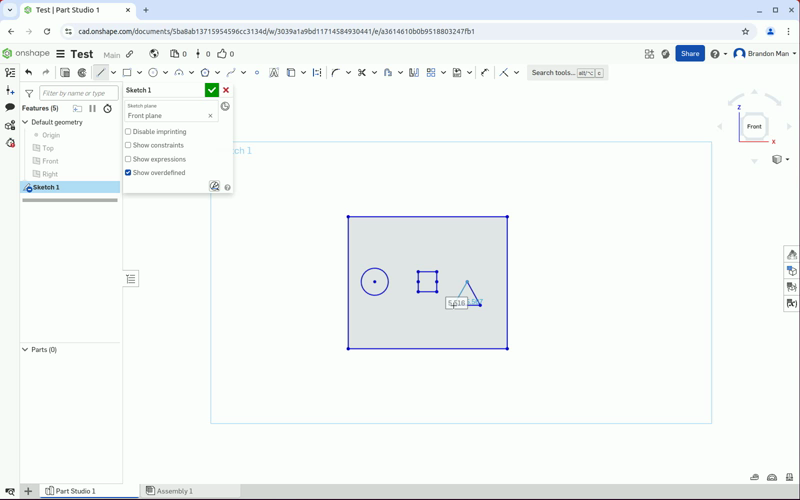
key_up(shift)
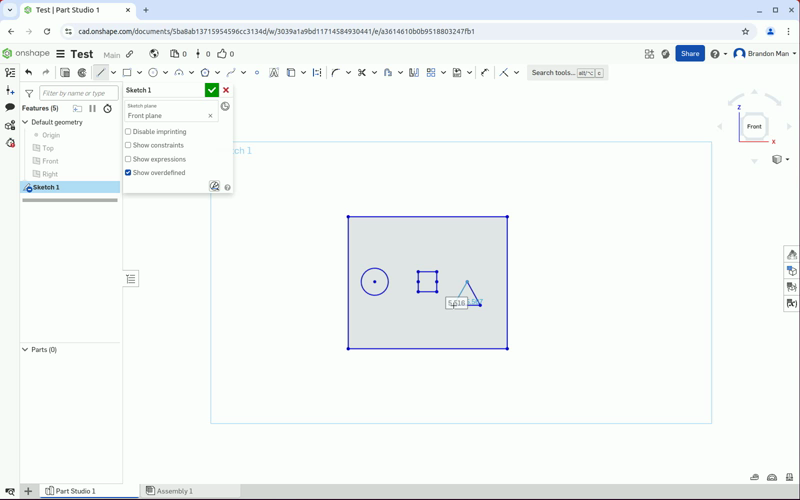
click(453, 305)
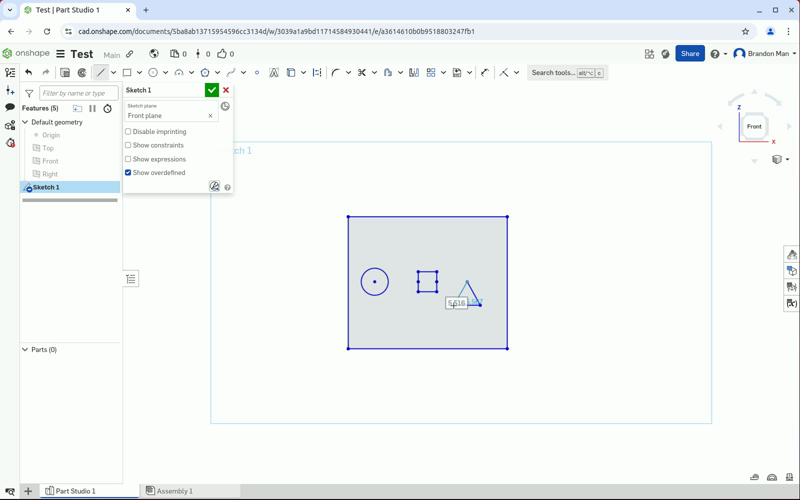
key(esc)
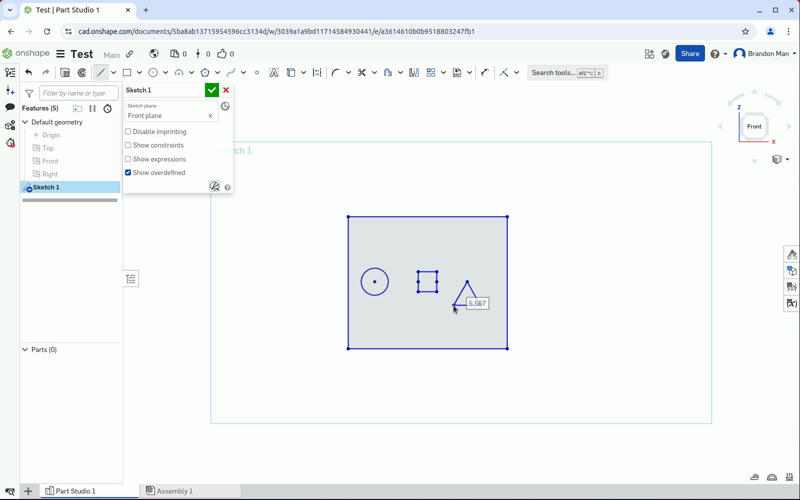
mouse_move(464, 240)
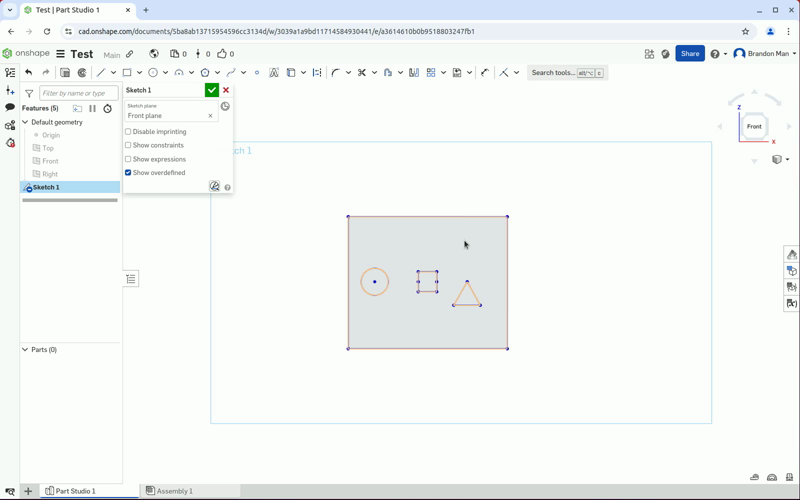
click(464, 240)
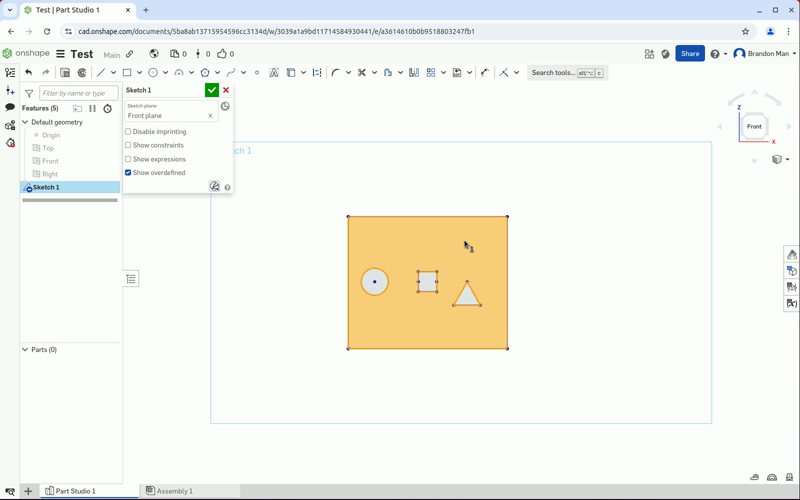
mouse_move(73, 352)
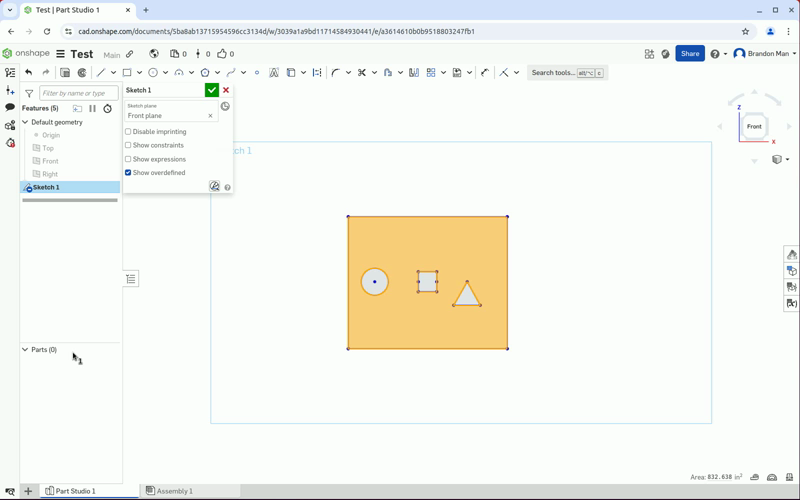
key(shift+y)
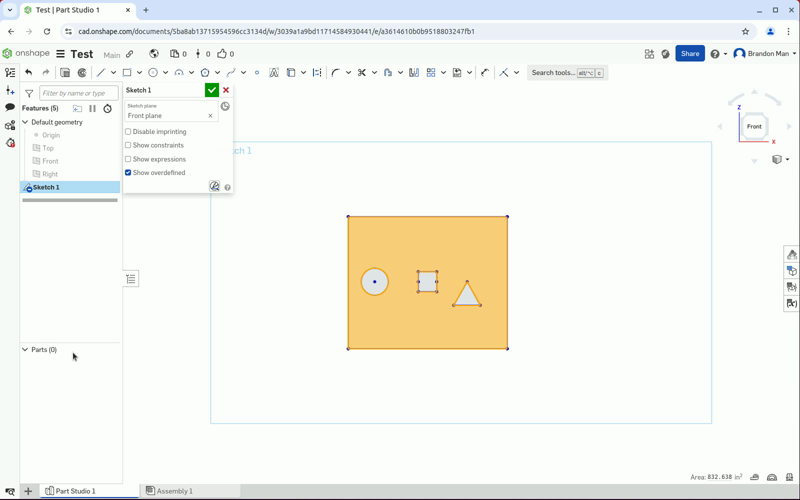
key(shift+e)
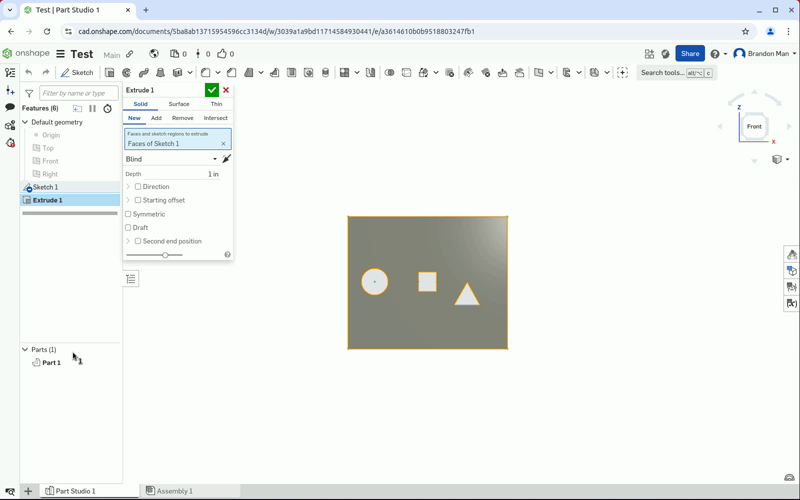
mouse_move(143, 106)
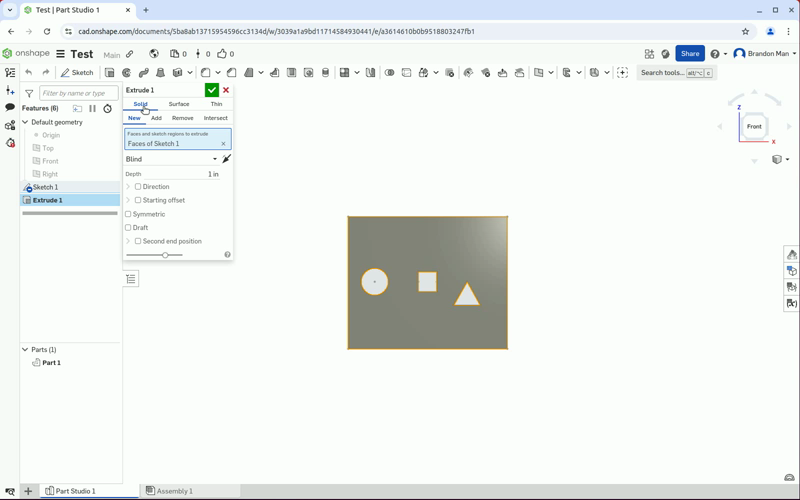
click(143, 106)
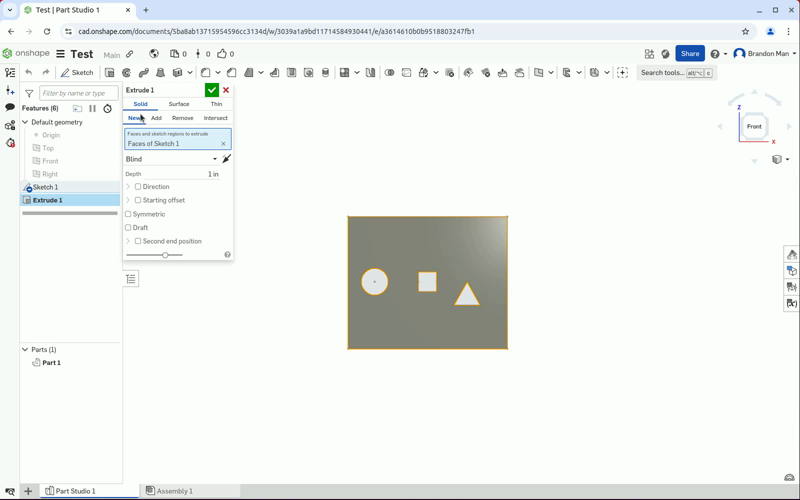
mouse_move(137, 120)
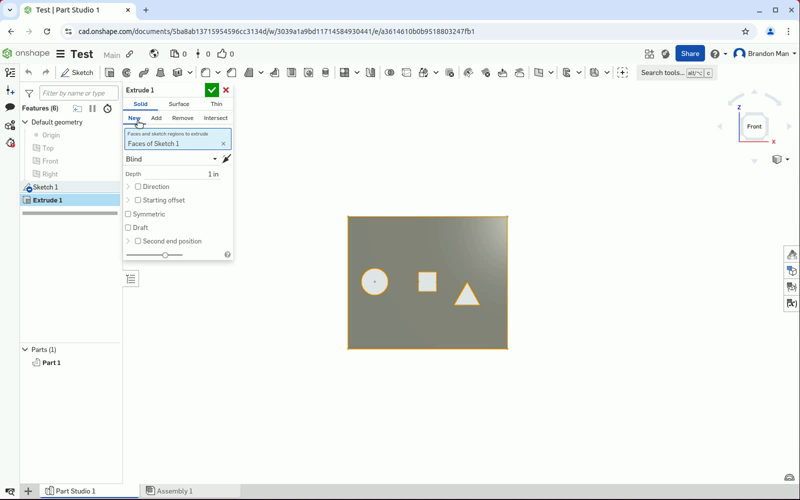
click(137, 120)
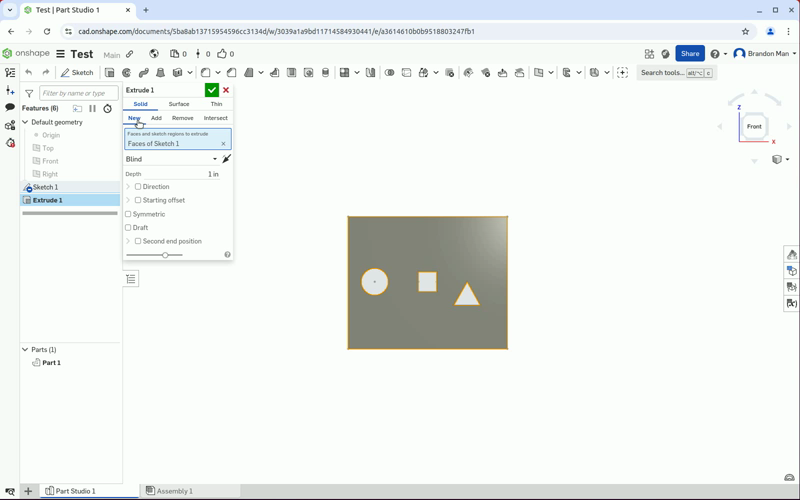
key(tab, 4)
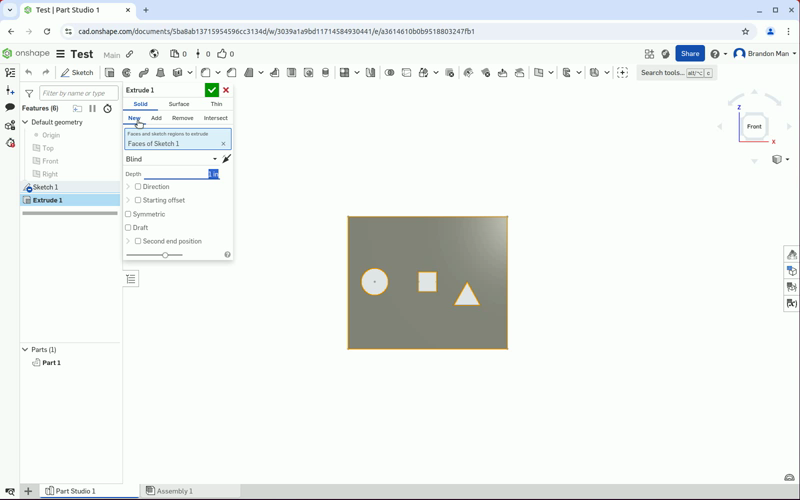
text(4.333)
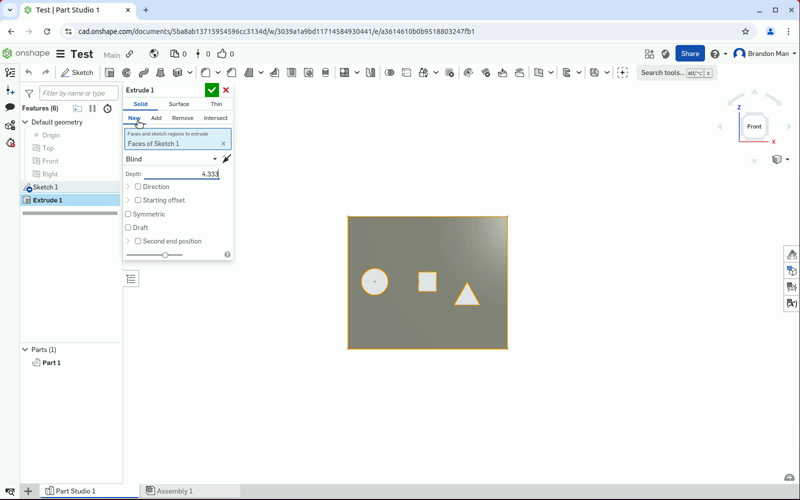
key(enter)
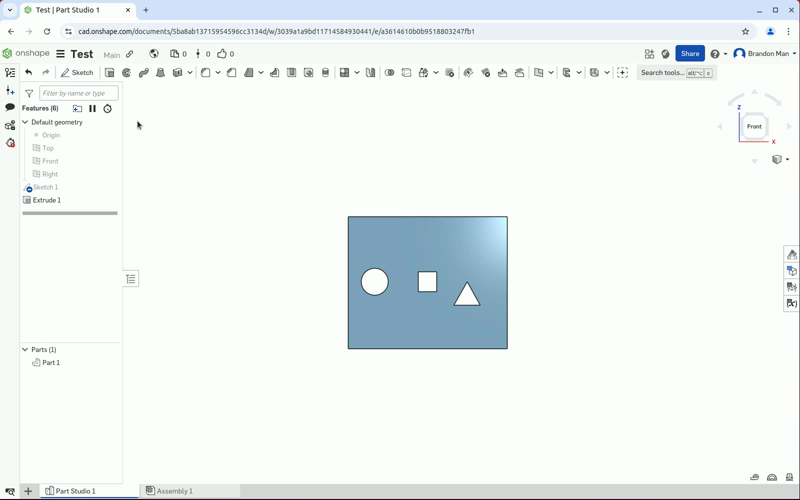
key(shift+h)
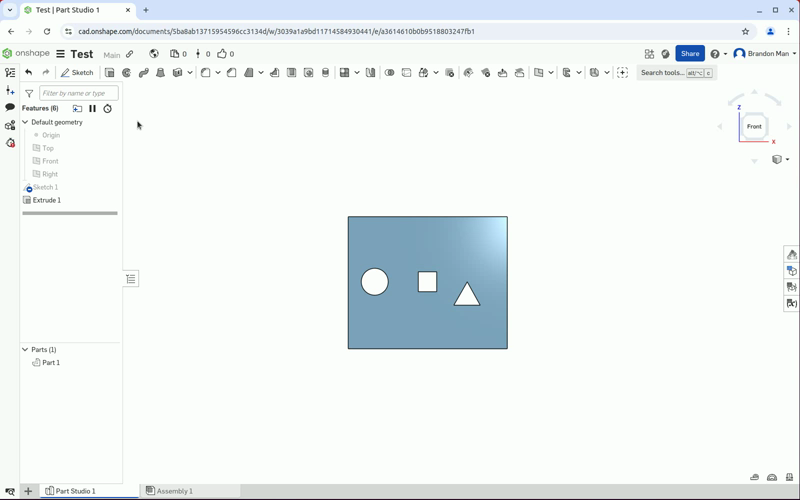
key(shift+h)
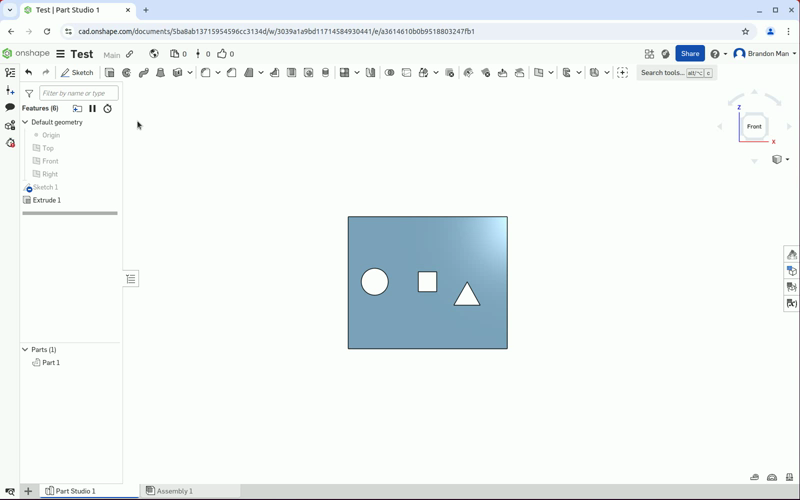
mouse_move(73, 189)
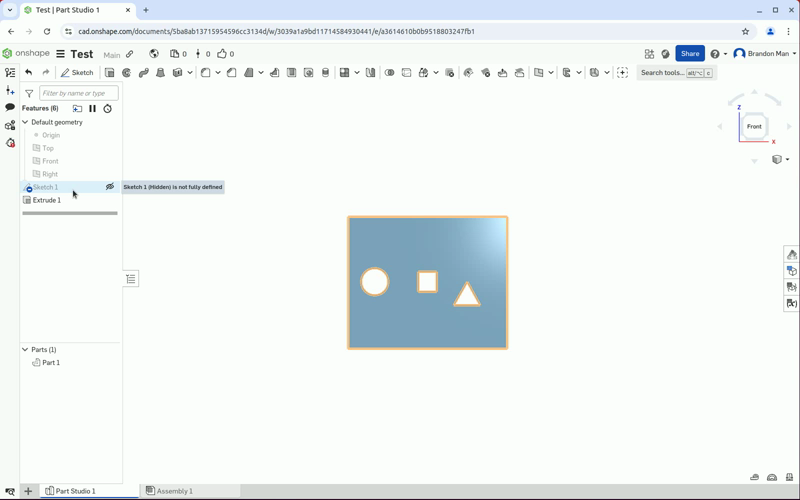
click(73, 189)
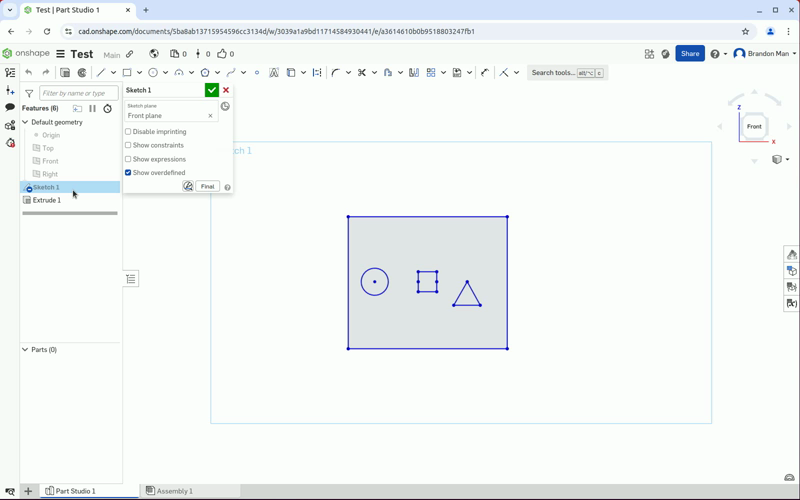
mouse_move(229, 92)
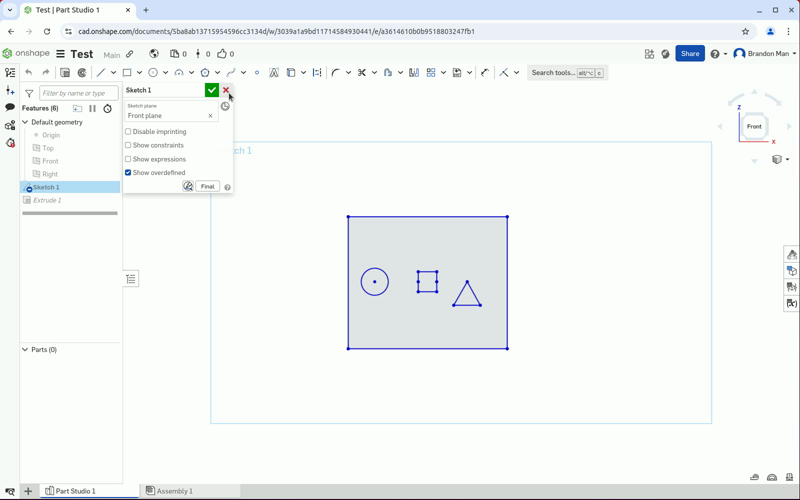
click(229, 92)
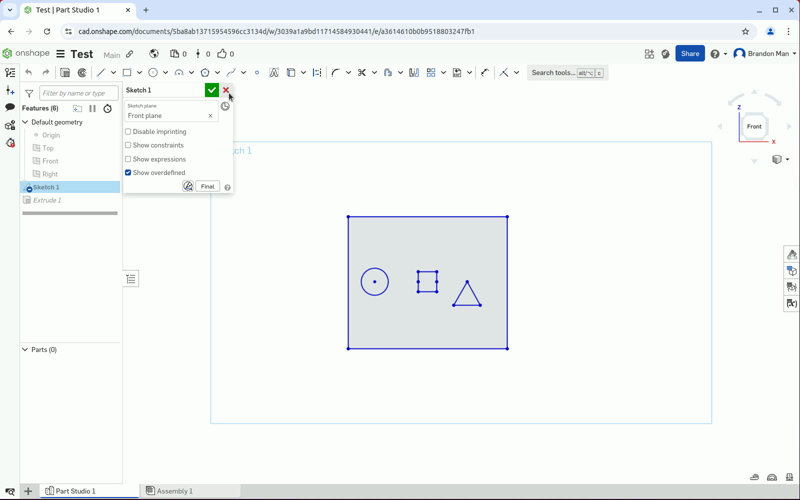
key(shift+s)
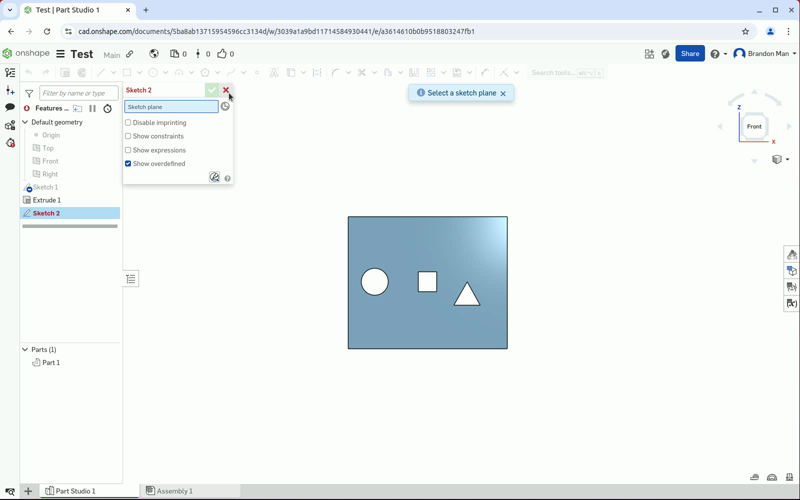
mouse_move(73, 163)
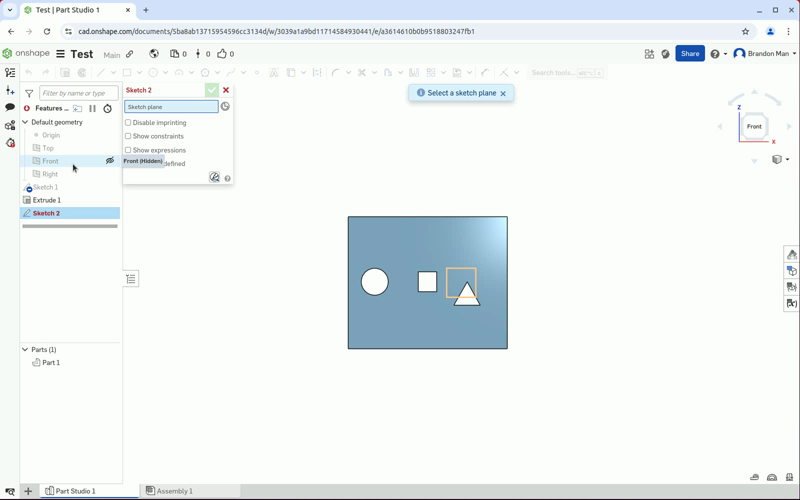
click(73, 163)
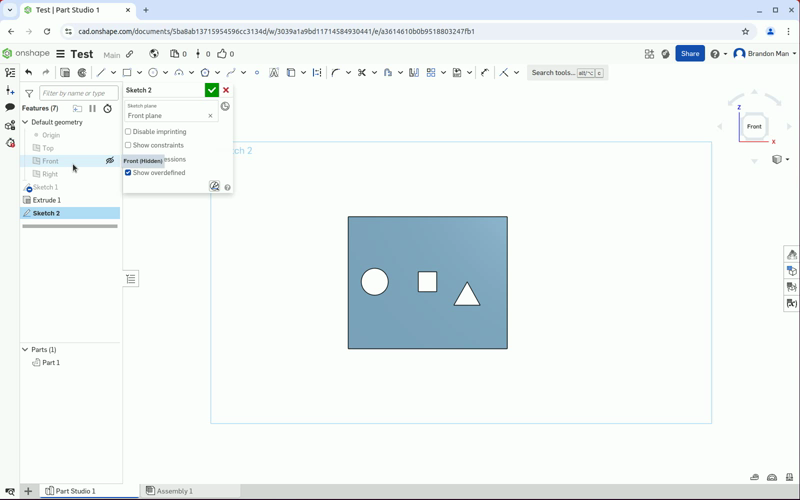
mouse_move(73, 352)
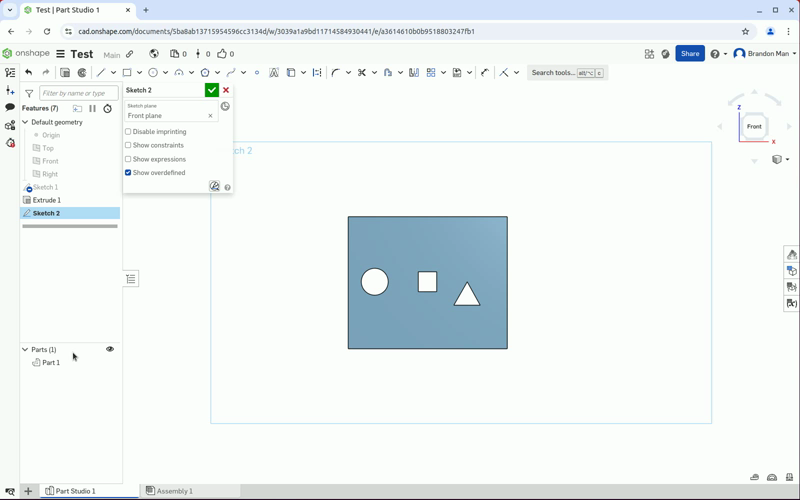
key(y)
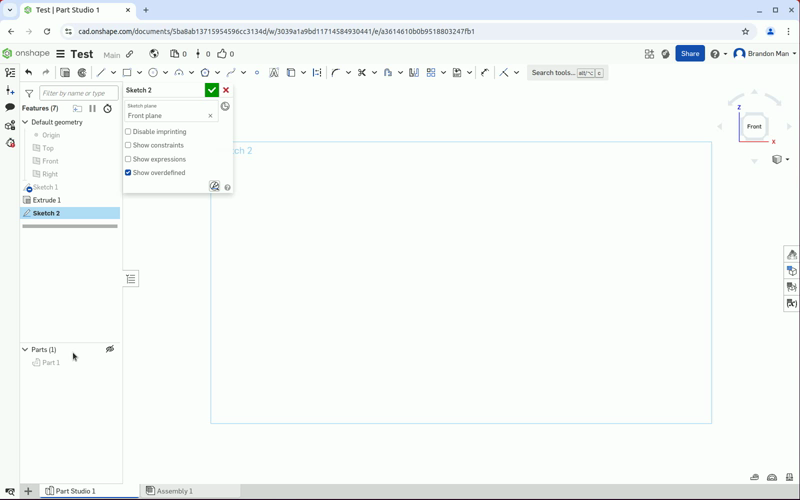
key(c)
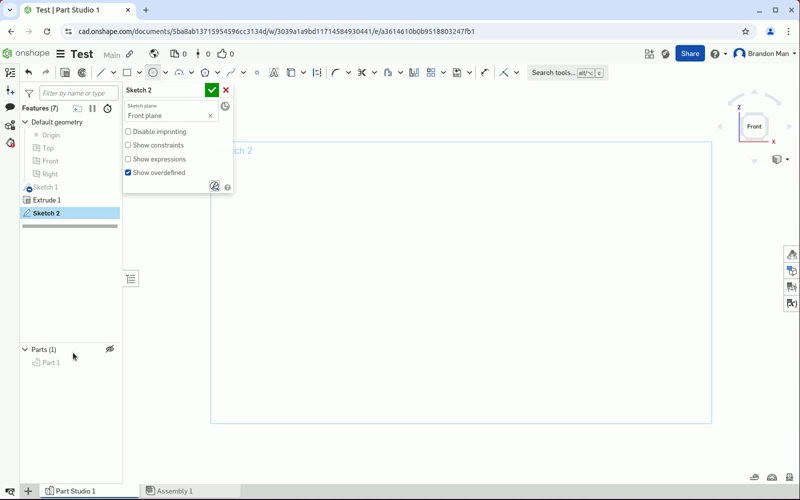
key_down(shift)
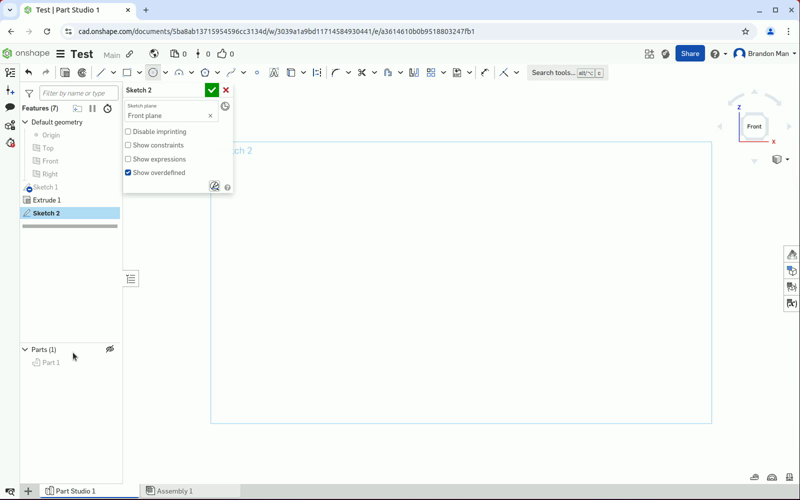
mouse_move(375, 282)
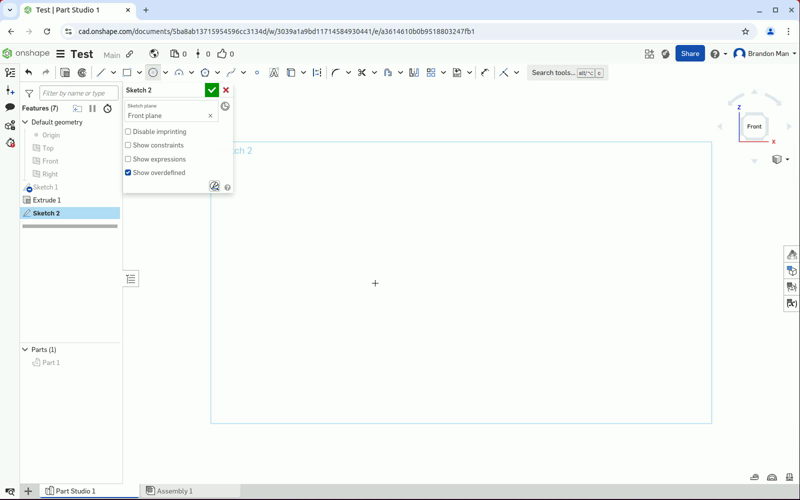
click(375, 282)
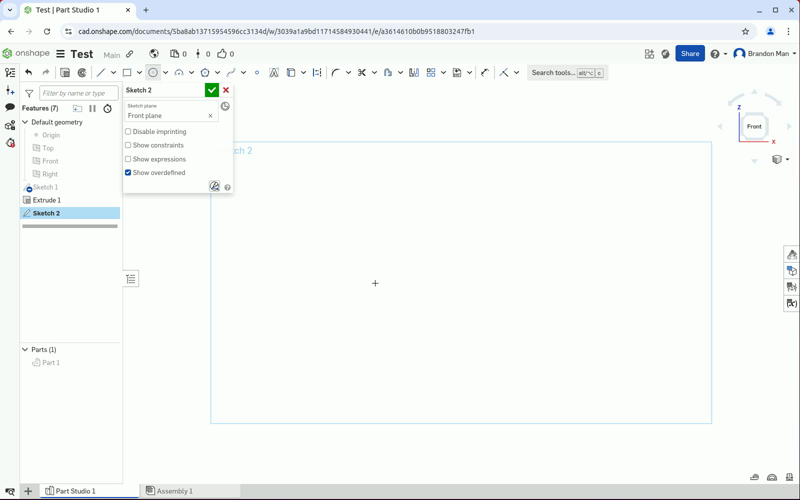
key_up(shift)
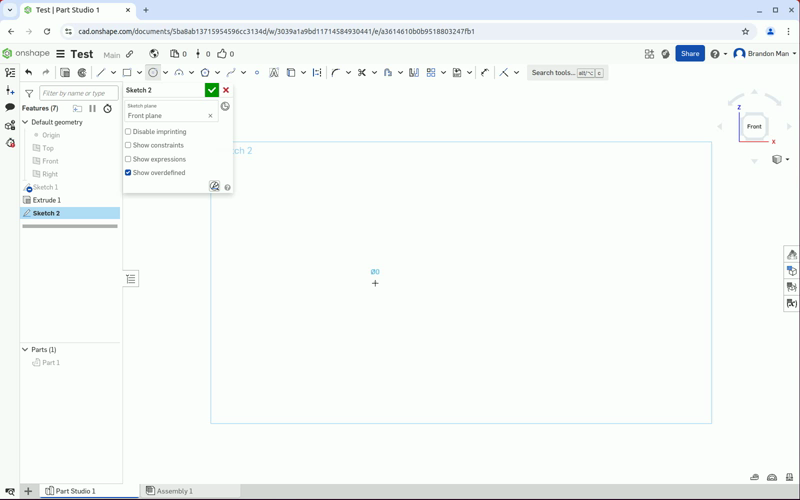
mouse_move(389, 282)
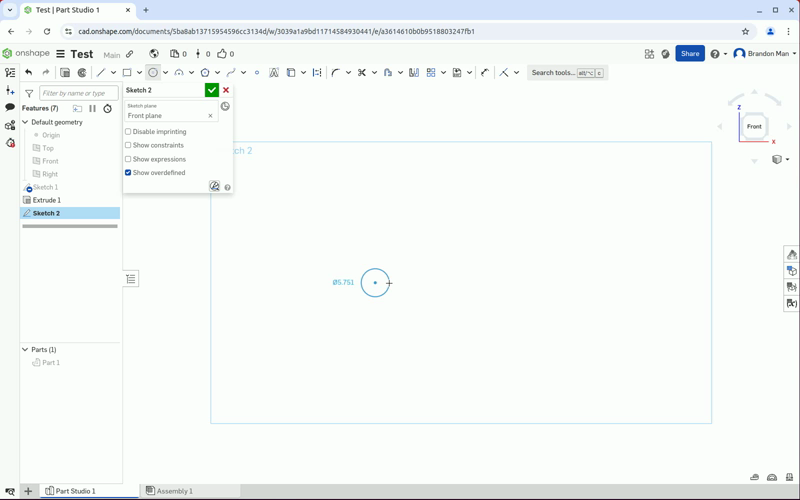
click(389, 282)
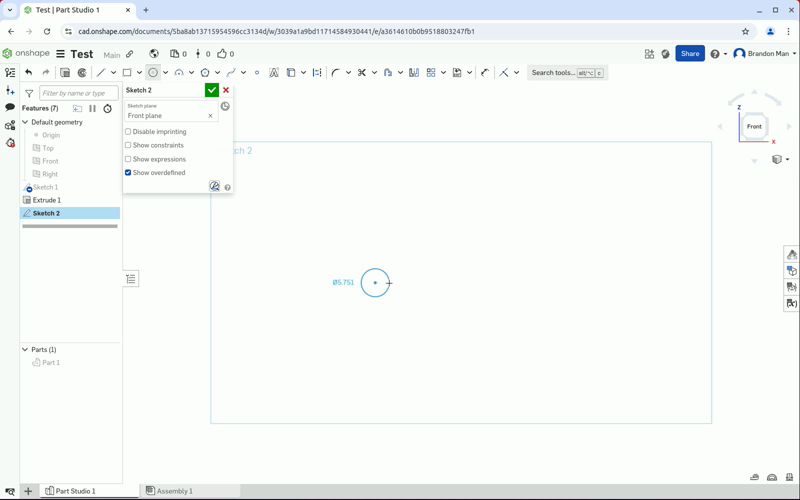
key(esc)
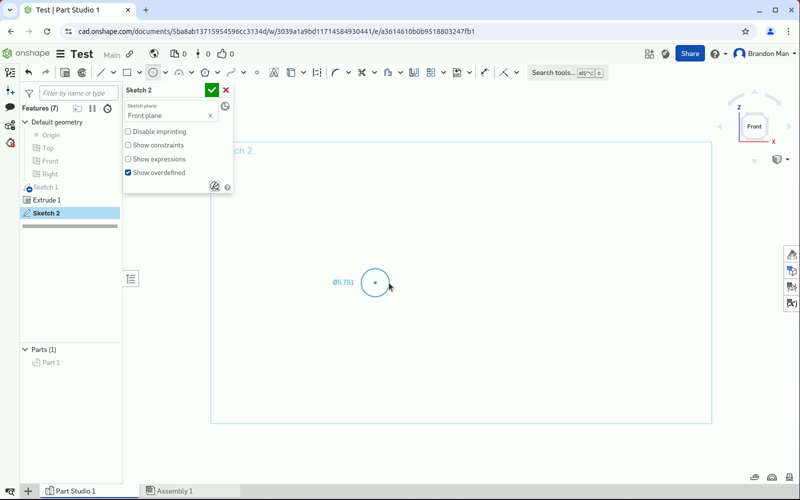
mouse_move(375, 276)
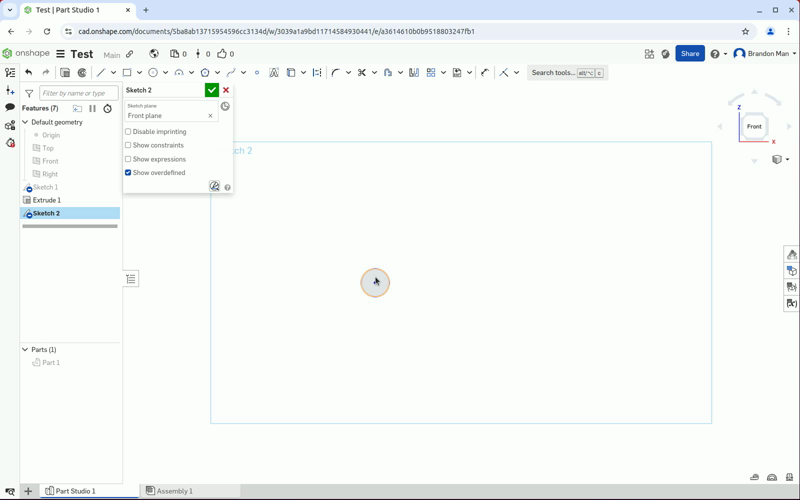
scroll(6)
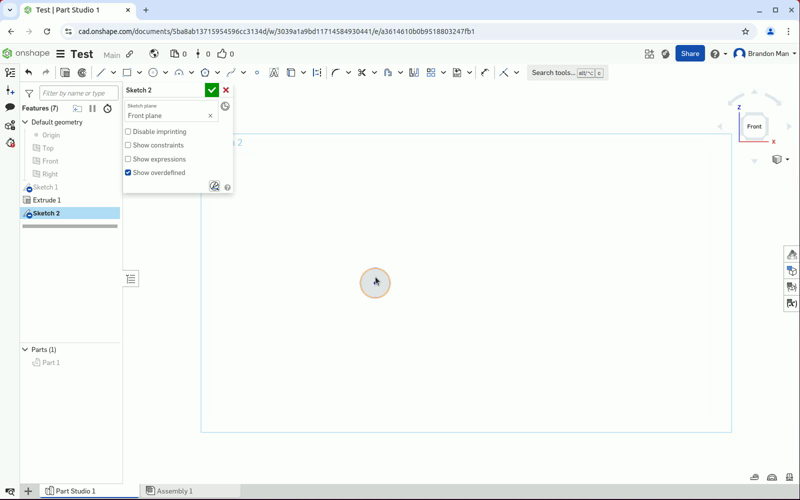
scroll(6)
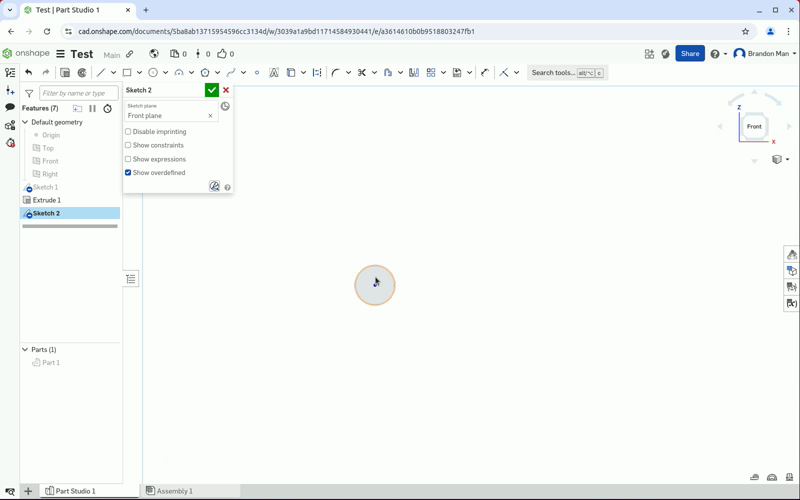
scroll(6)
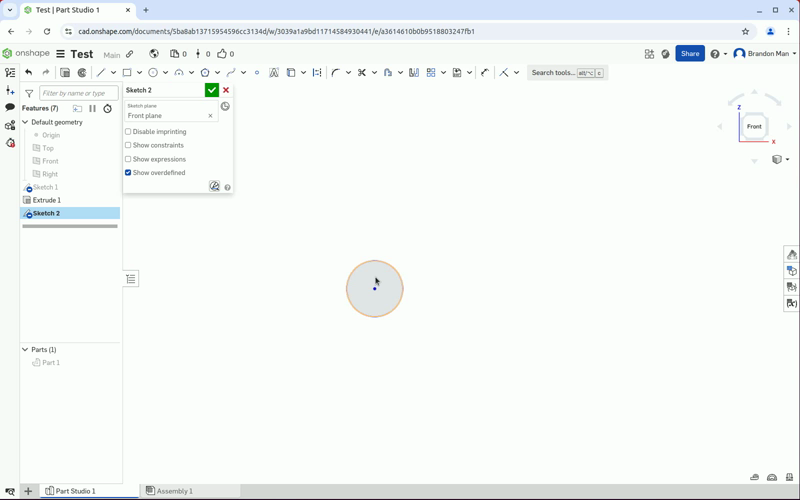
scroll(6)
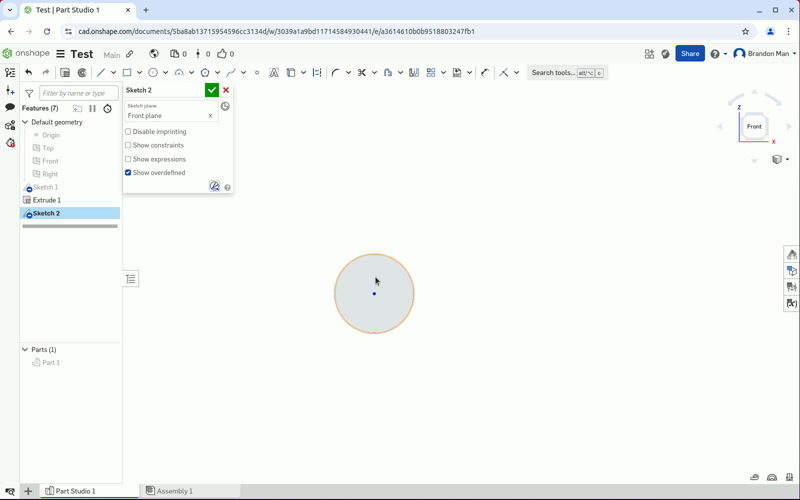
scroll(6)
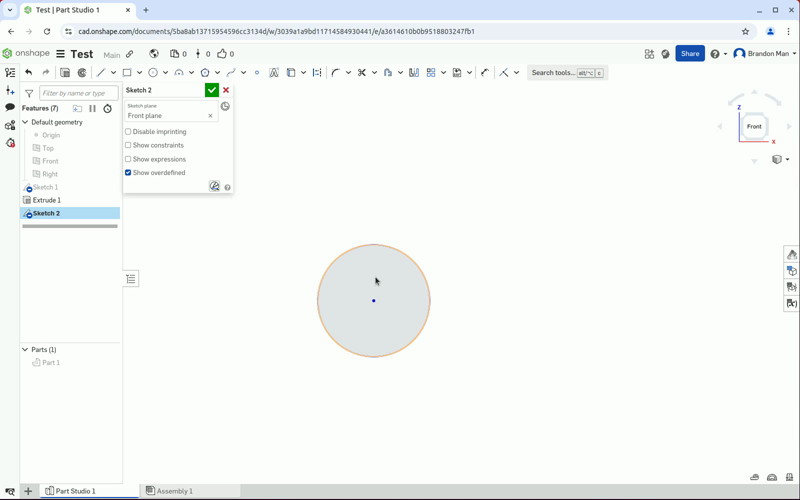
scroll(6)
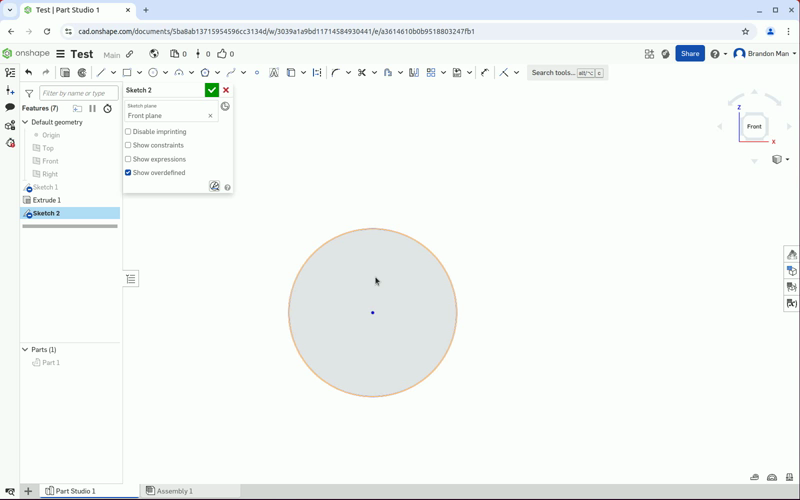
scroll(6)
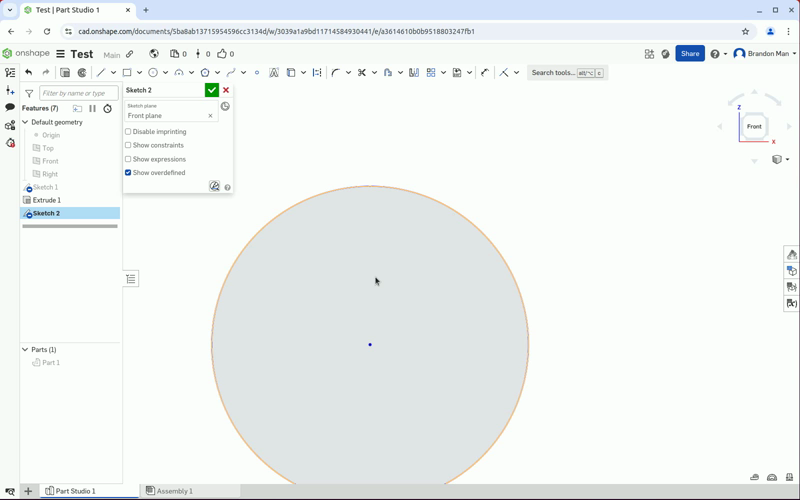
click(375, 276)
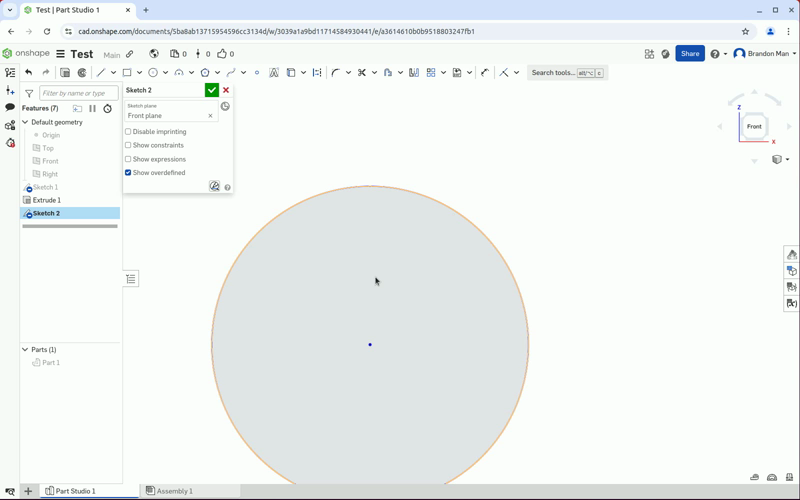
scroll(-6)
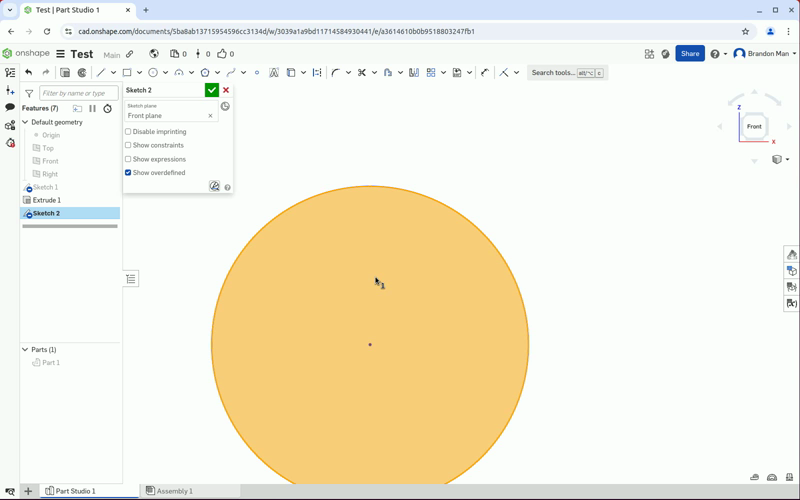
scroll(-6)
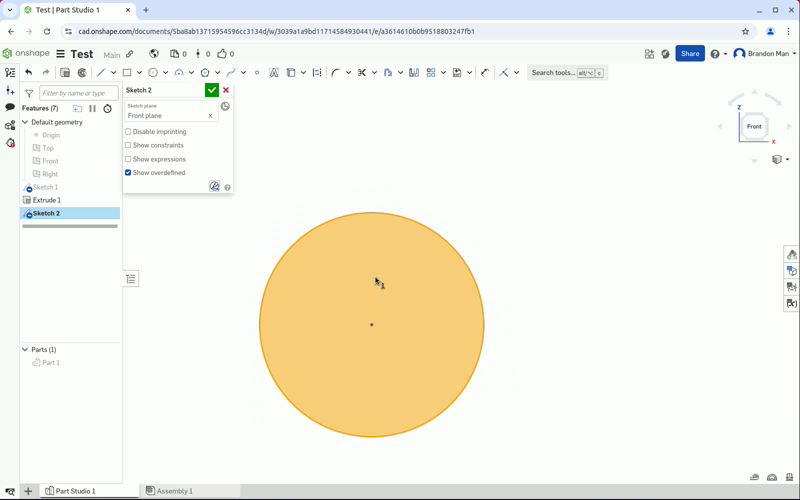
scroll(-6)
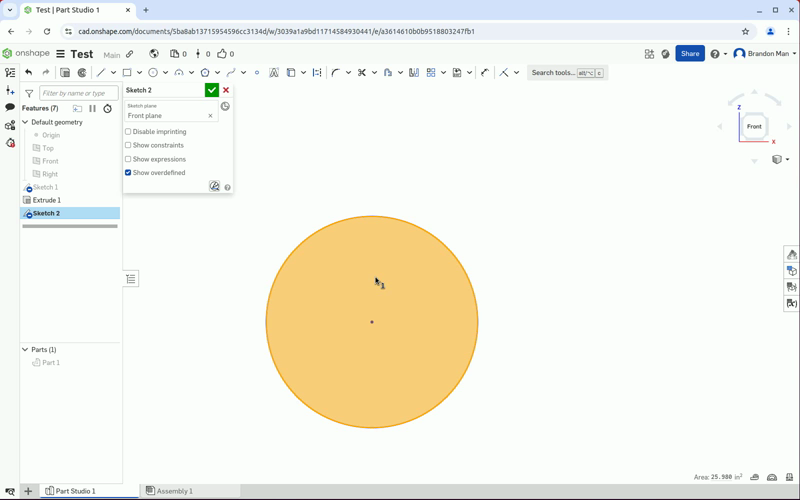
scroll(-6)
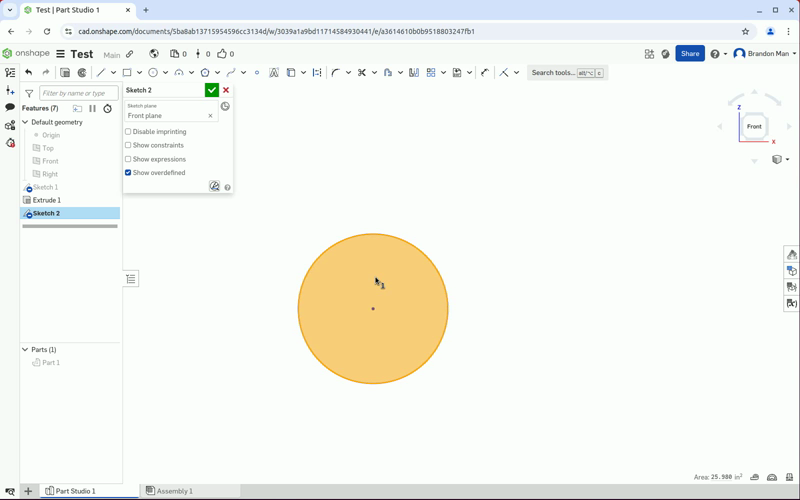
scroll(-6)
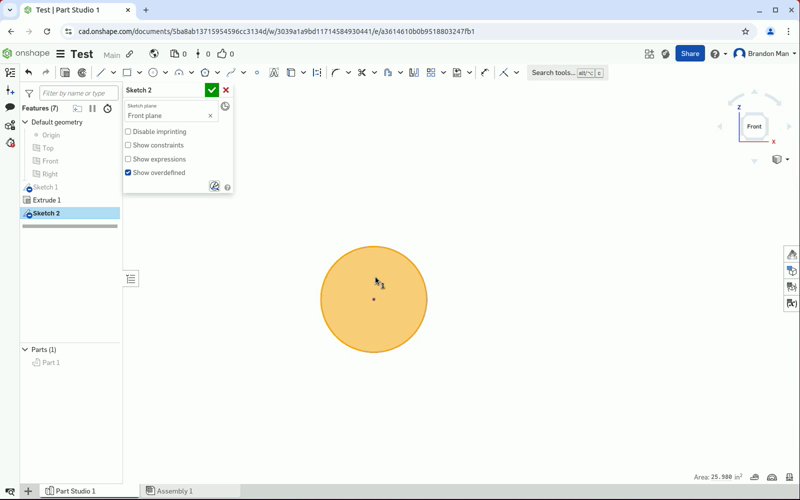
scroll(-6)
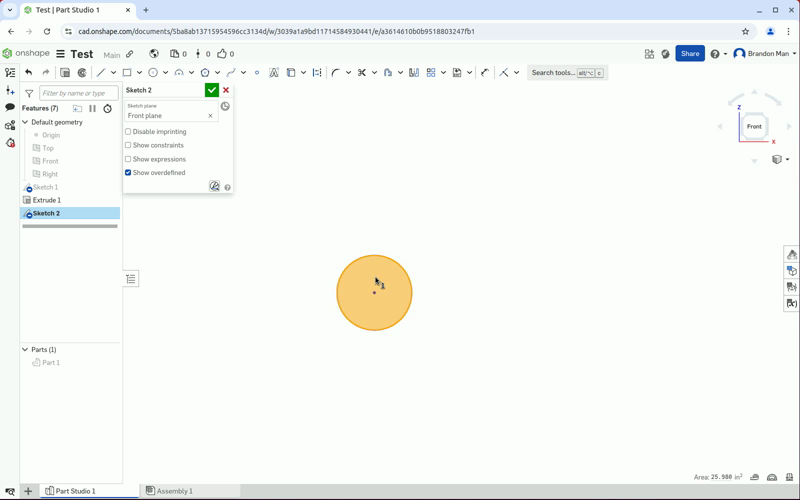
scroll(-6)
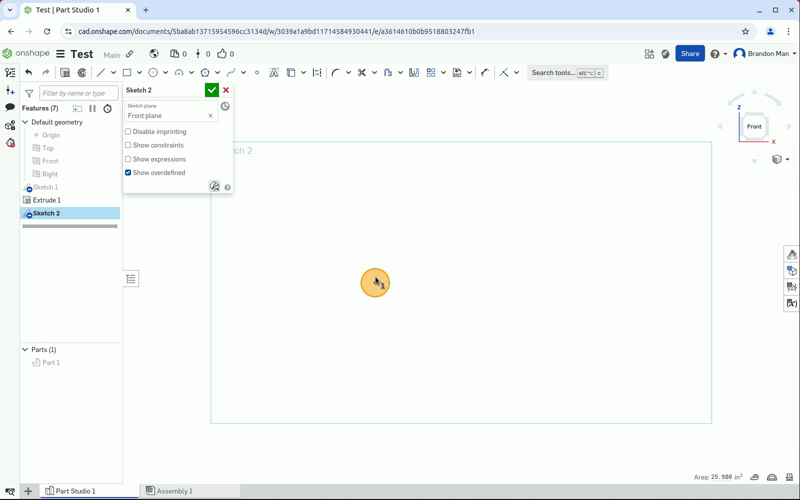
mouse_move(73, 352)
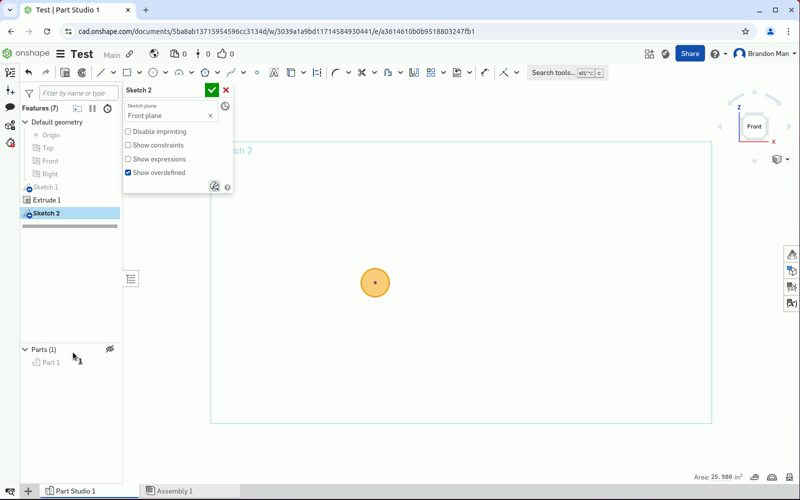
key(shift+y)
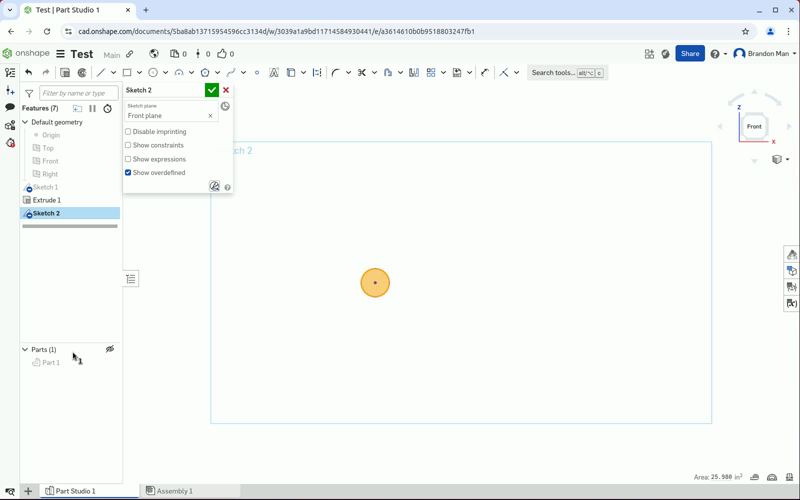
key(shift+e)
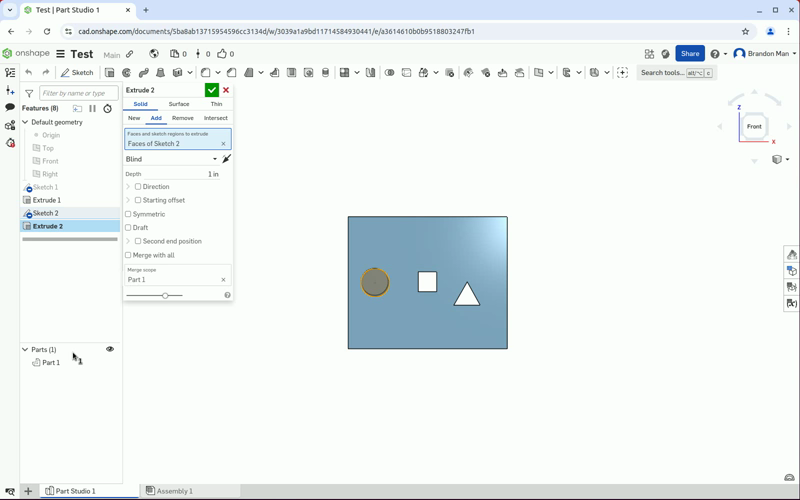
mouse_move(143, 106)
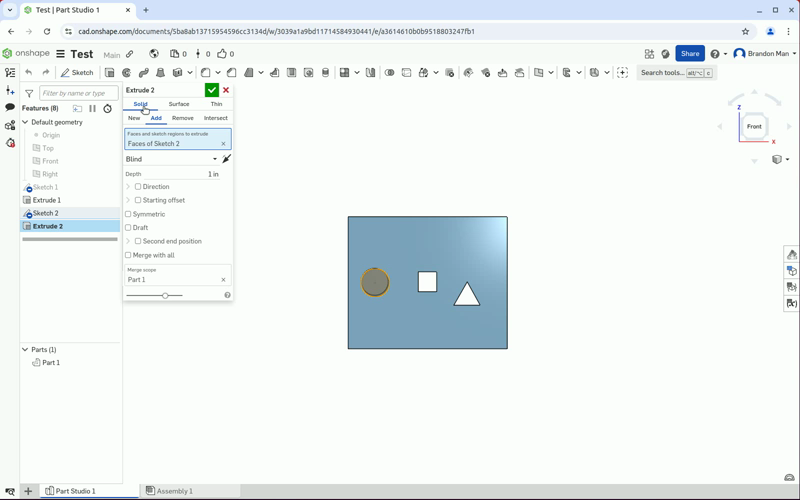
click(143, 106)
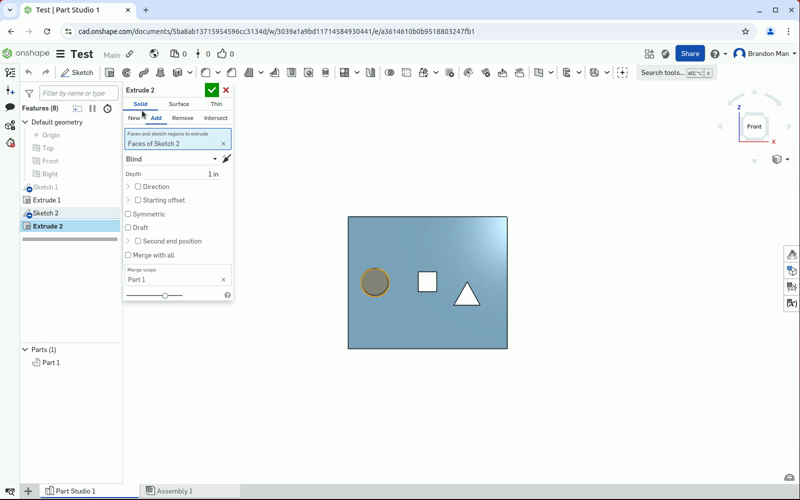
mouse_move(137, 120)
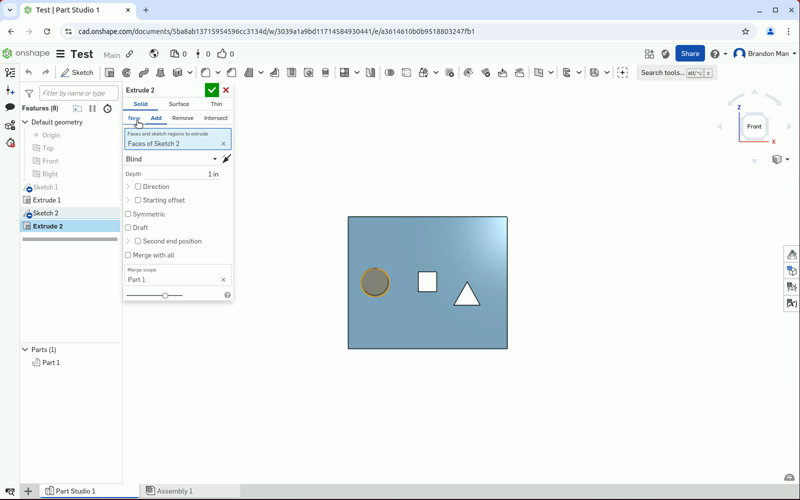
click(137, 120)
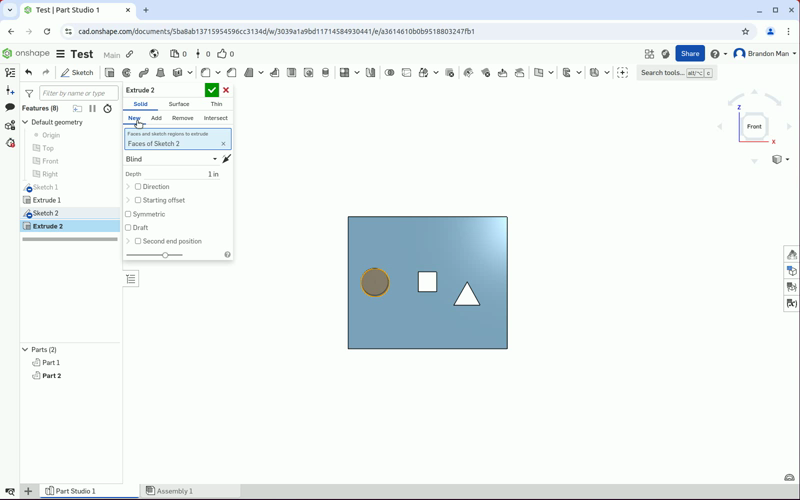
key(tab, 4)
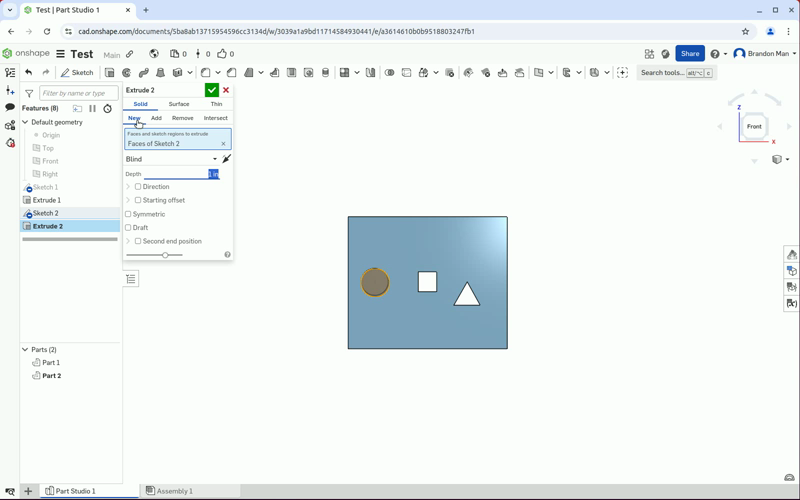
text(11.073)
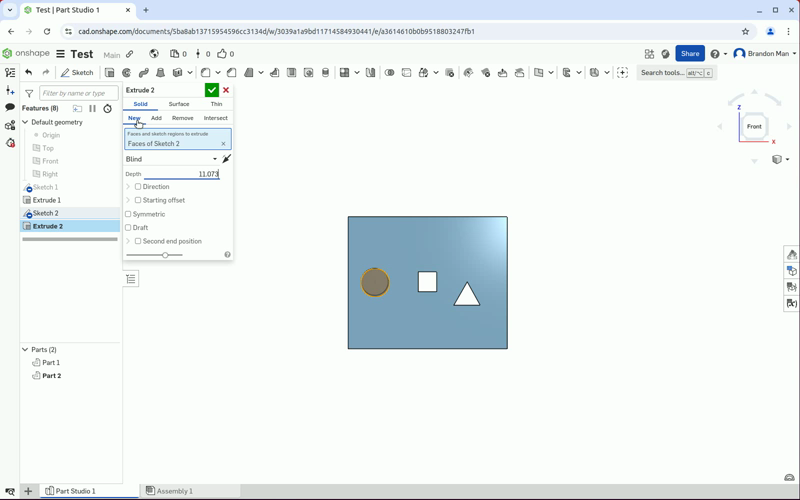
key(enter)
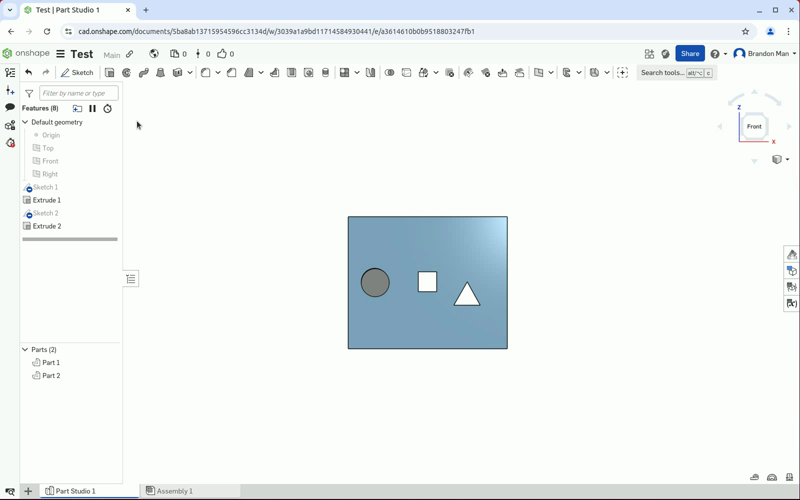
key(shift+h)
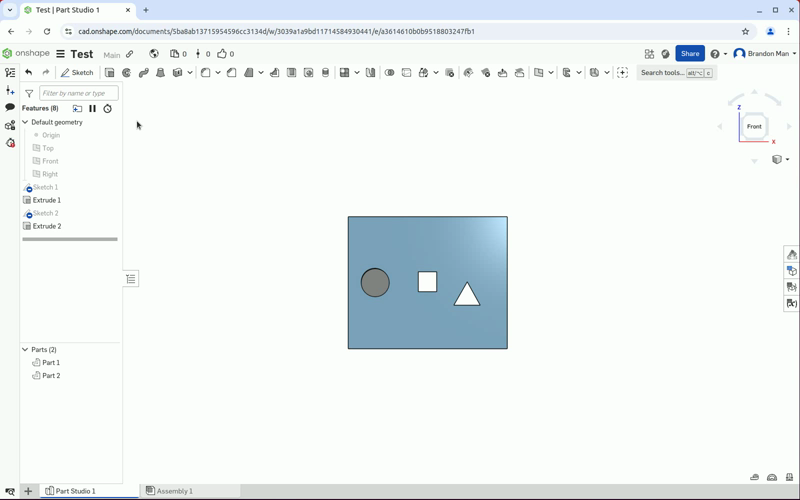
key(shift+h)
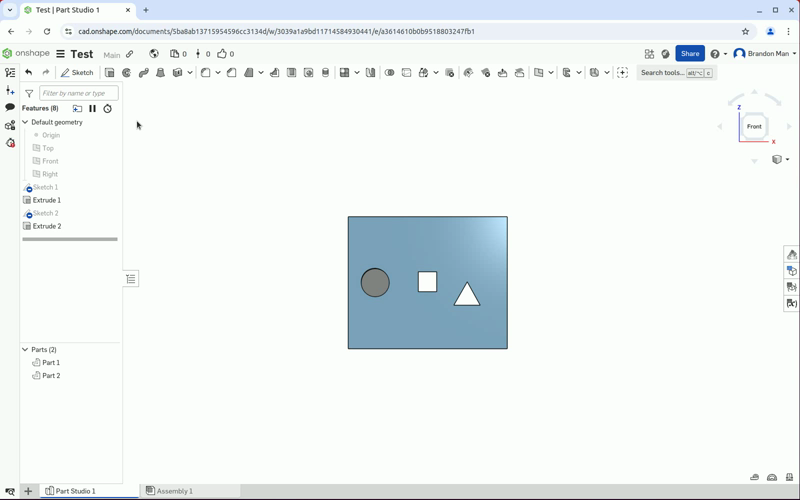
mouse_move(73, 189)
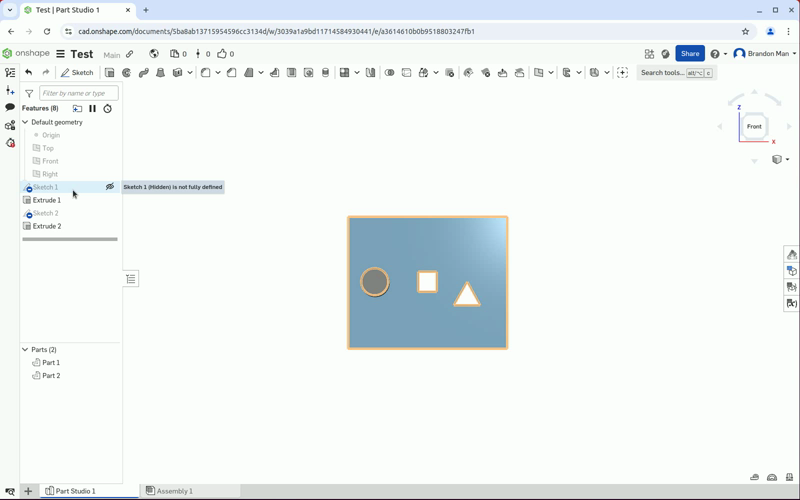
click(73, 189)
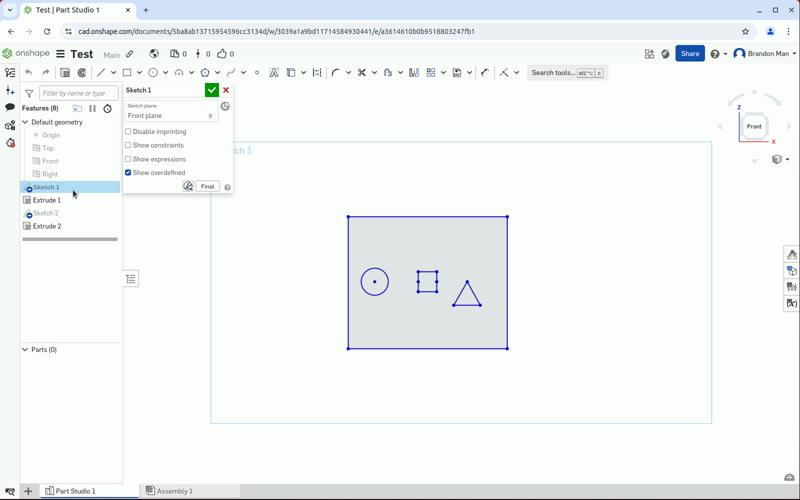
mouse_move(229, 92)
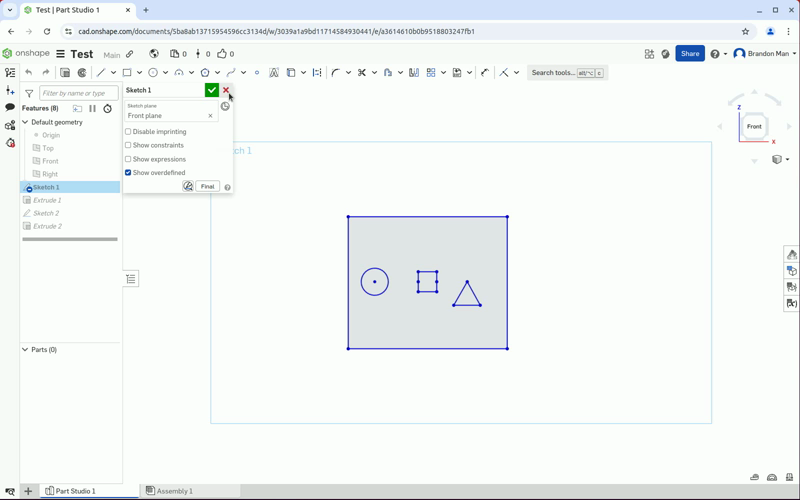
click(229, 92)
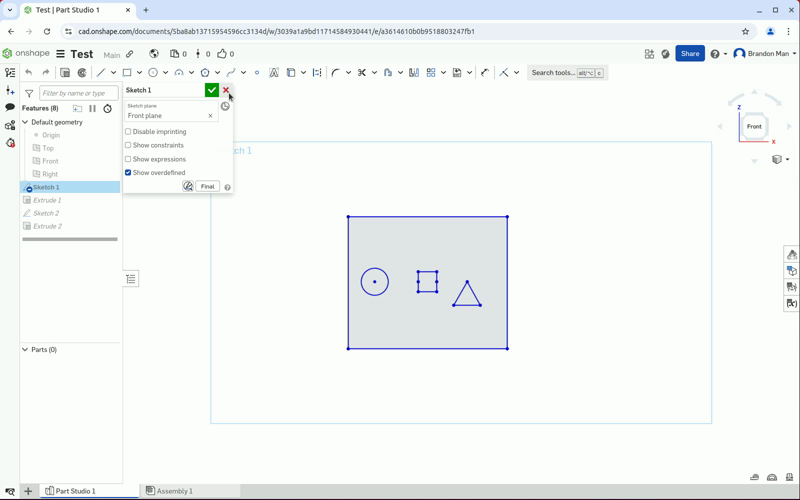
key(shift+s)
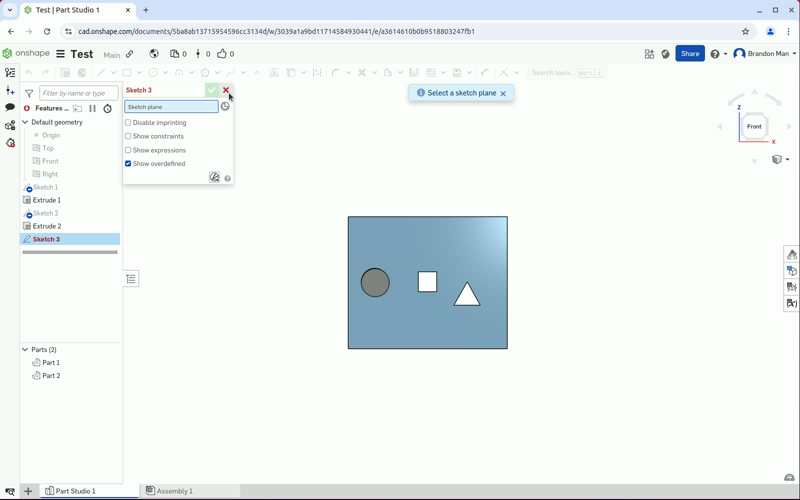
mouse_move(73, 163)
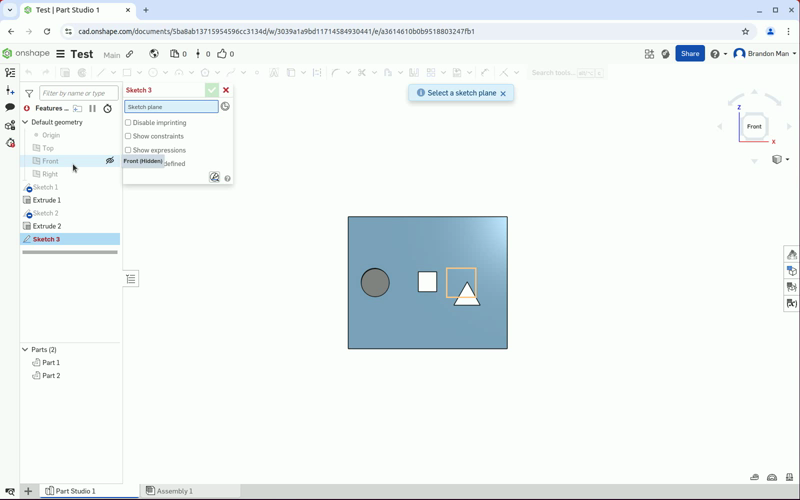
click(73, 163)
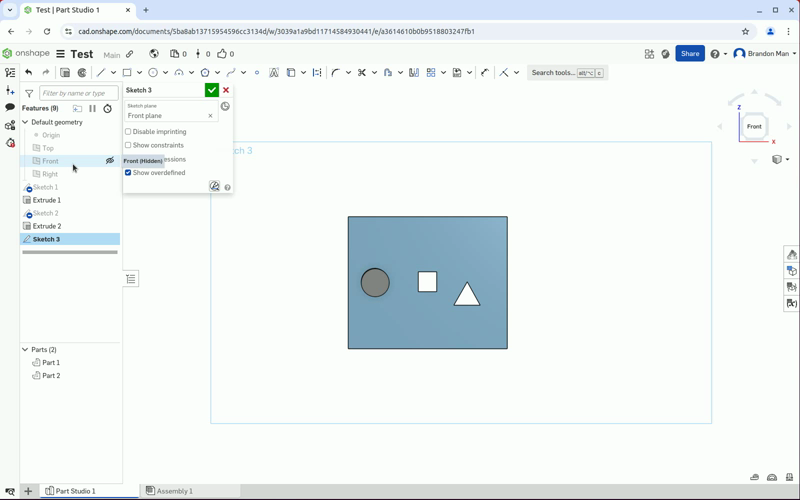
mouse_move(73, 352)
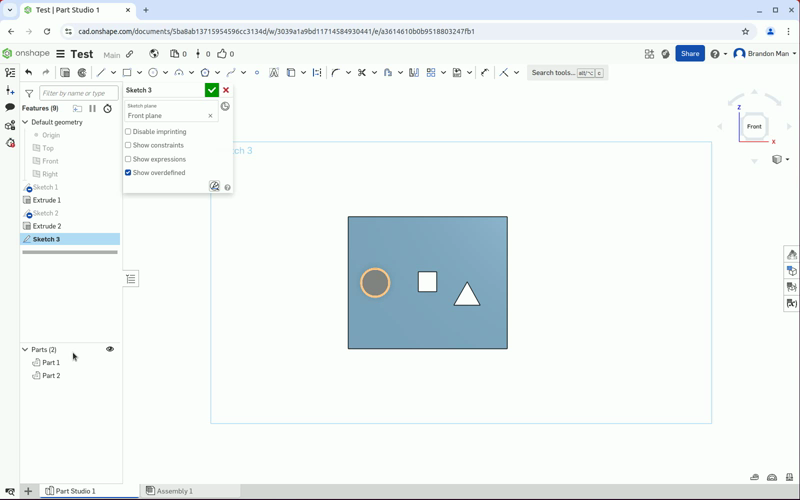
key(y)
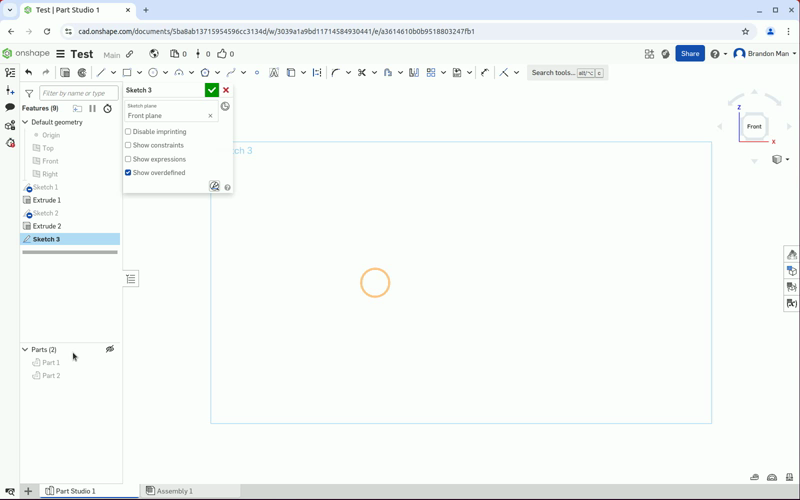
key(l)
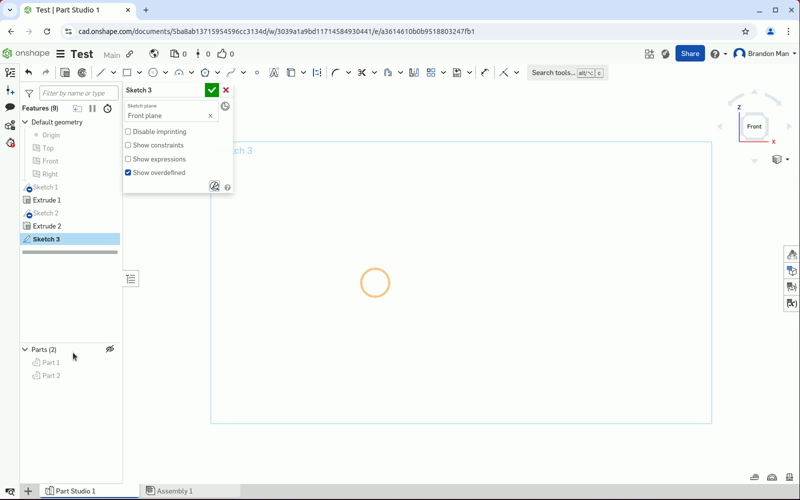
key_down(shift)
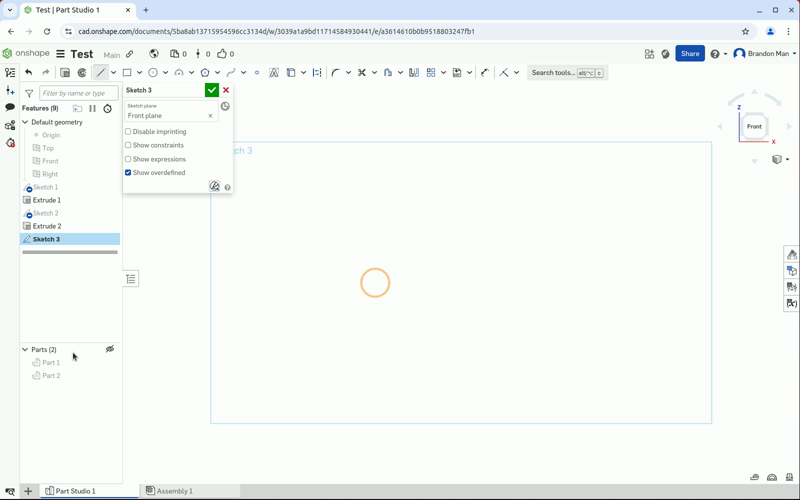
mouse_move(417, 292)
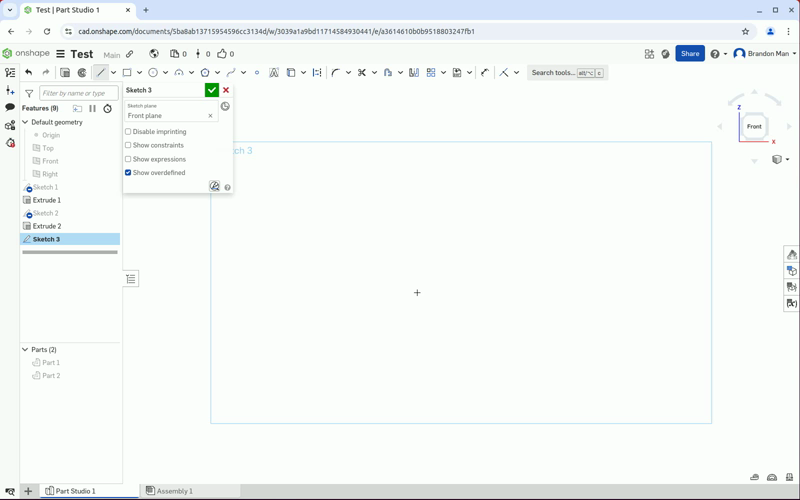
click(417, 292)
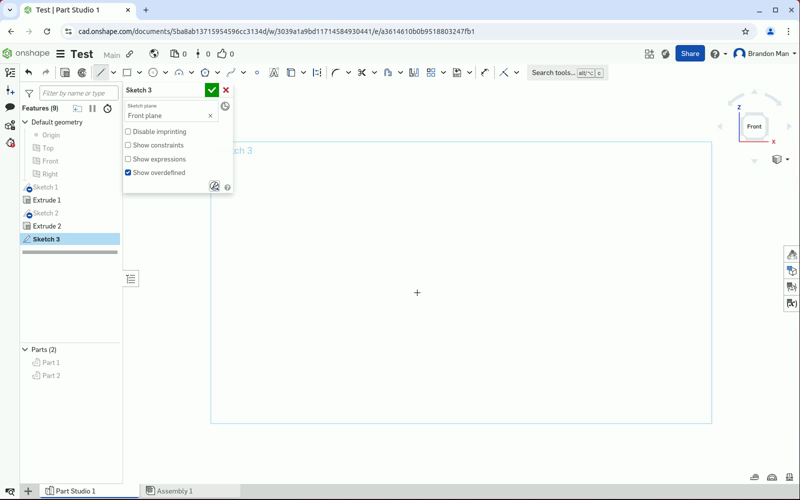
key_up(shift)
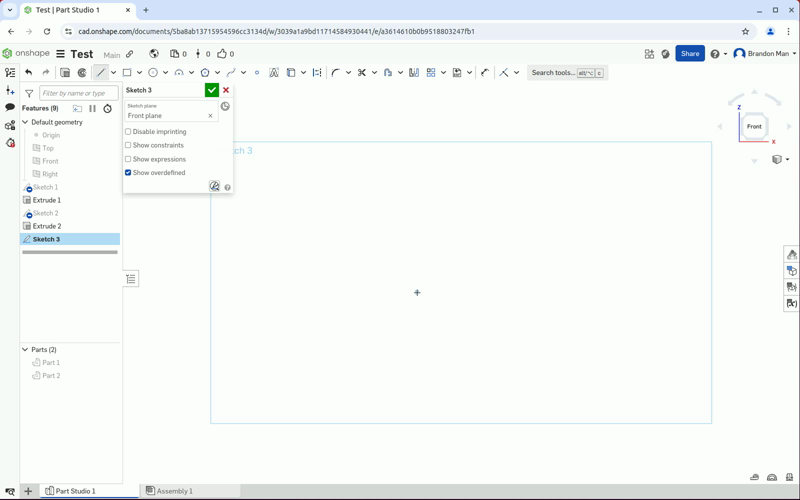
key_down(shift)
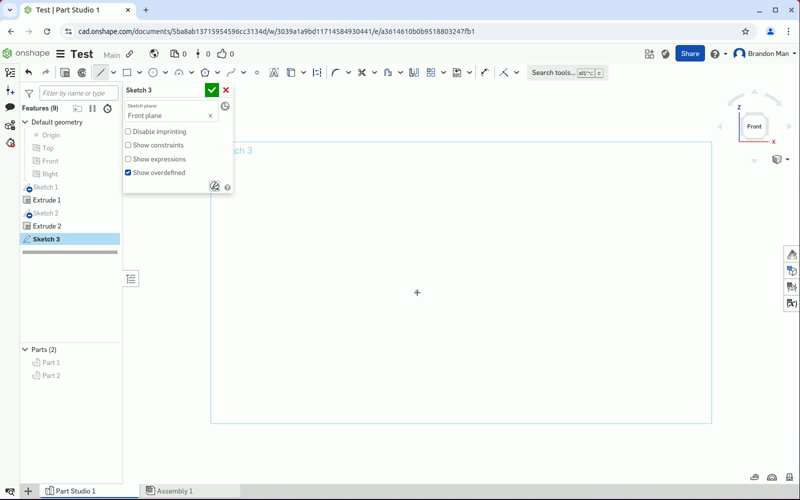
mouse_move(447, 292)
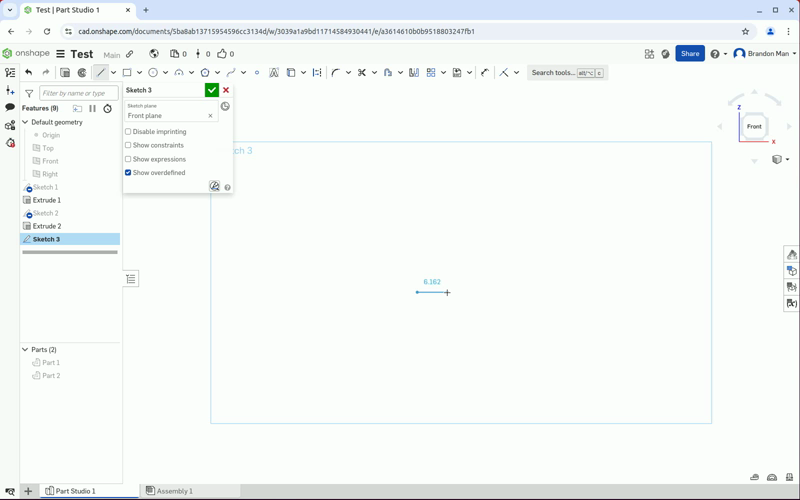
mouse_move(438, 292)
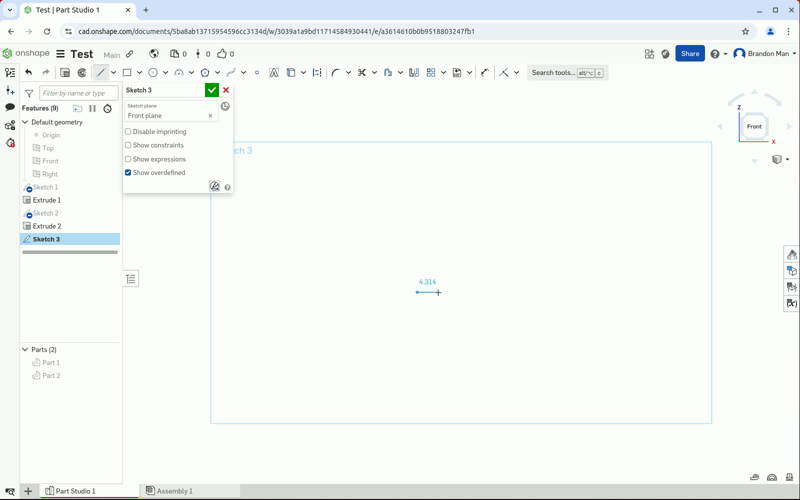
click(438, 292)
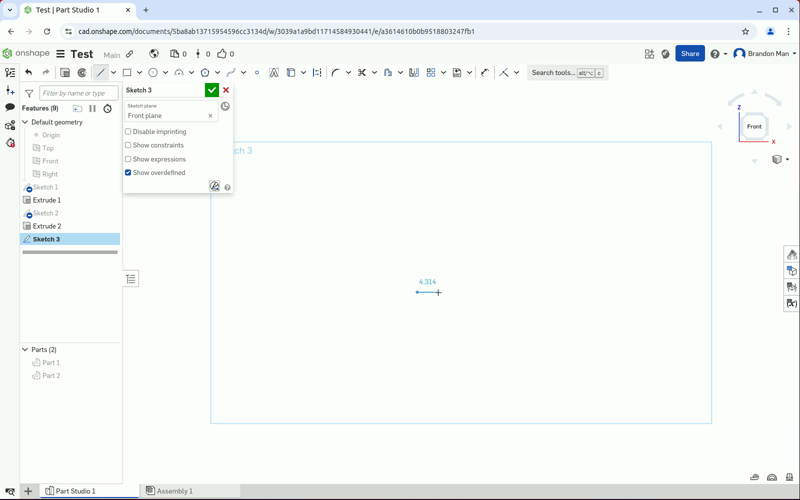
key_up(shift)
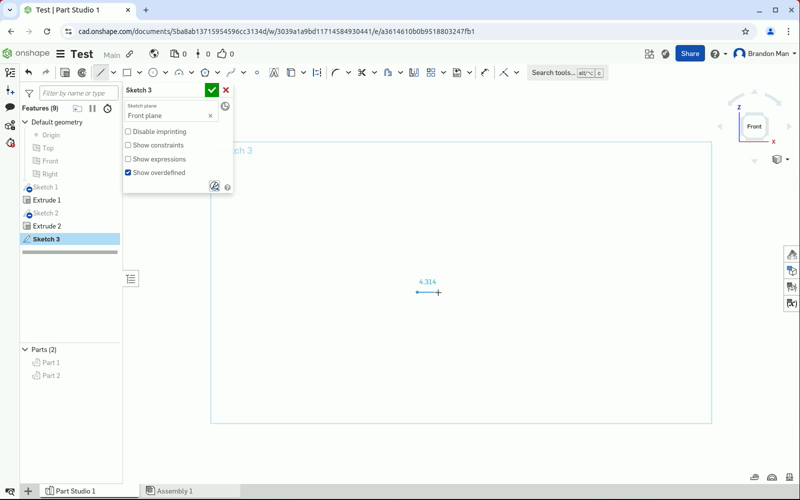
key_down(shift)
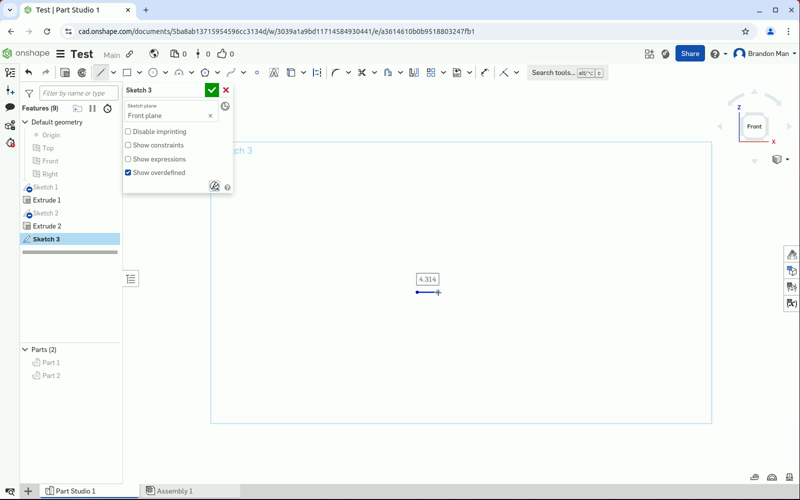
mouse_move(468, 292)
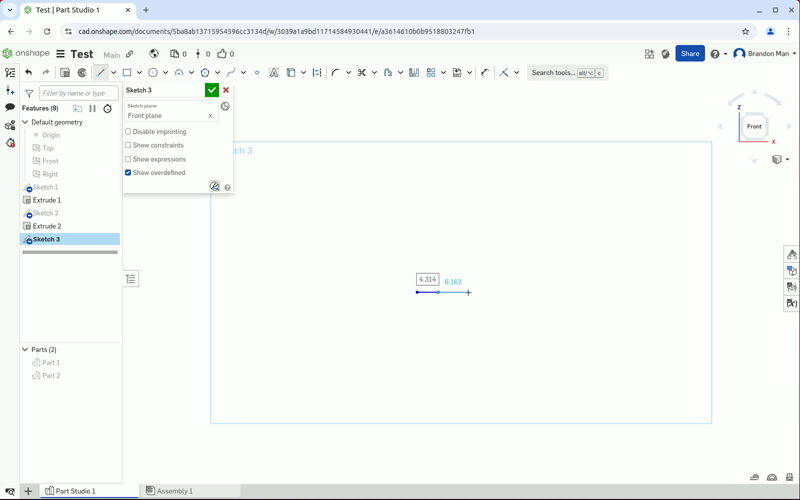
mouse_move(438, 281)
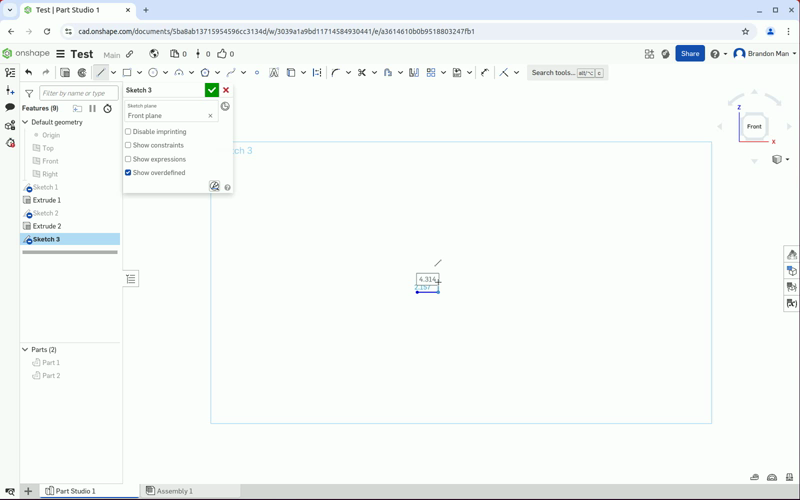
click(438, 281)
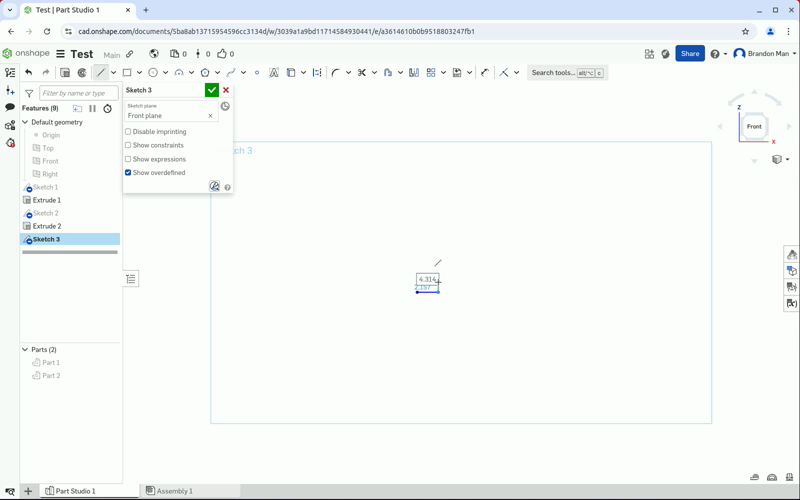
key_up(shift)
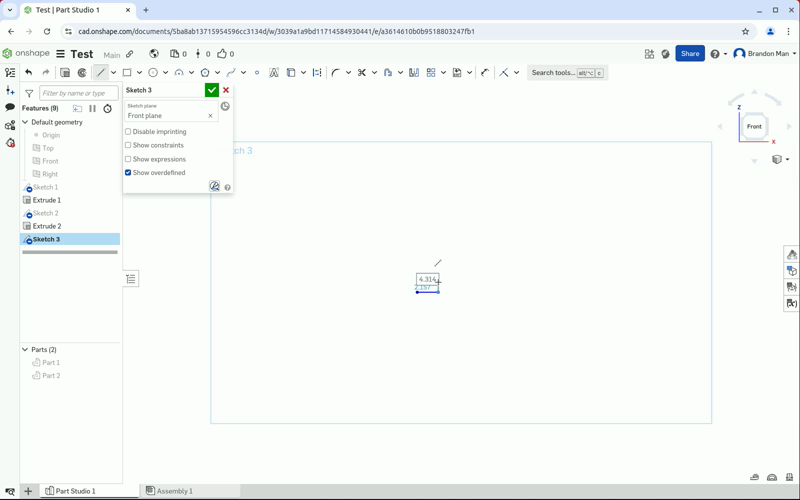
key_down(shift)
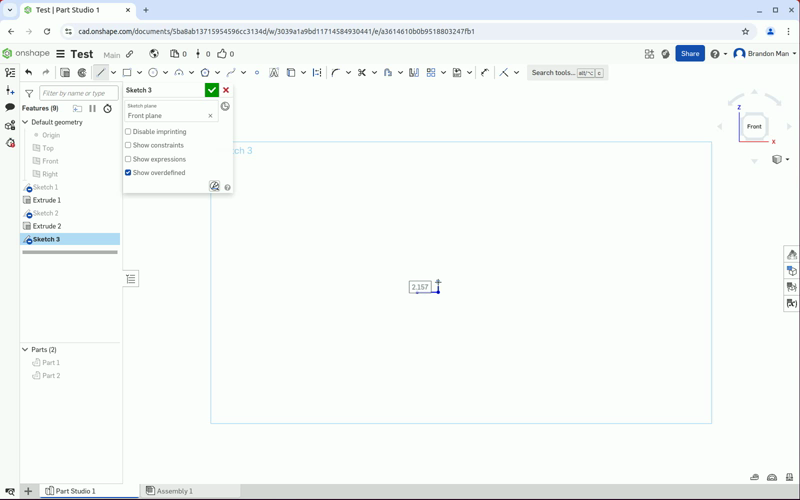
mouse_move(468, 281)
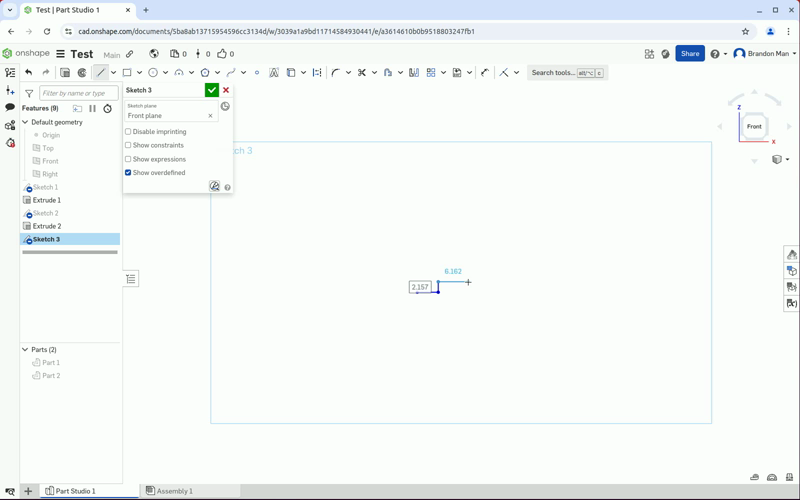
mouse_move(428, 281)
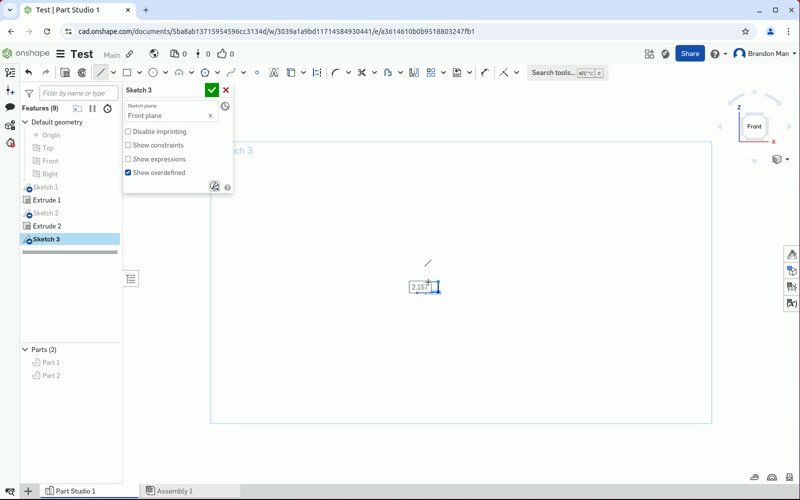
click(428, 281)
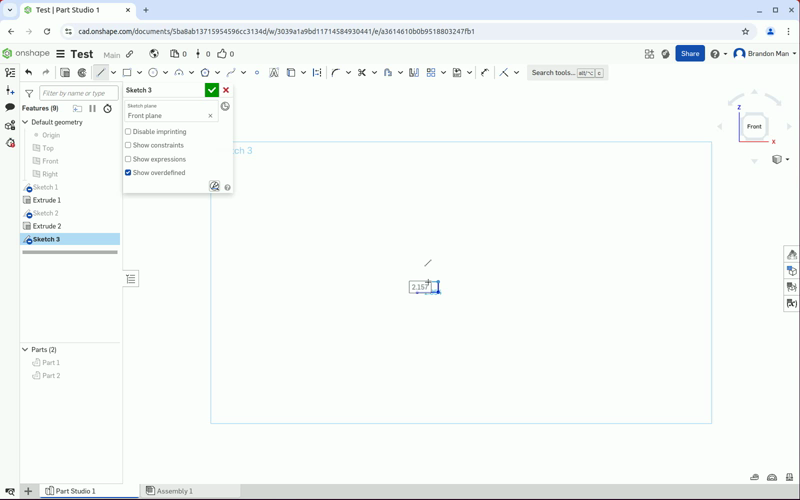
key_up(shift)
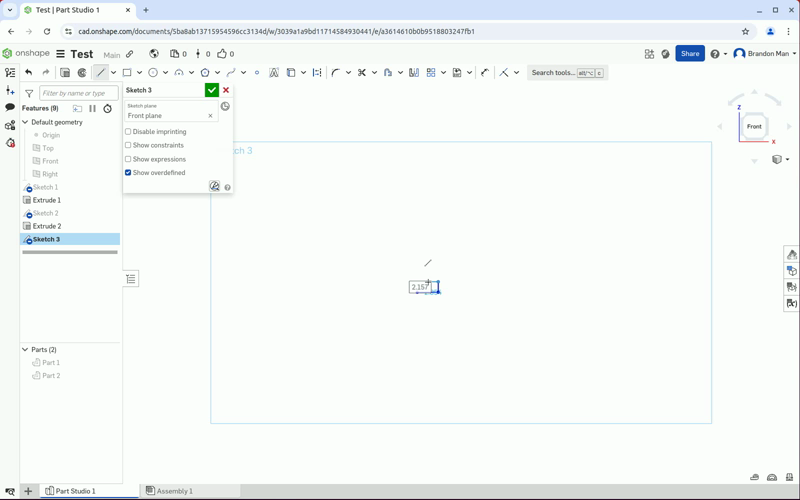
key_down(shift)
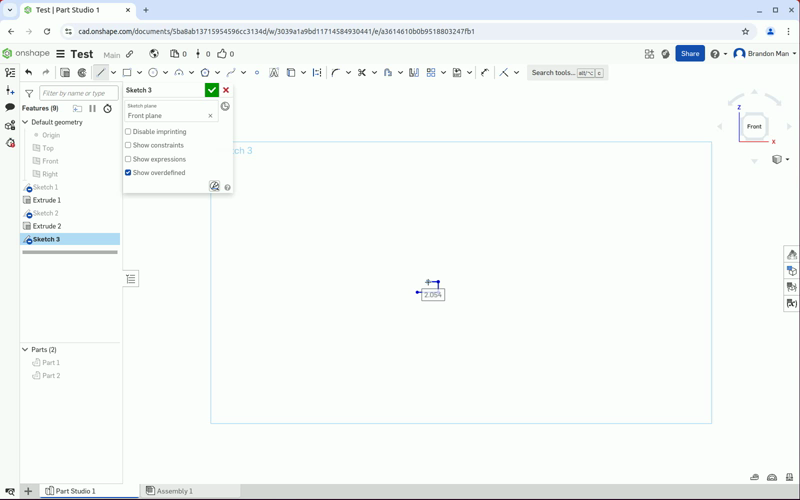
mouse_move(458, 281)
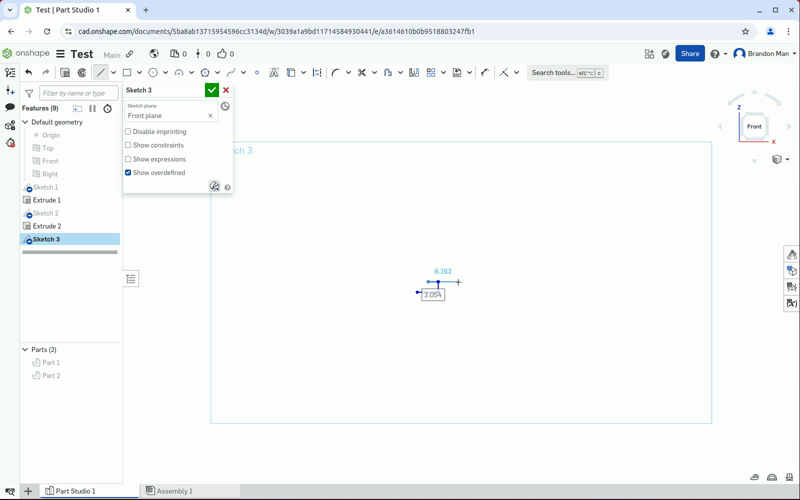
mouse_move(417, 281)
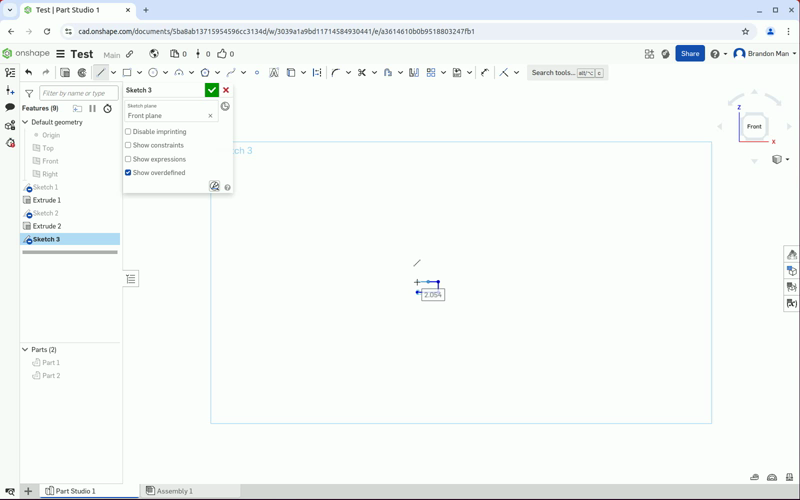
click(417, 281)
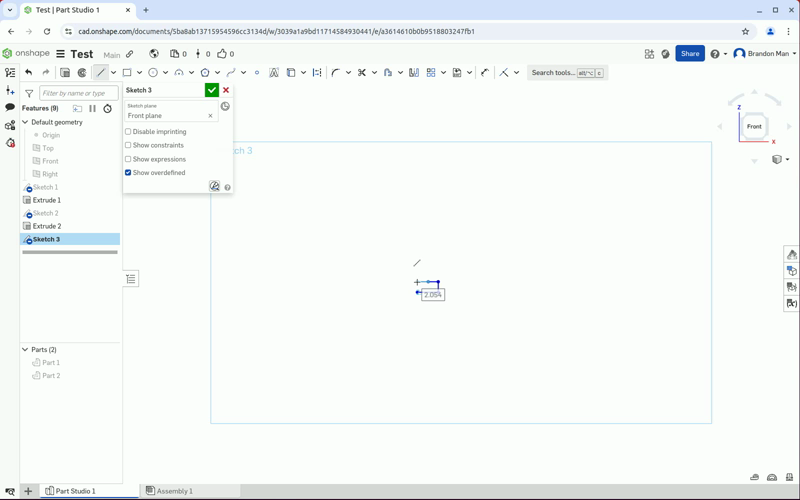
key_up(shift)
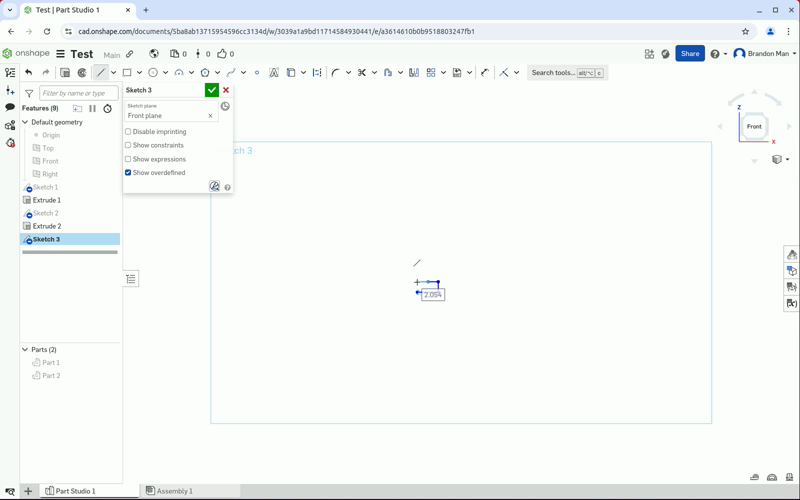
mouse_move(447, 281)
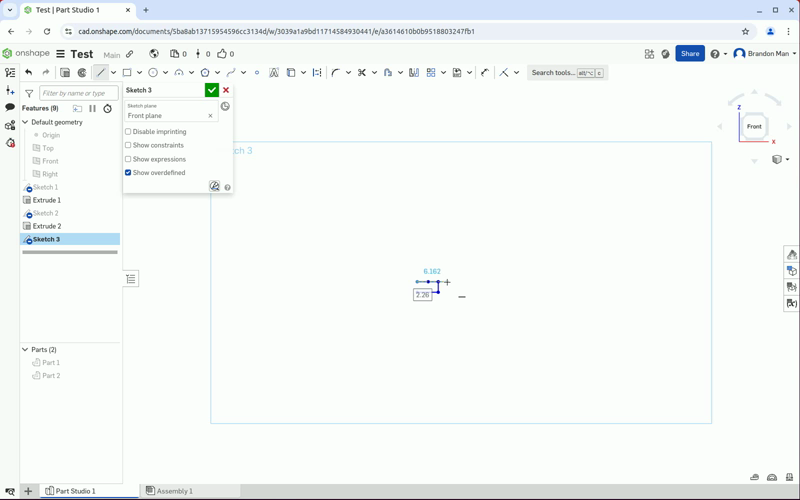
key_down(shift)
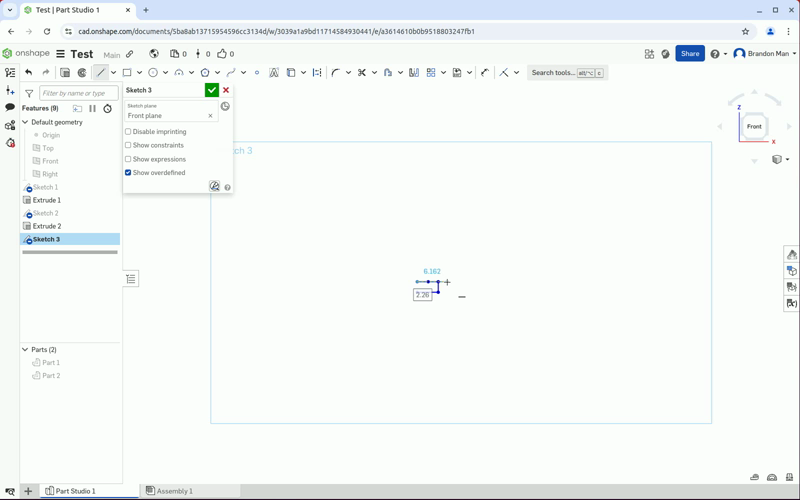
mouse_move(417, 292)
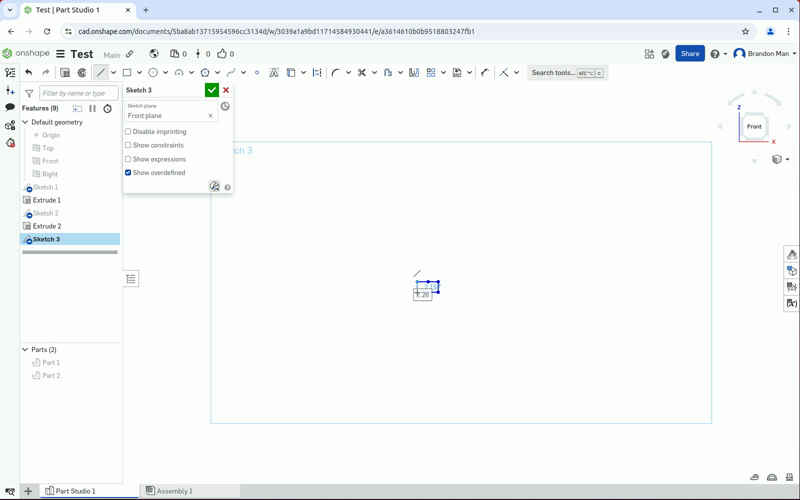
key_up(shift)
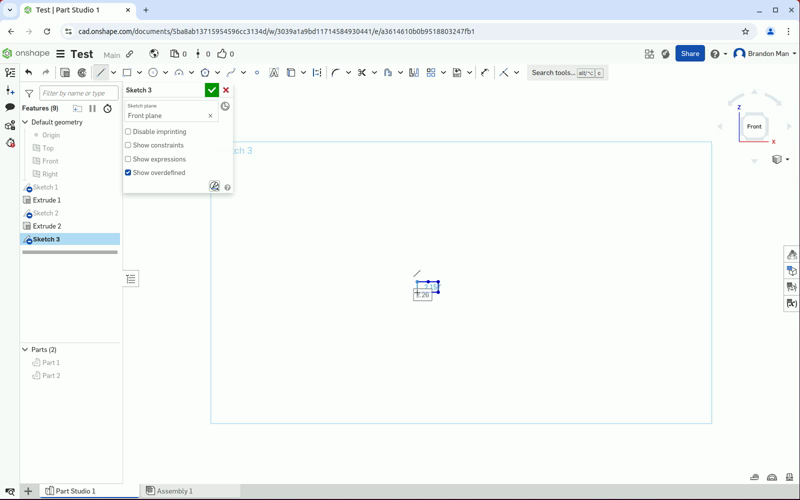
click(417, 292)
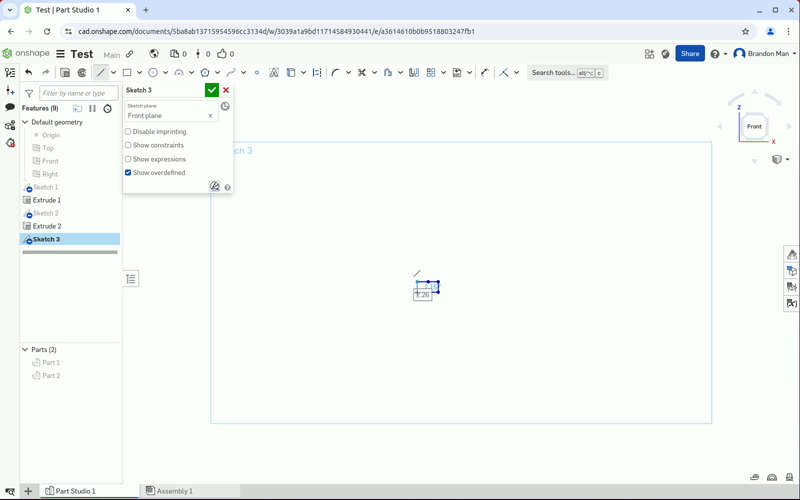
key(esc)
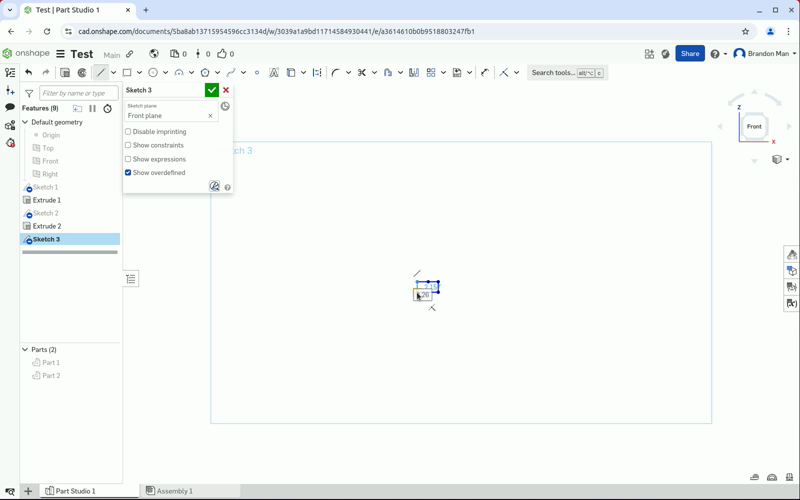
mouse_move(417, 290)
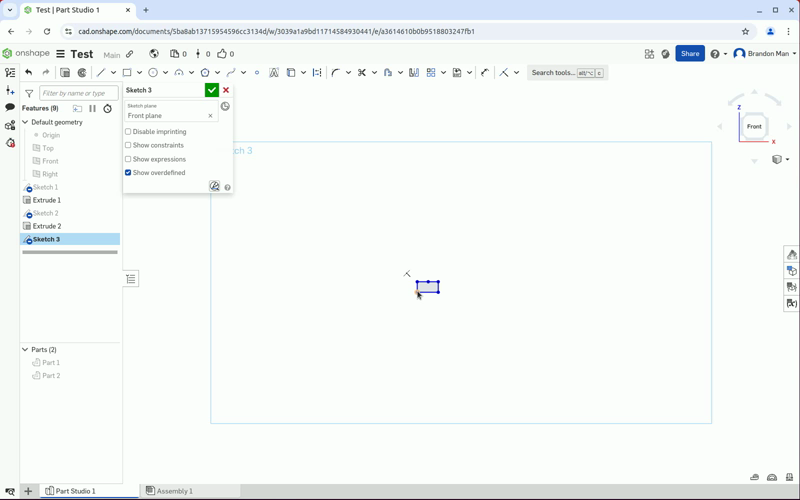
scroll(6)
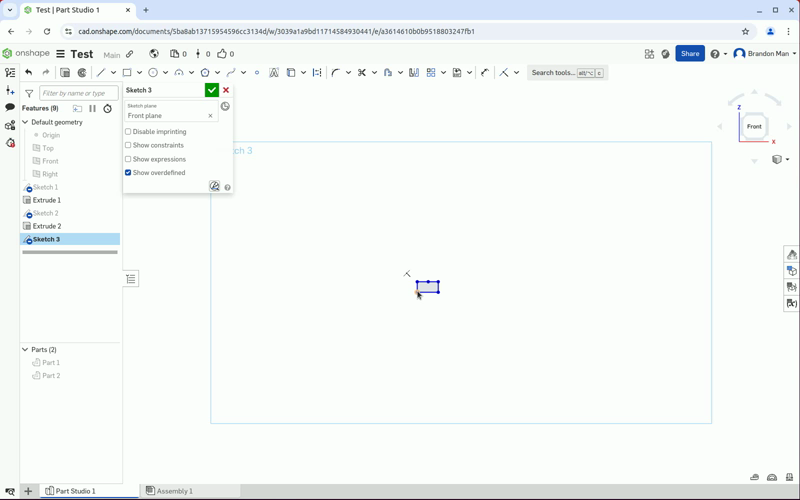
scroll(6)
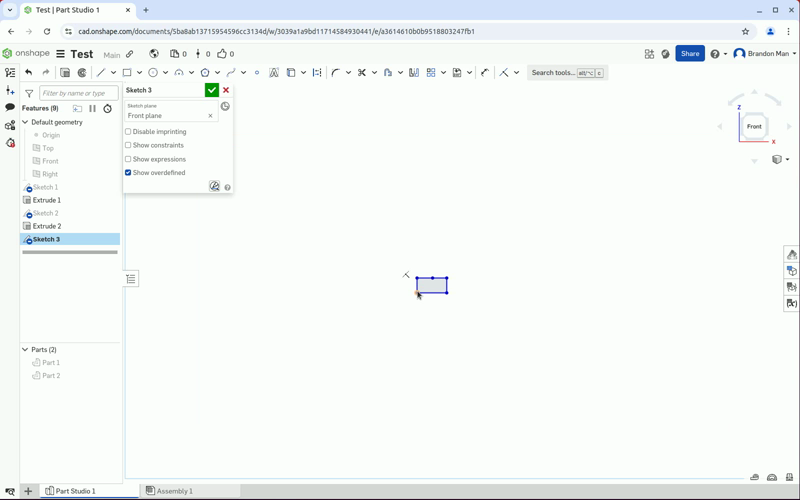
scroll(6)
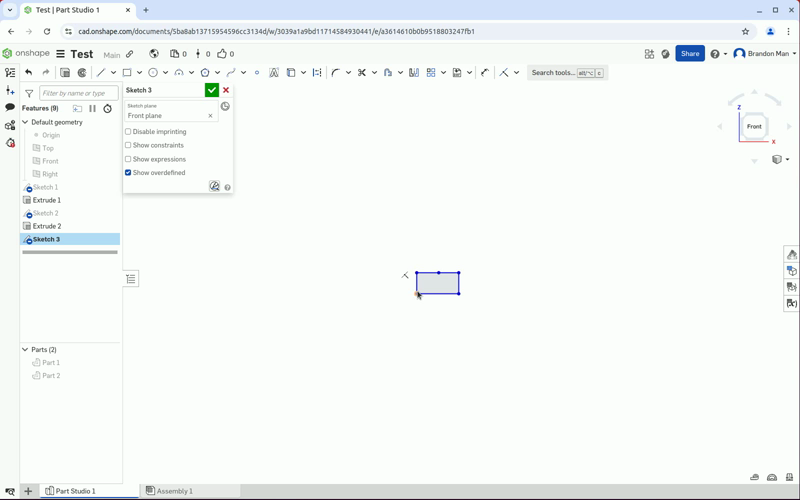
scroll(6)
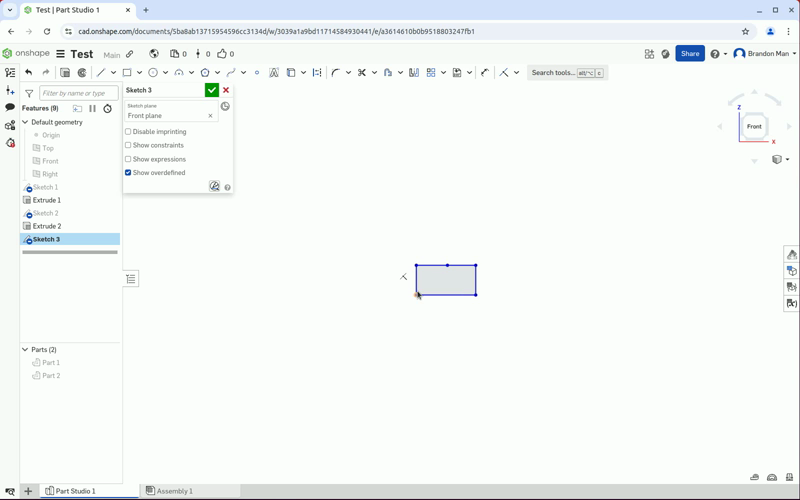
scroll(6)
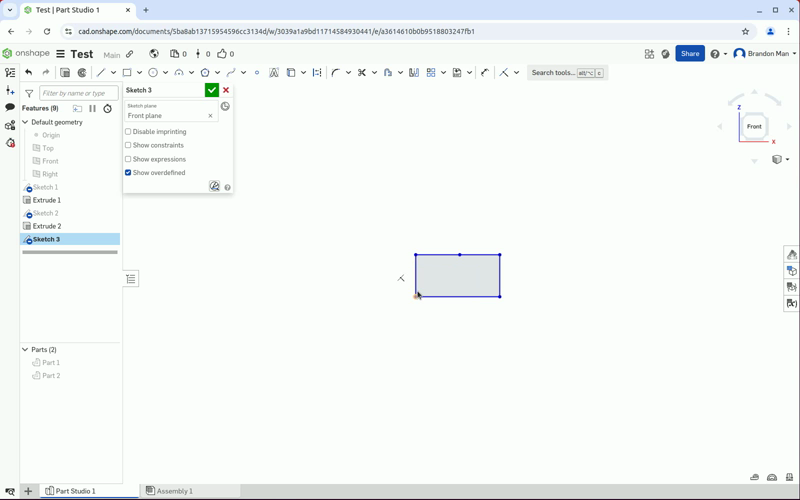
scroll(6)
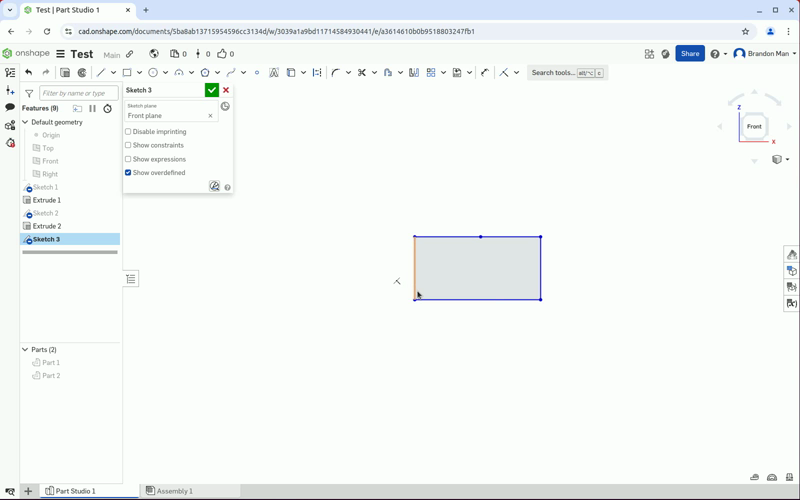
scroll(6)
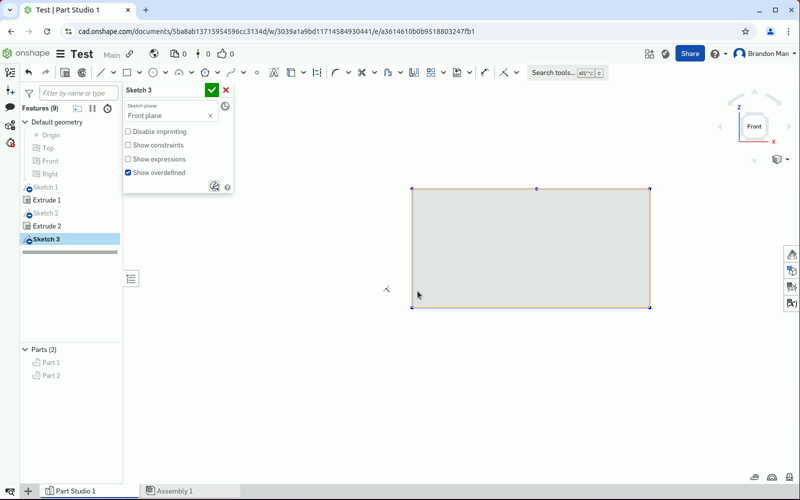
click(417, 290)
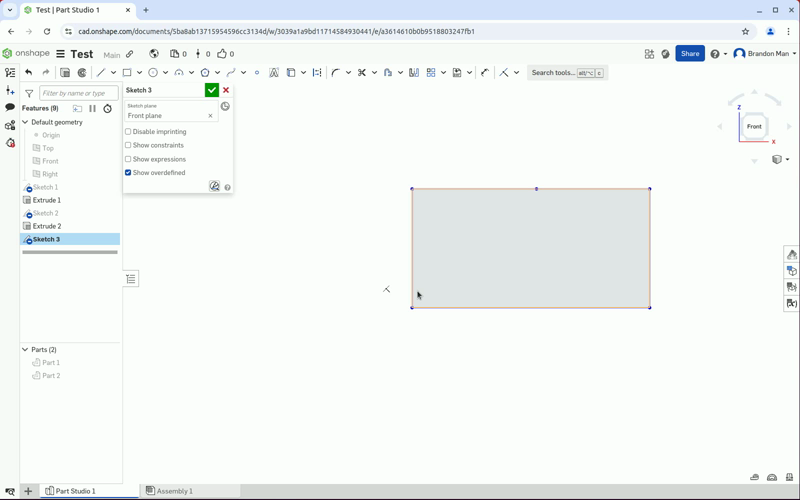
scroll(-6)
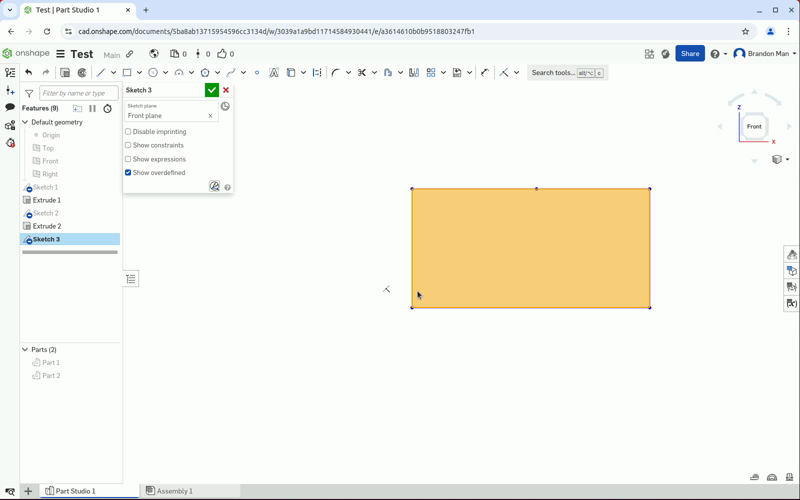
scroll(-6)
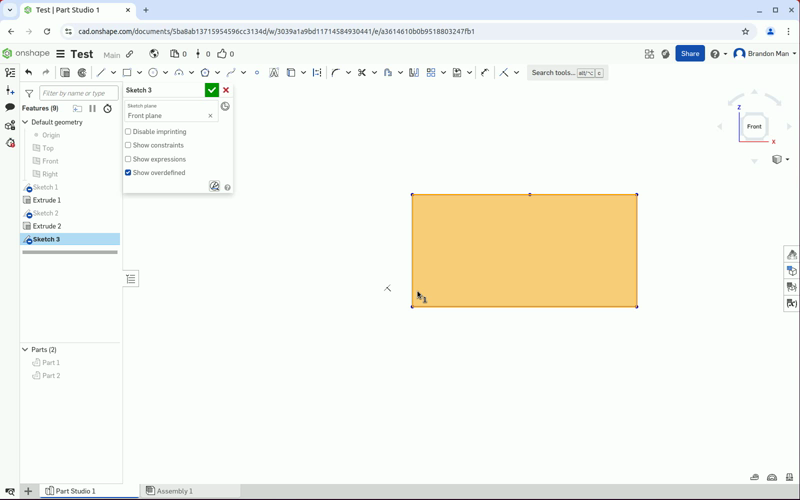
scroll(-6)
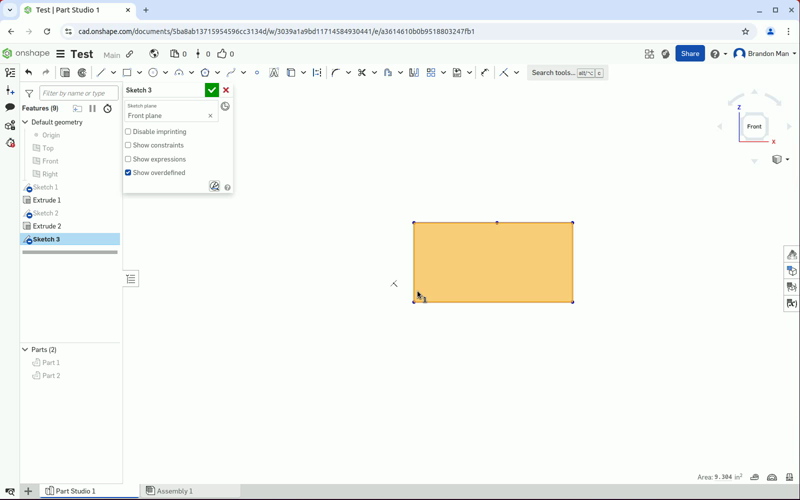
scroll(-6)
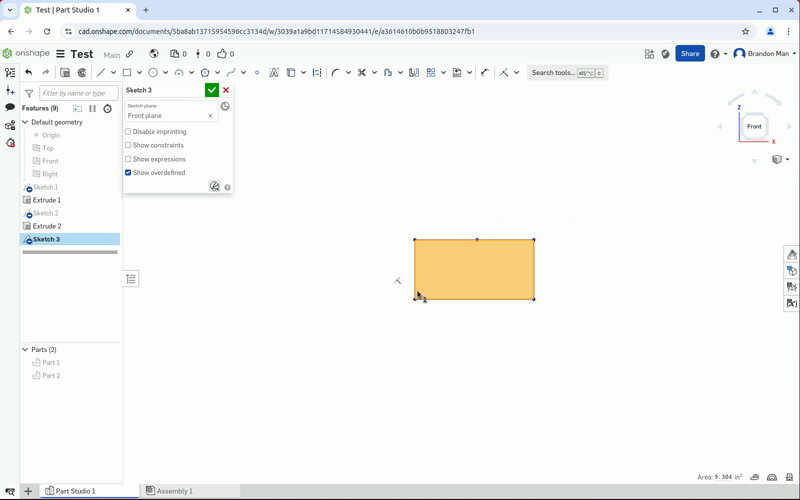
scroll(-6)
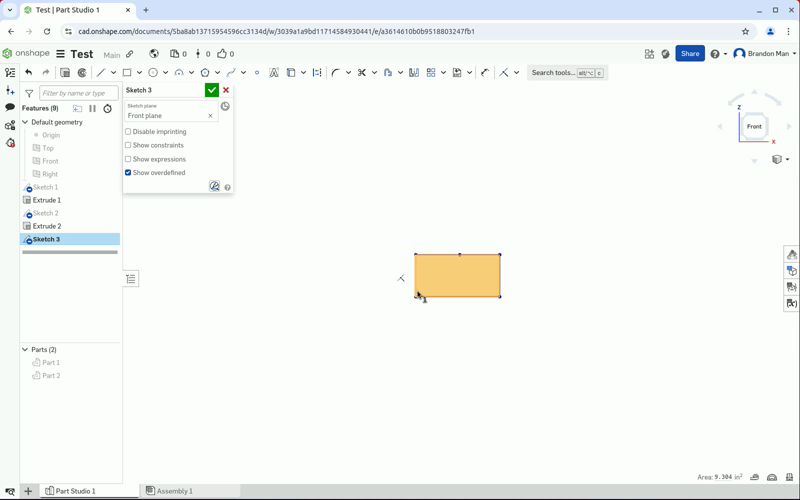
scroll(-6)
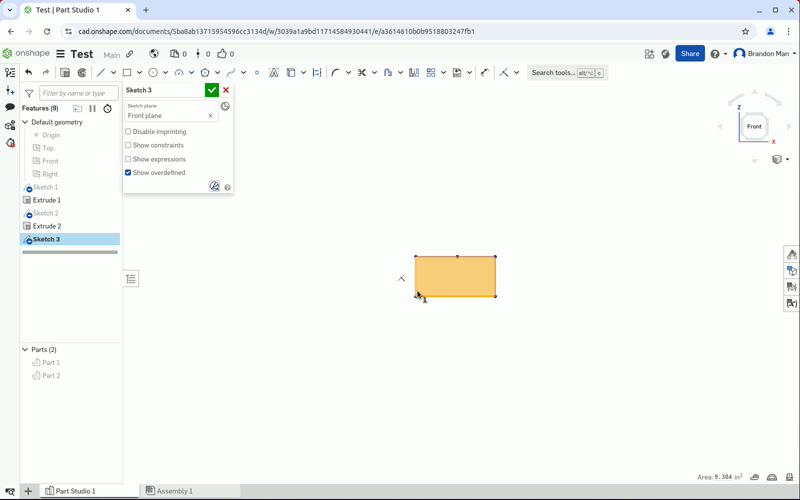
scroll(-6)
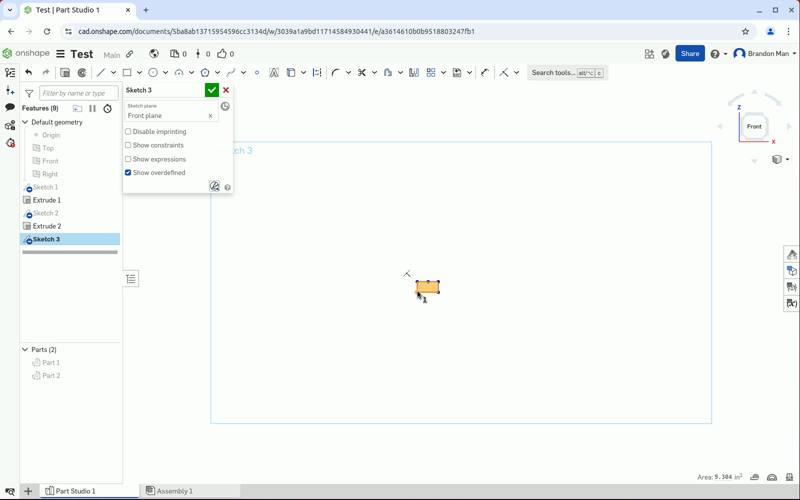
mouse_move(73, 352)
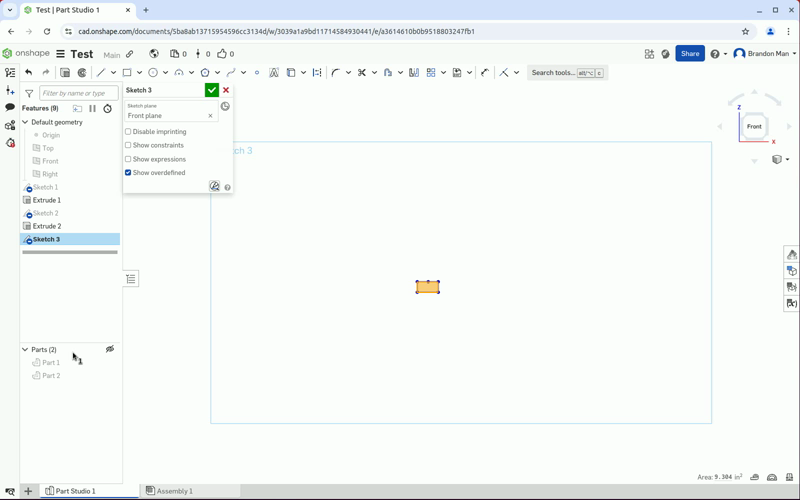
key(shift+y)
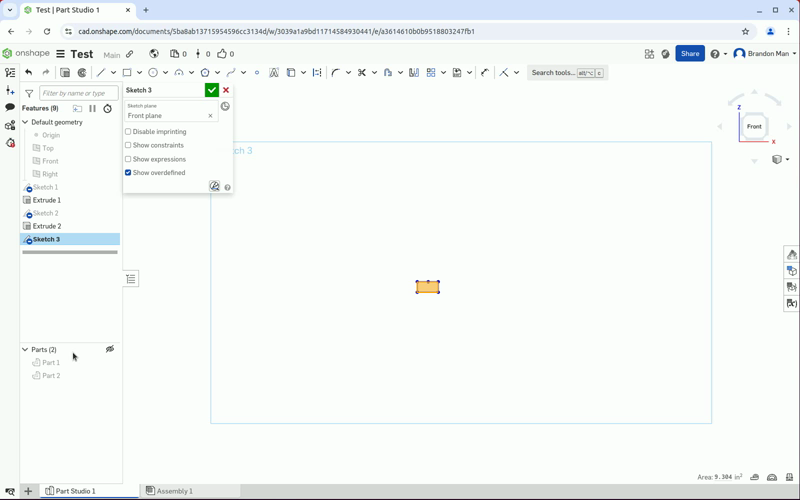
key(shift+e)
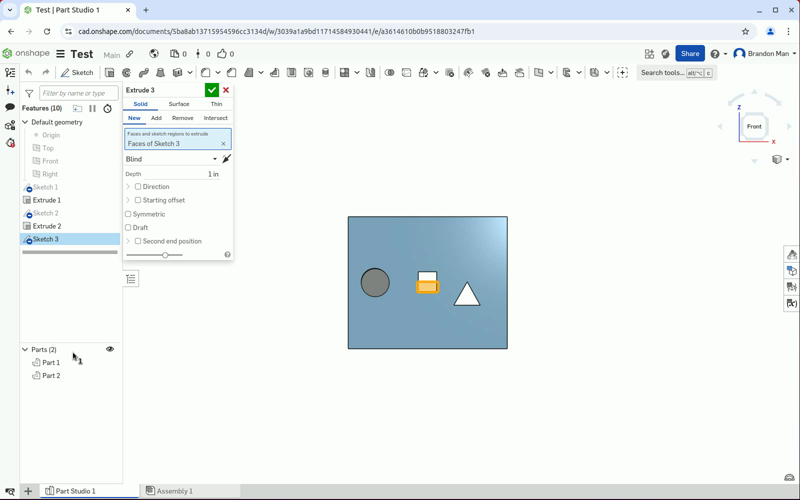
mouse_move(143, 106)
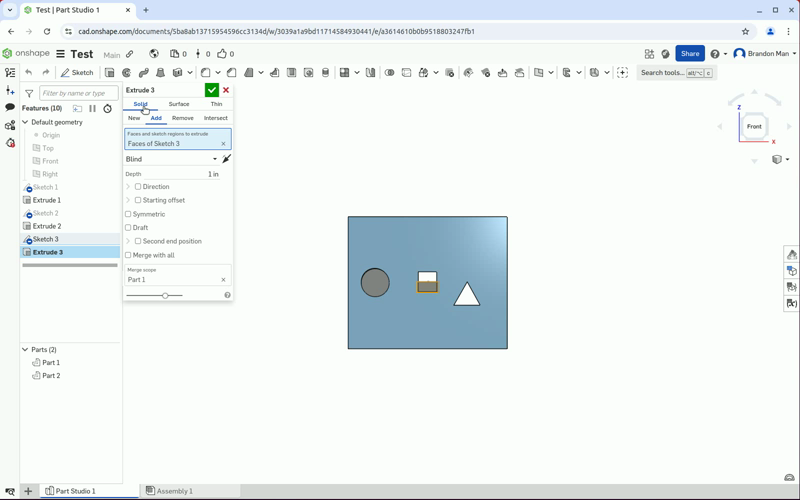
click(143, 106)
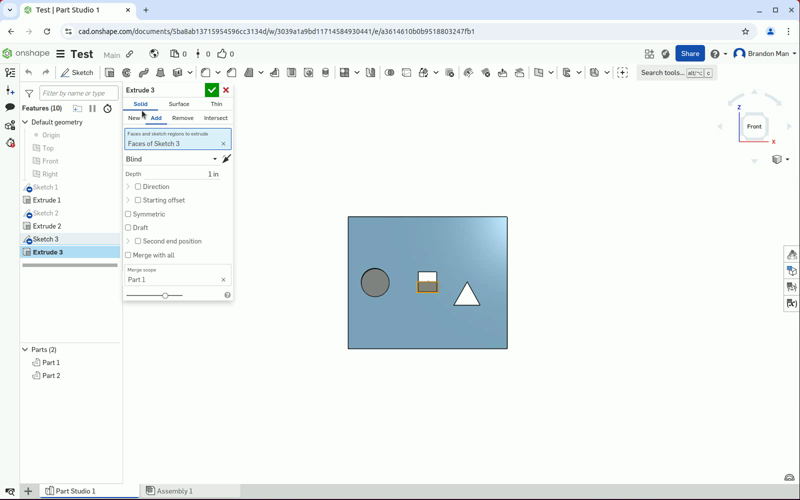
mouse_move(137, 120)
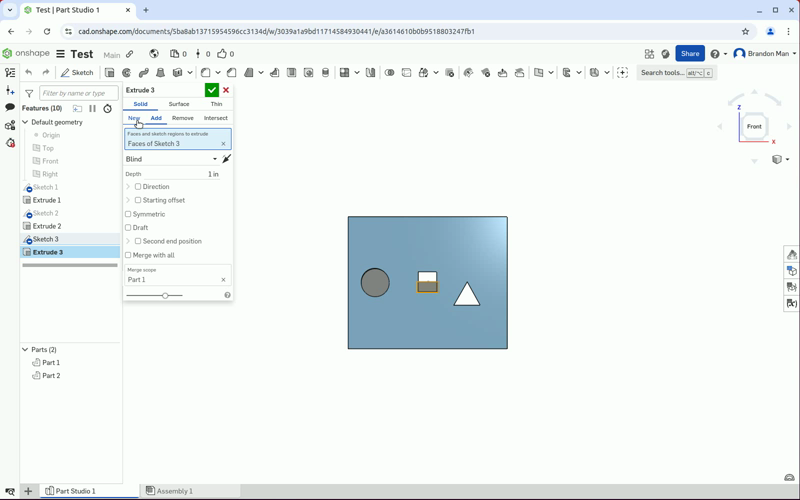
click(137, 120)
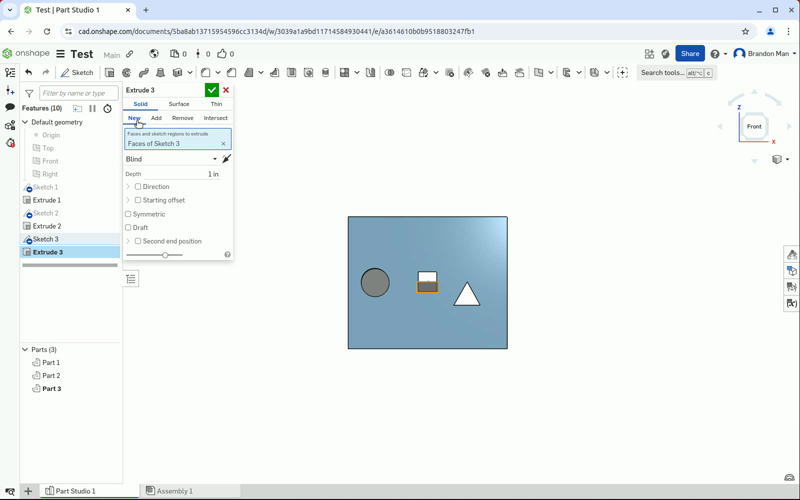
key(tab, 4)
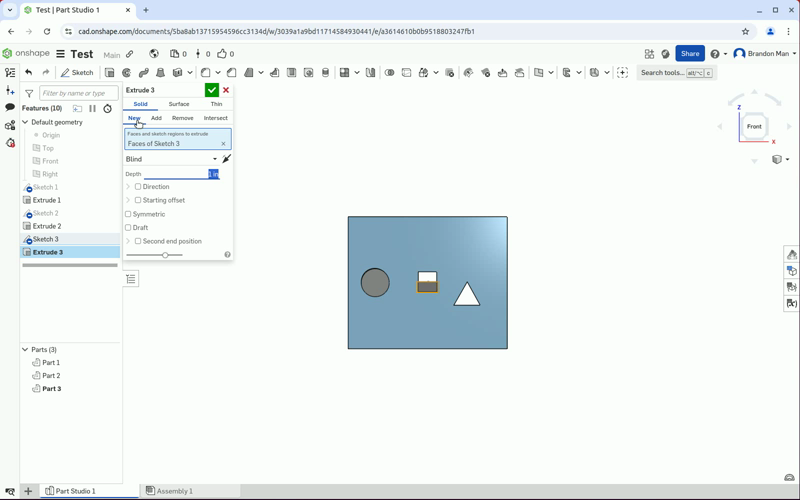
text(11.073)
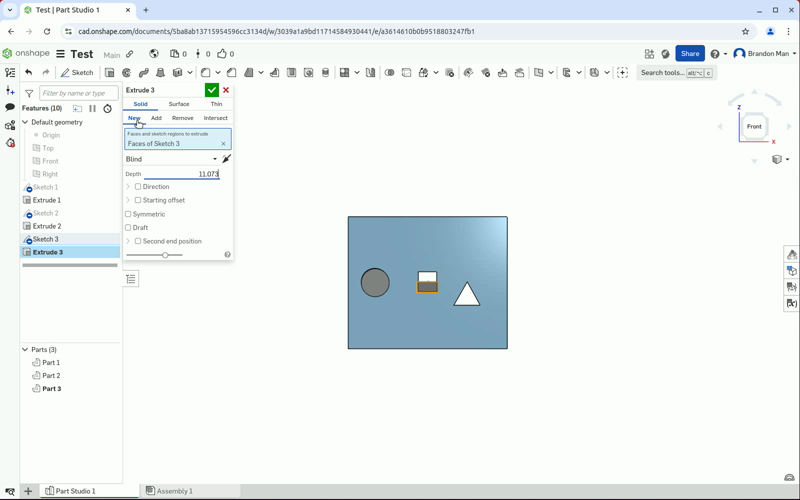
key(enter)
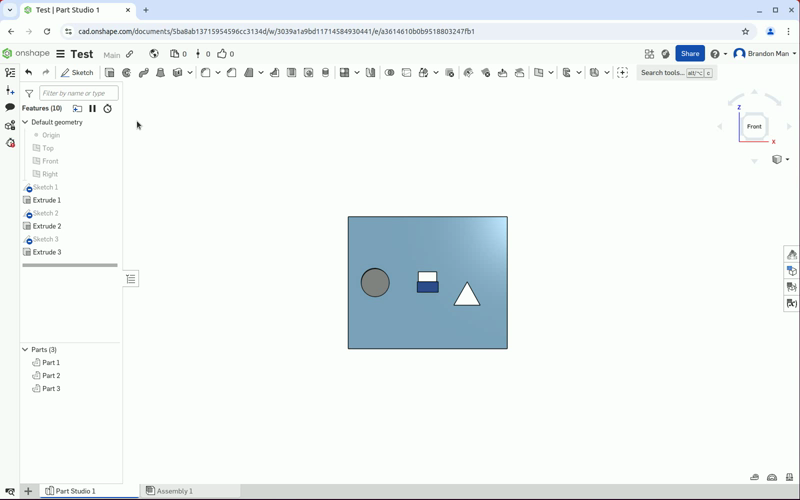
key(shift+h)
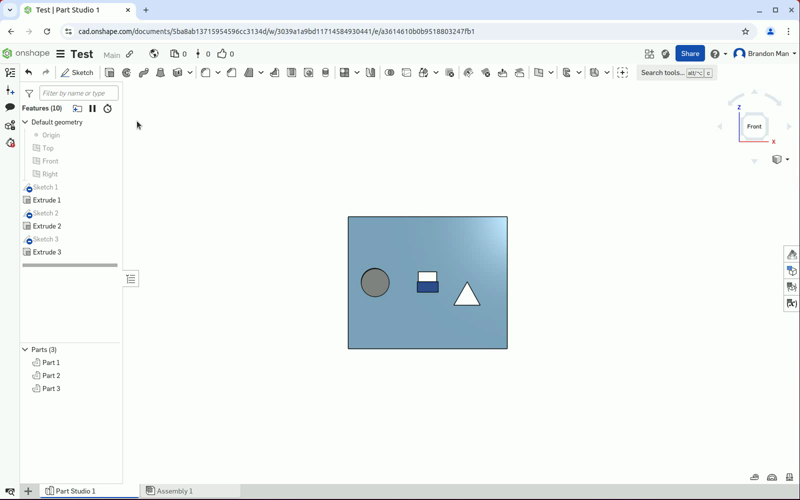
key(shift+h)
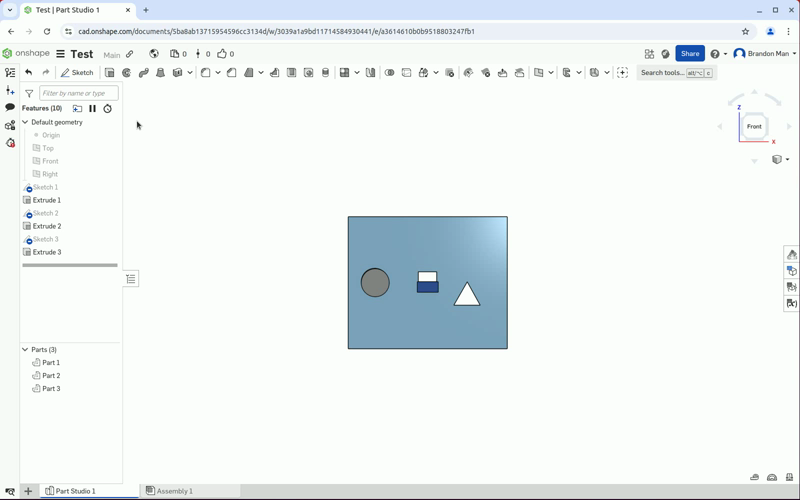
mouse_move(73, 189)
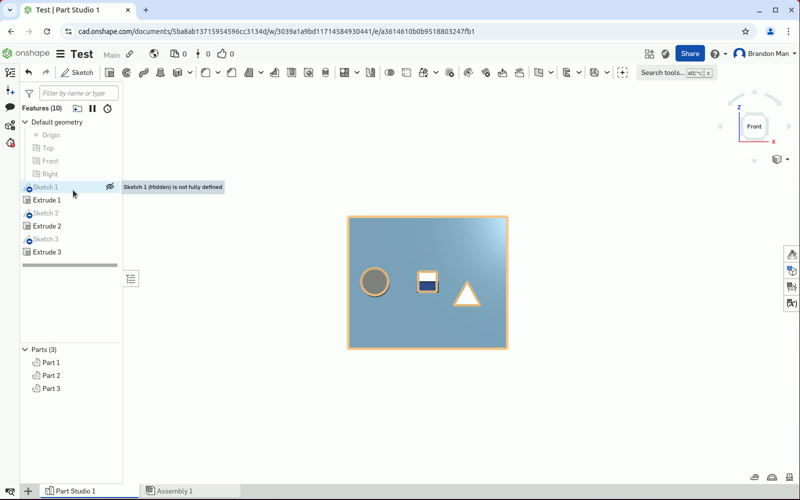
click(73, 189)
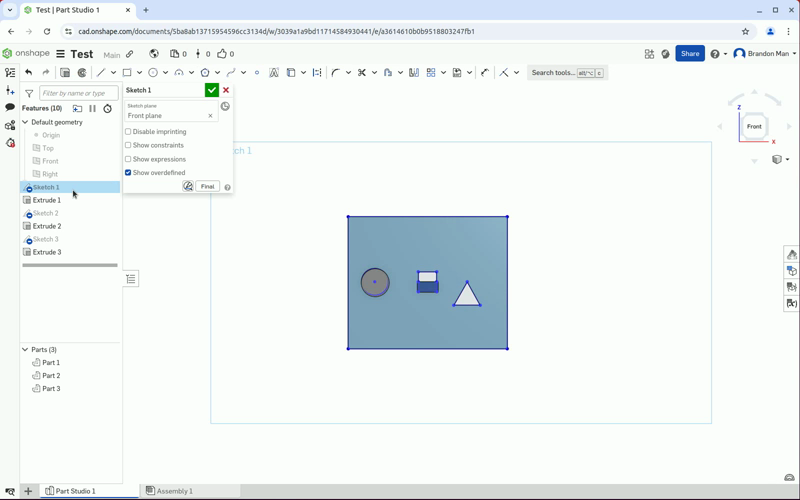
mouse_move(229, 92)
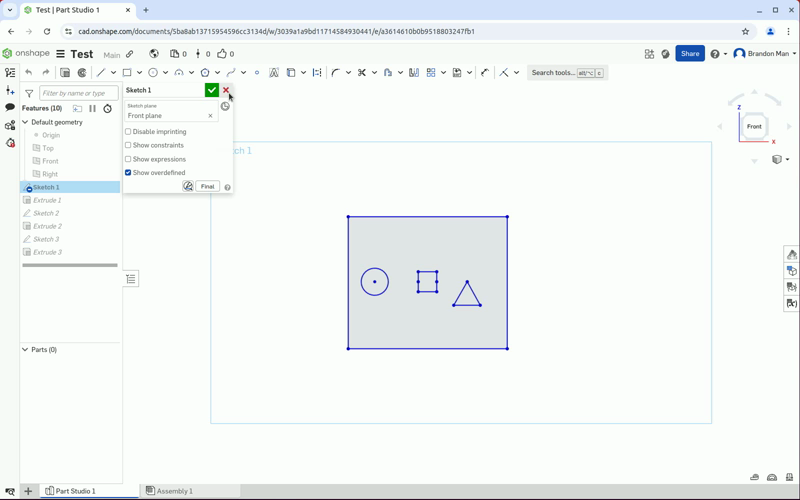
click(229, 92)
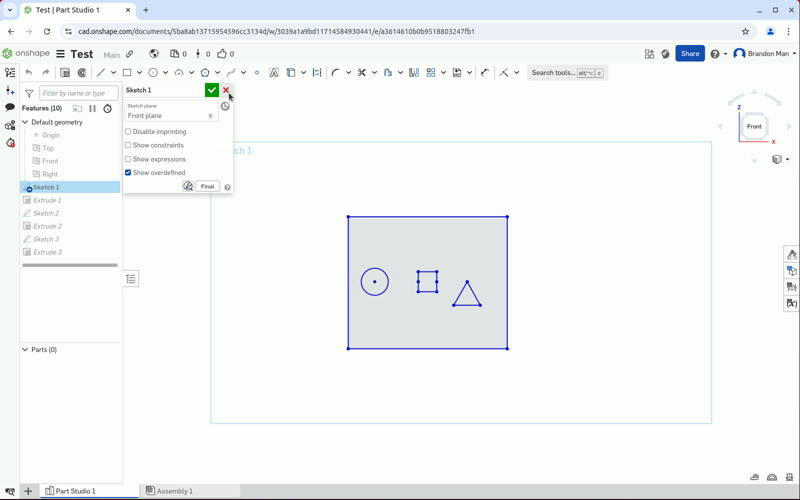
key(shift+s)
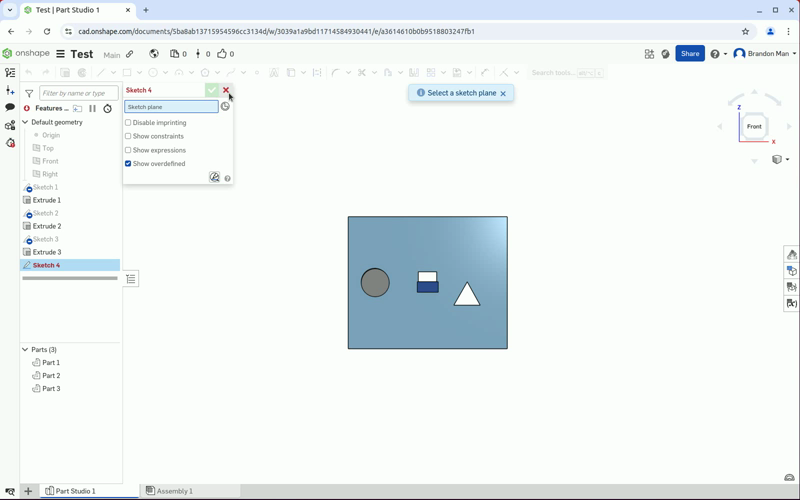
mouse_move(73, 163)
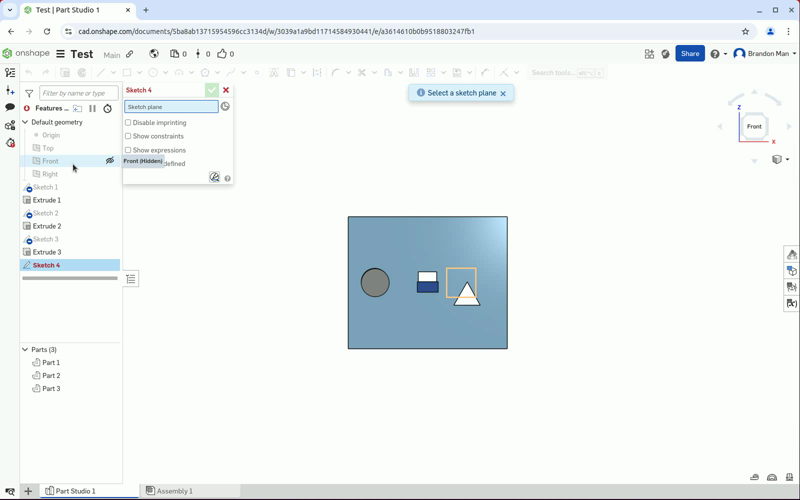
click(73, 163)
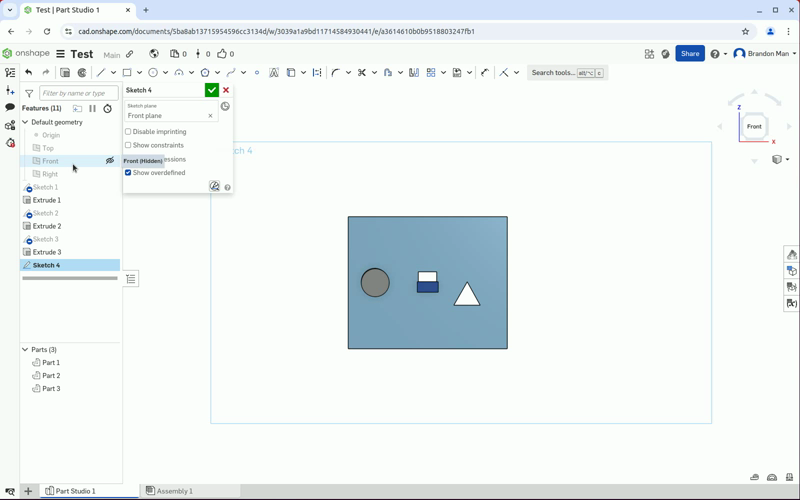
mouse_move(73, 352)
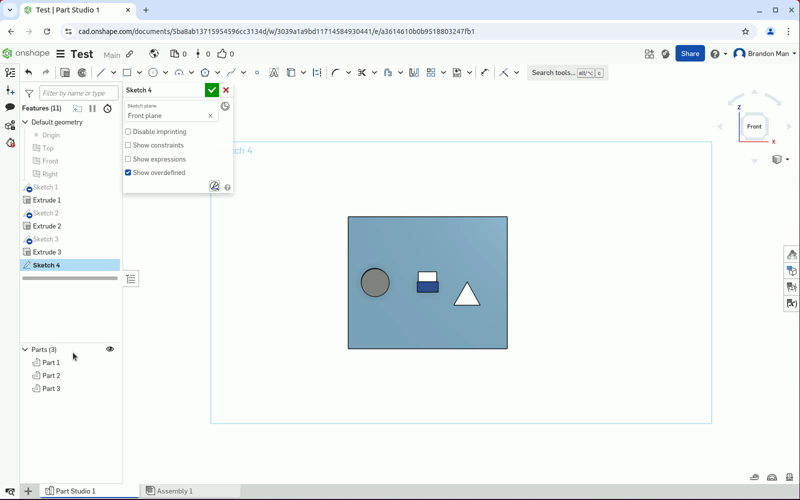
key(y)
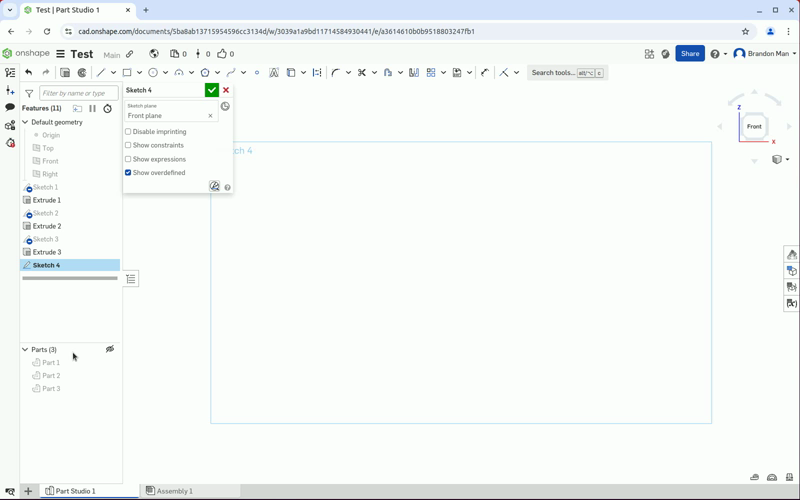
key(l)
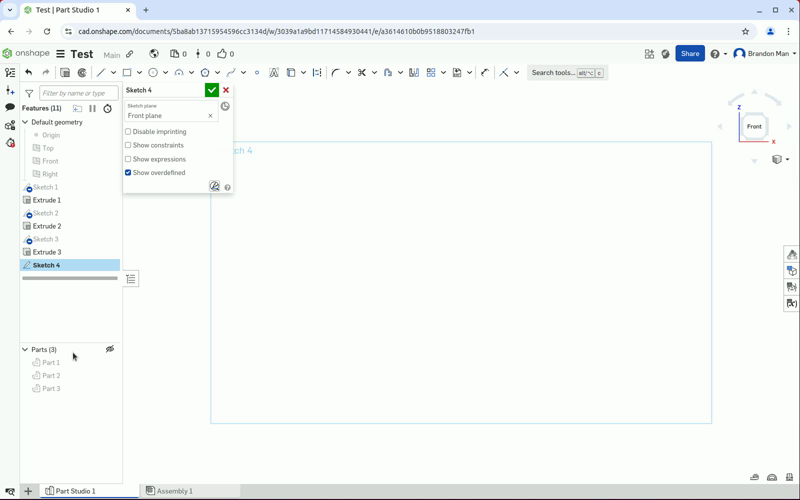
key_down(shift)
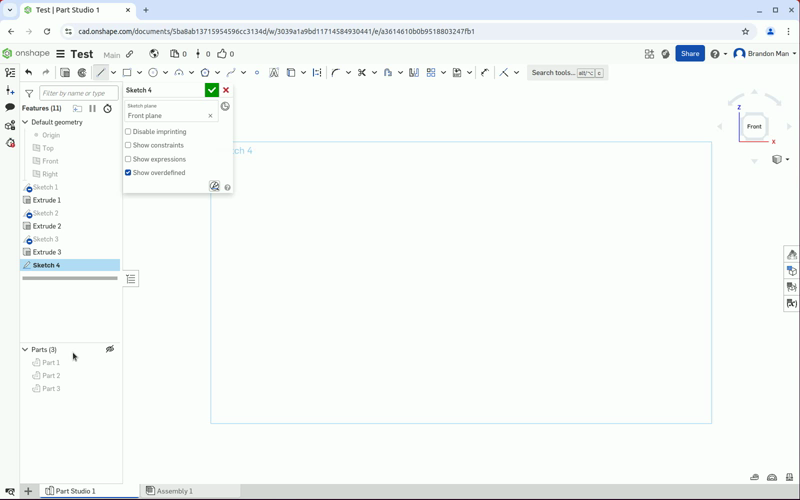
mouse_move(417, 282)
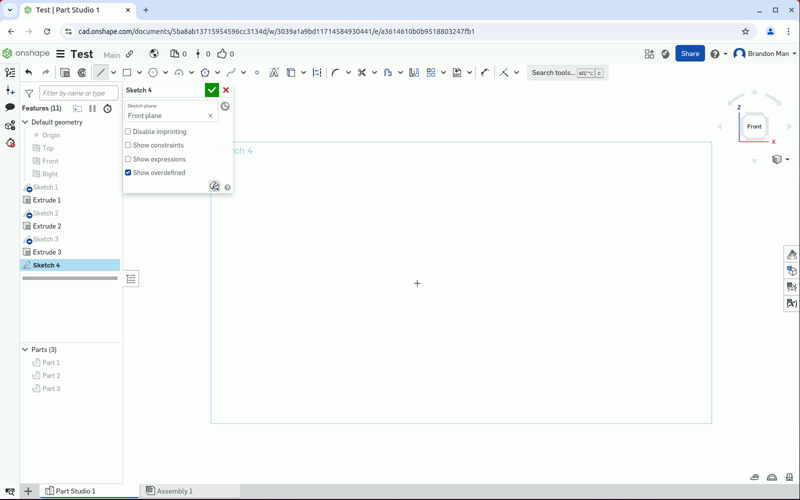
click(417, 282)
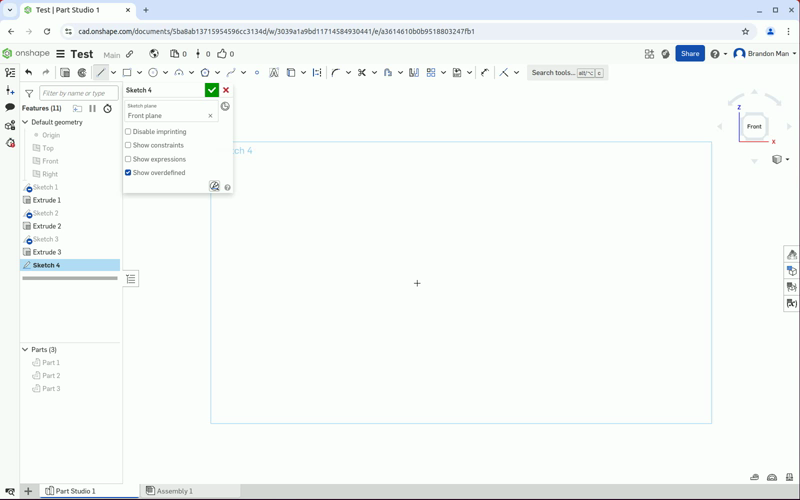
key_up(shift)
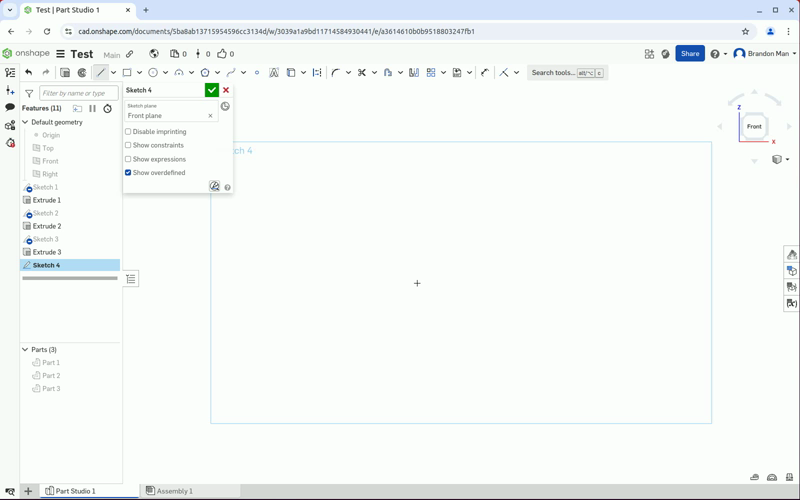
key_down(shift)
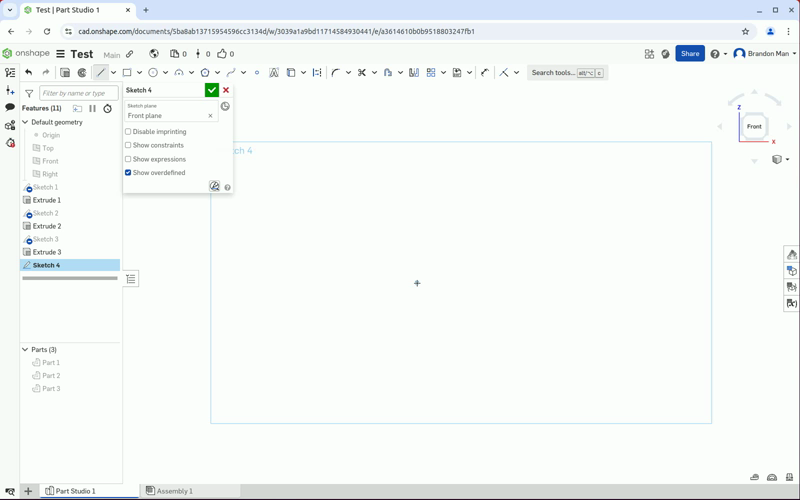
mouse_move(447, 282)
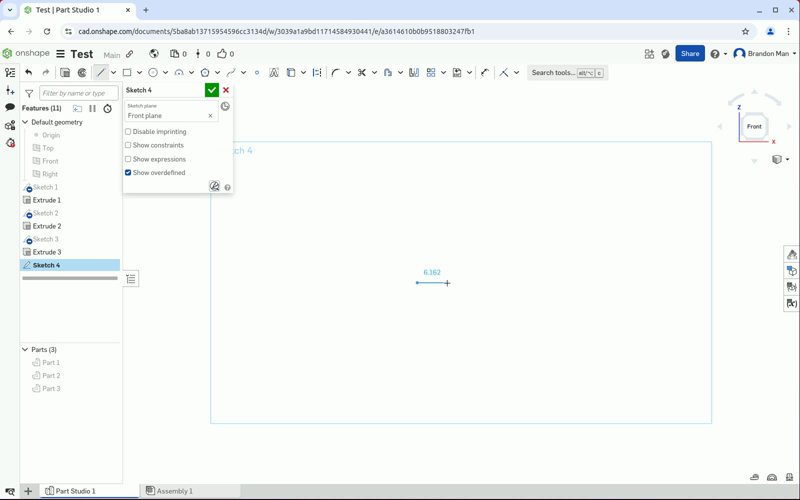
mouse_move(428, 282)
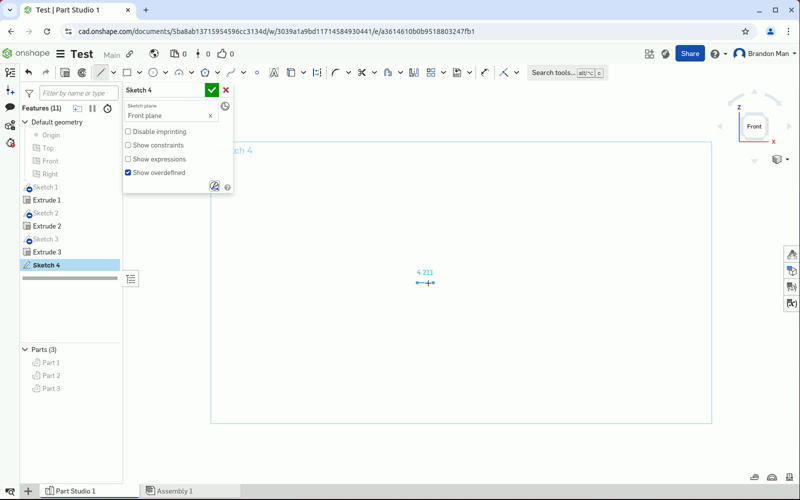
click(428, 282)
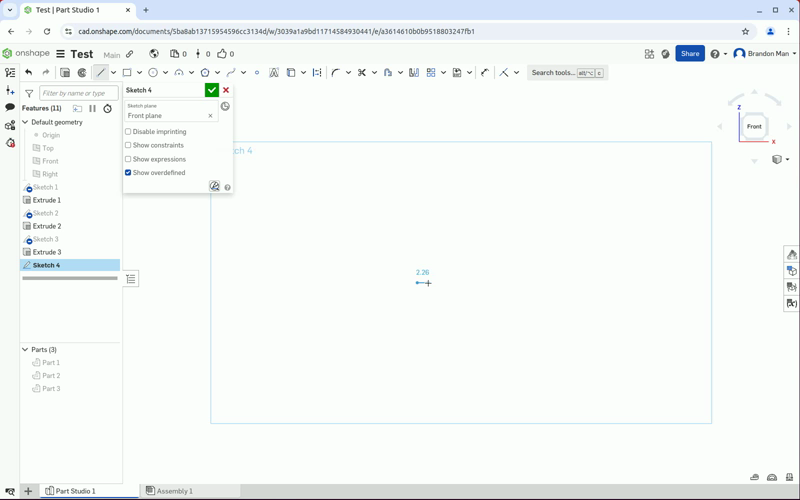
key_up(shift)
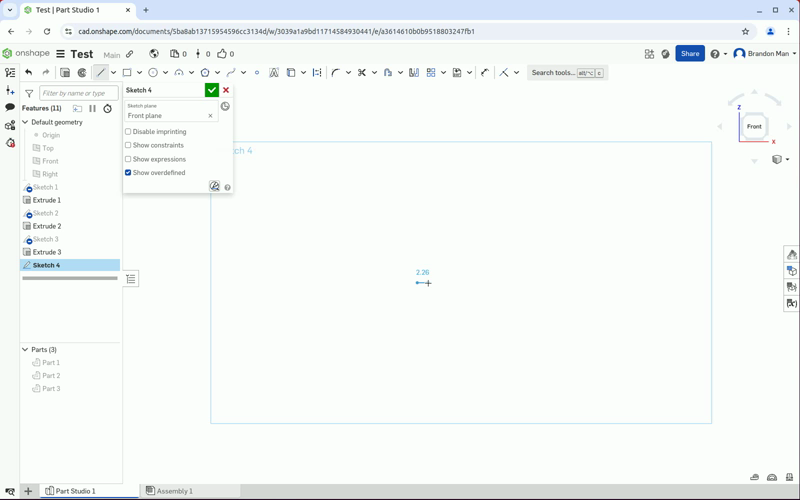
key_down(shift)
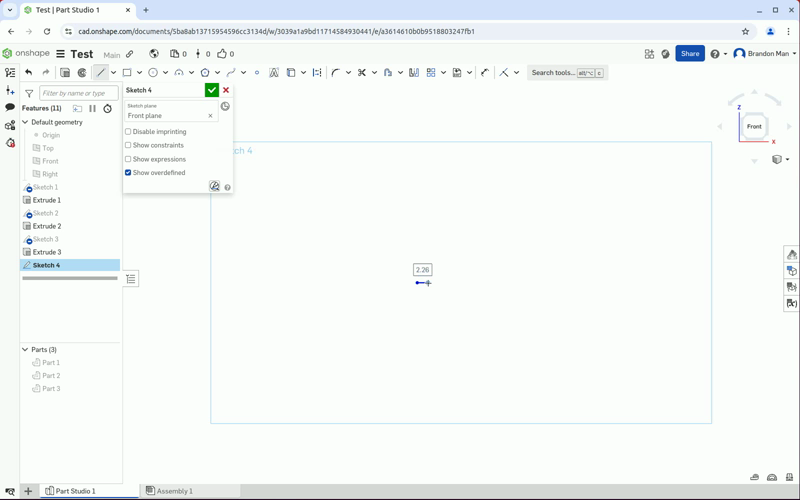
mouse_move(458, 282)
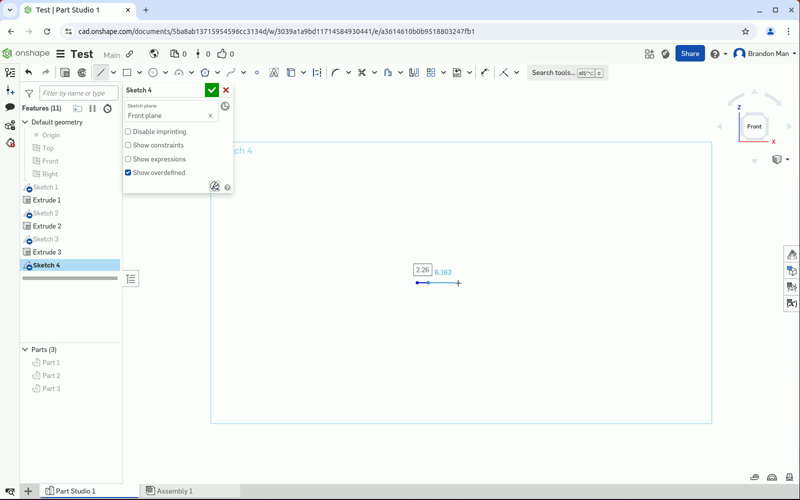
mouse_move(438, 282)
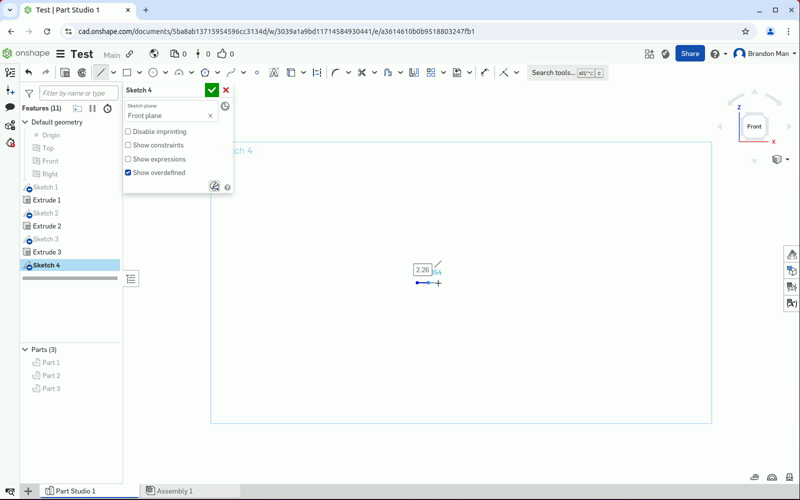
click(438, 282)
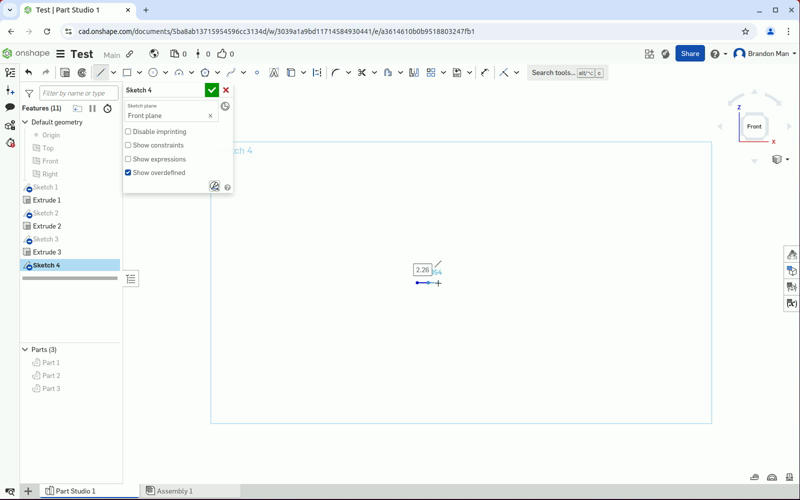
key_up(shift)
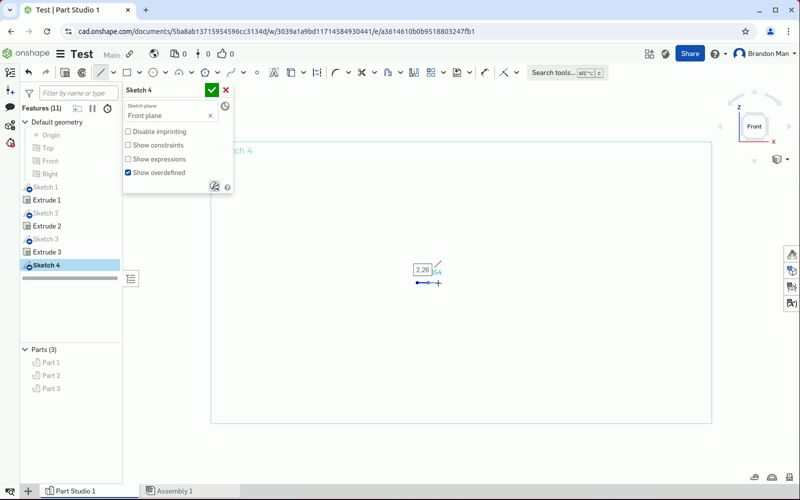
key_down(shift)
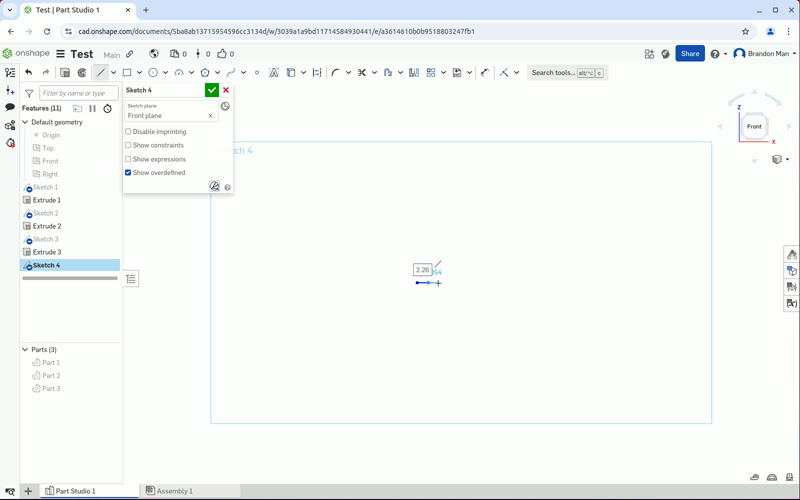
mouse_move(468, 282)
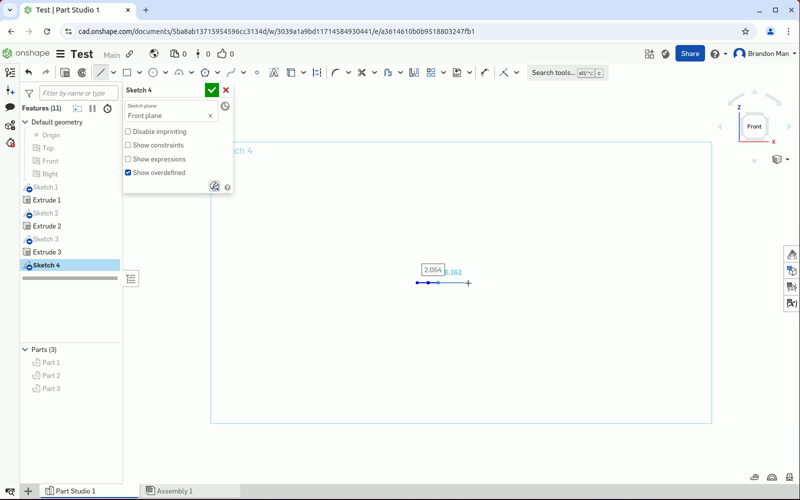
mouse_move(438, 272)
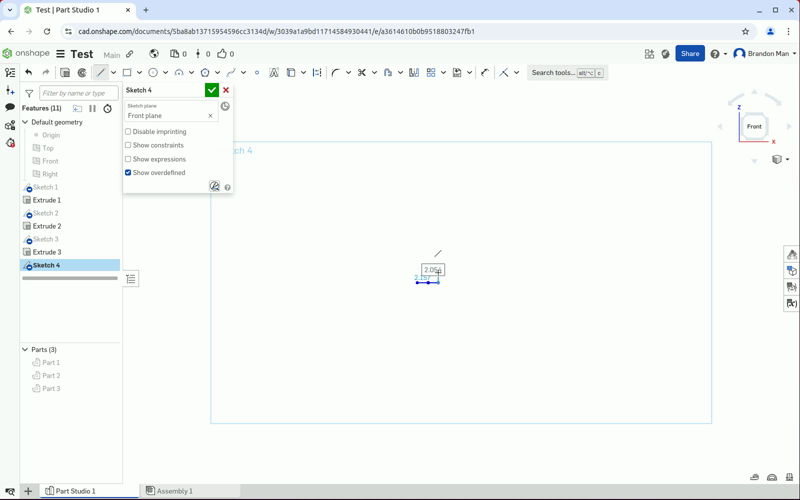
click(438, 272)
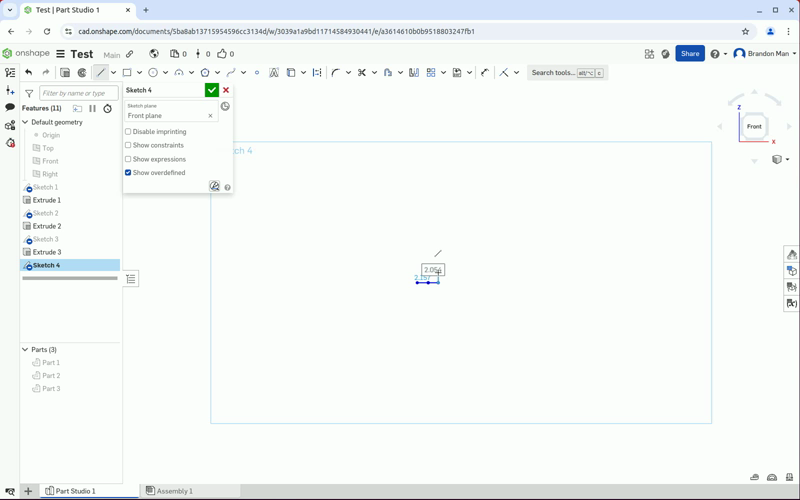
key_up(shift)
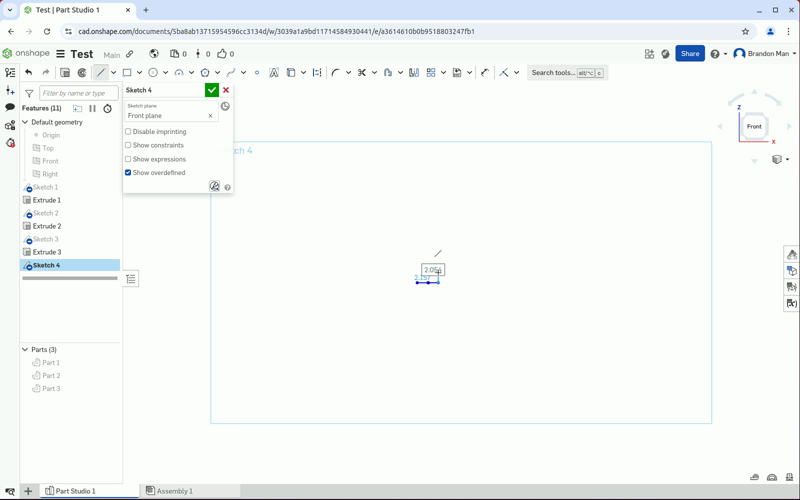
key_down(shift)
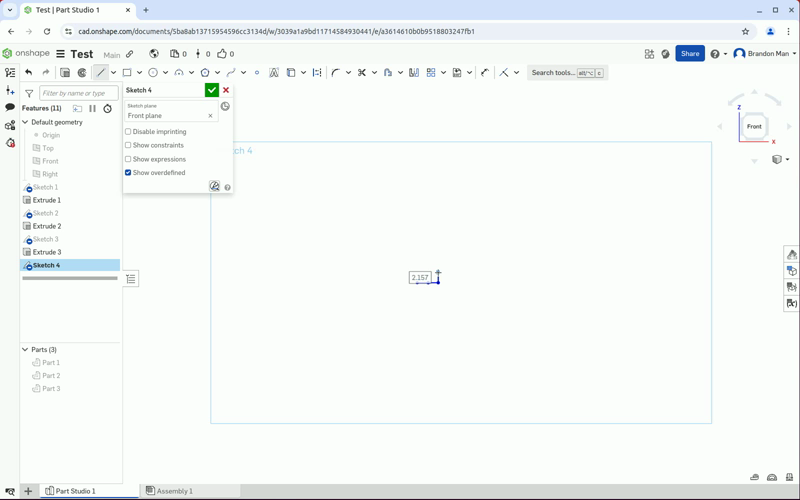
mouse_move(468, 272)
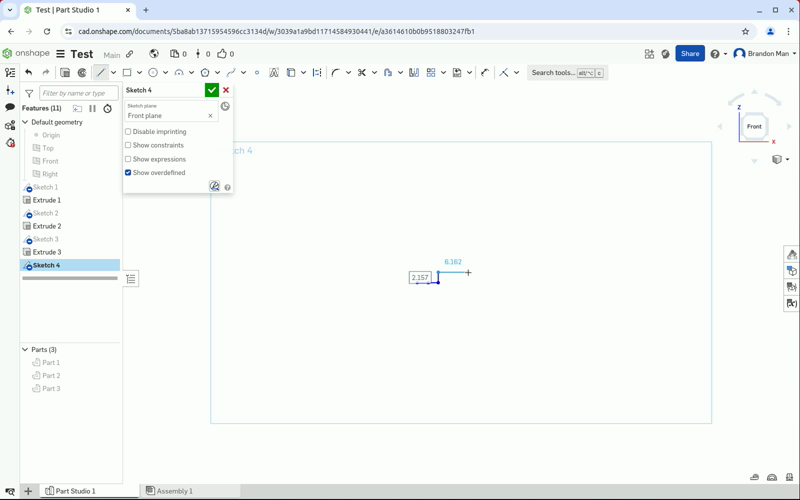
mouse_move(417, 272)
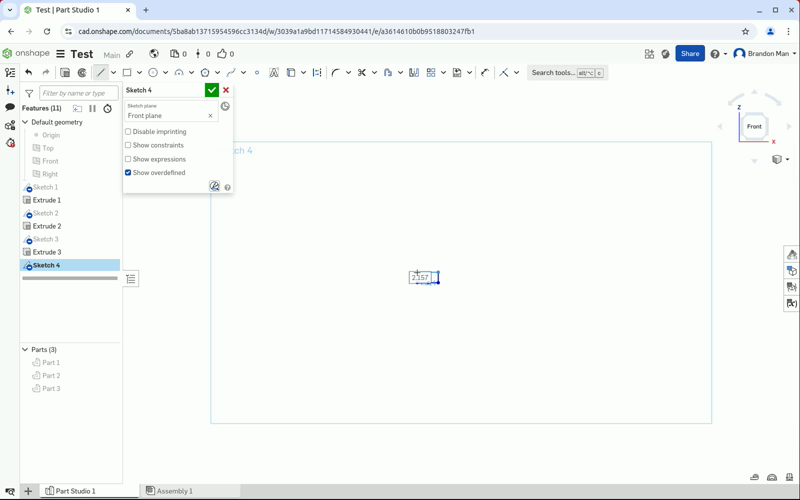
click(417, 272)
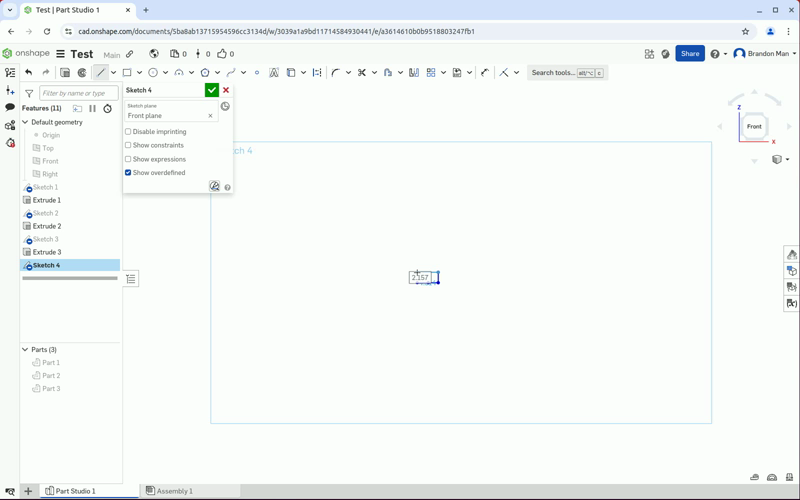
key_up(shift)
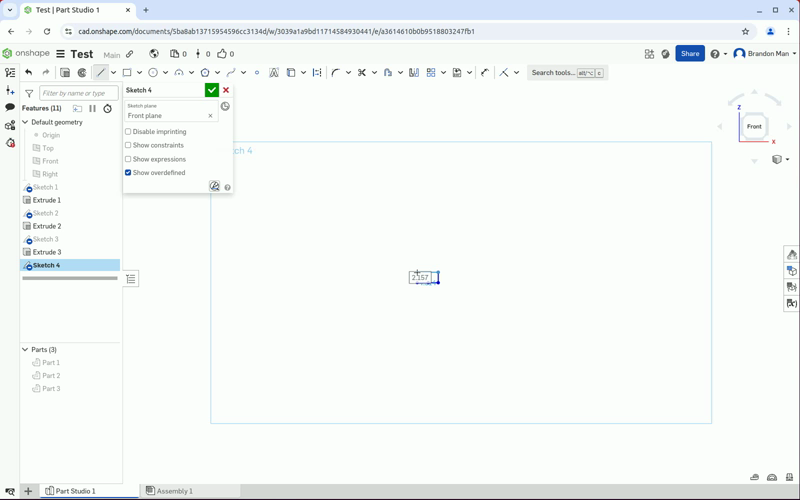
mouse_move(447, 272)
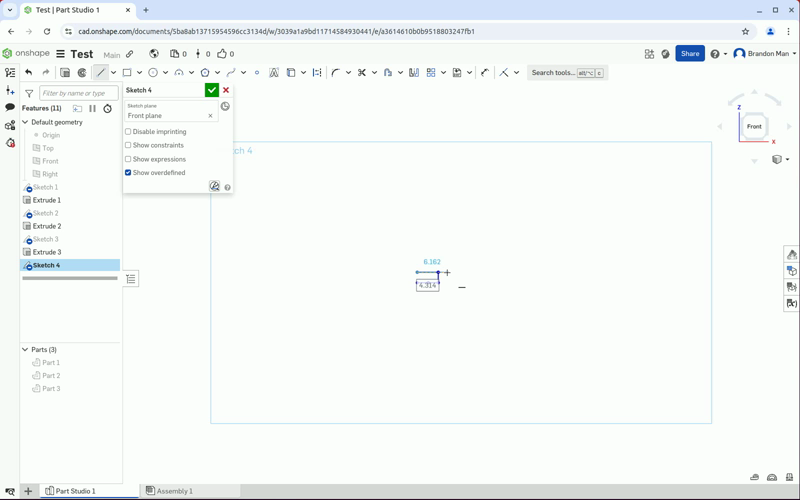
key_down(shift)
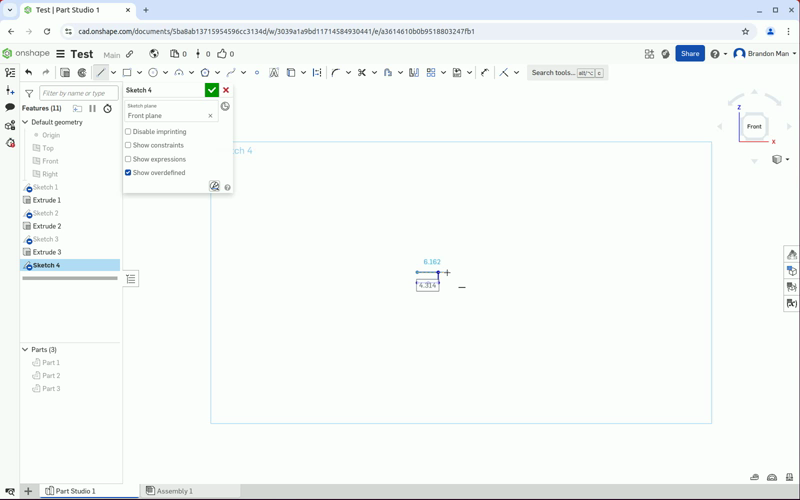
mouse_move(417, 282)
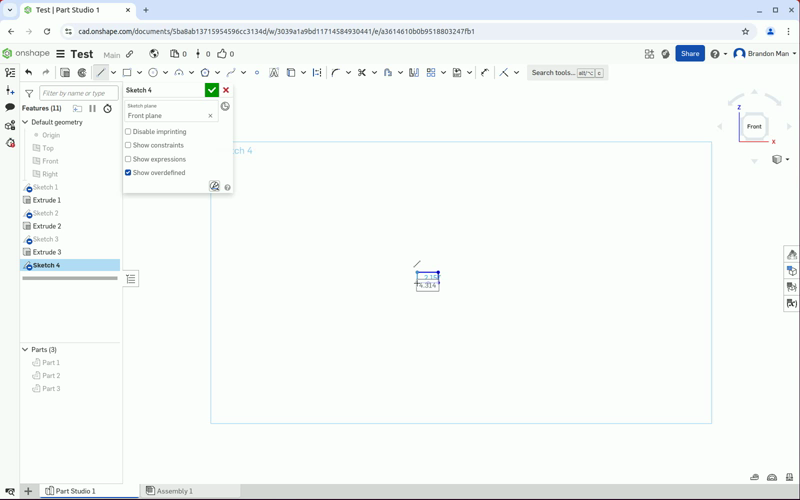
key_up(shift)
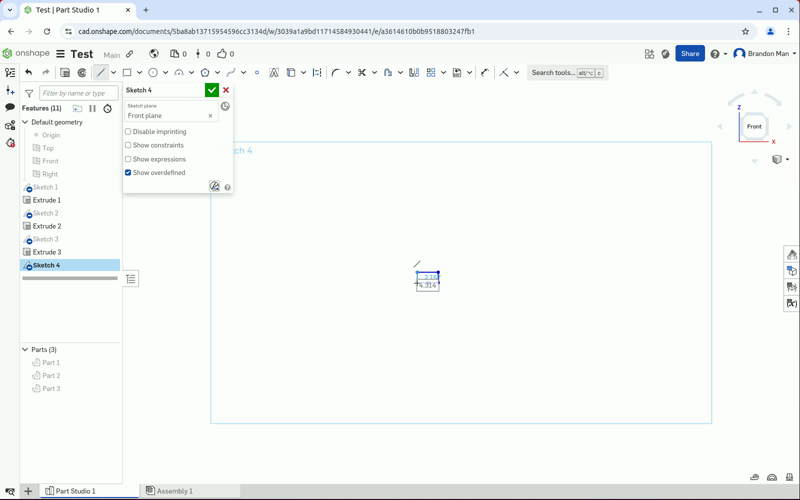
click(417, 282)
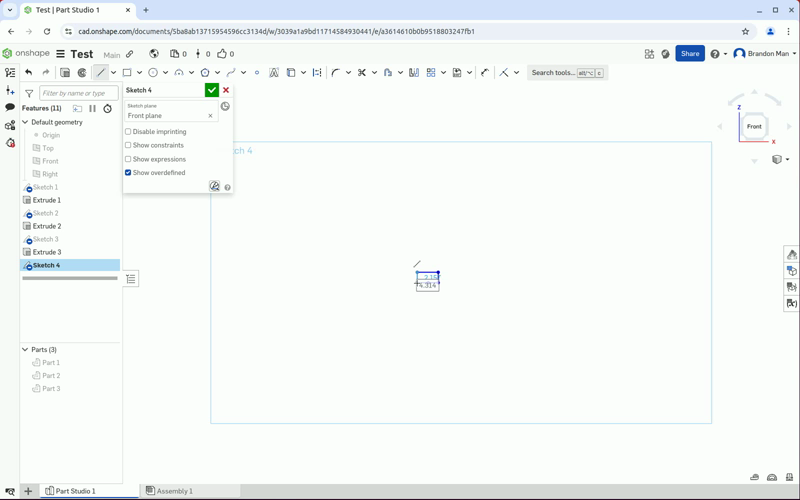
key(esc)
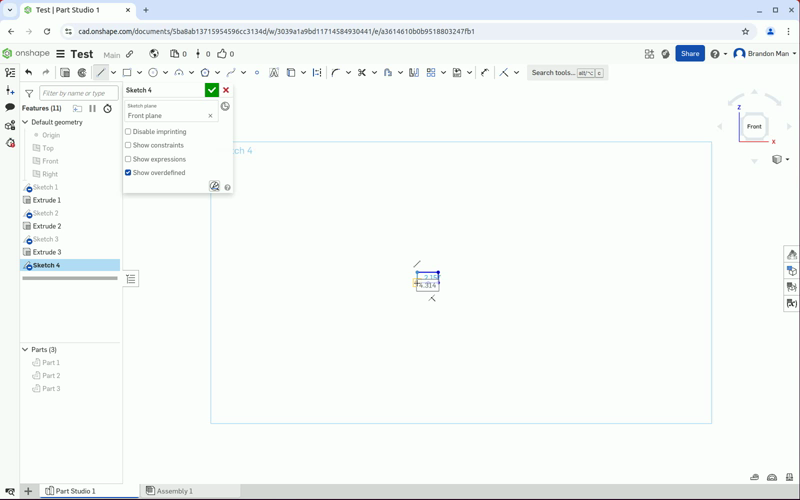
mouse_move(428, 279)
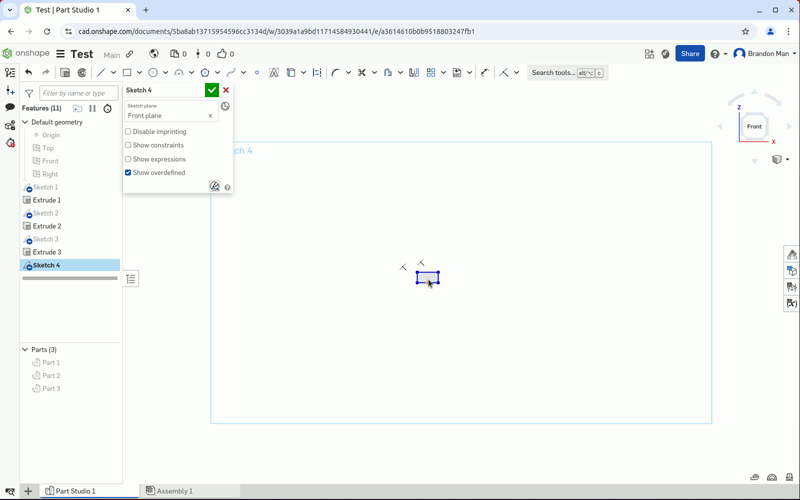
scroll(6)
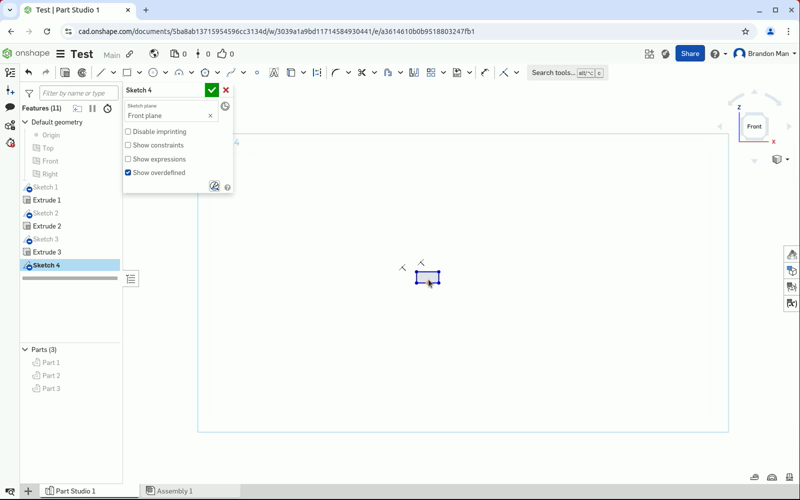
scroll(6)
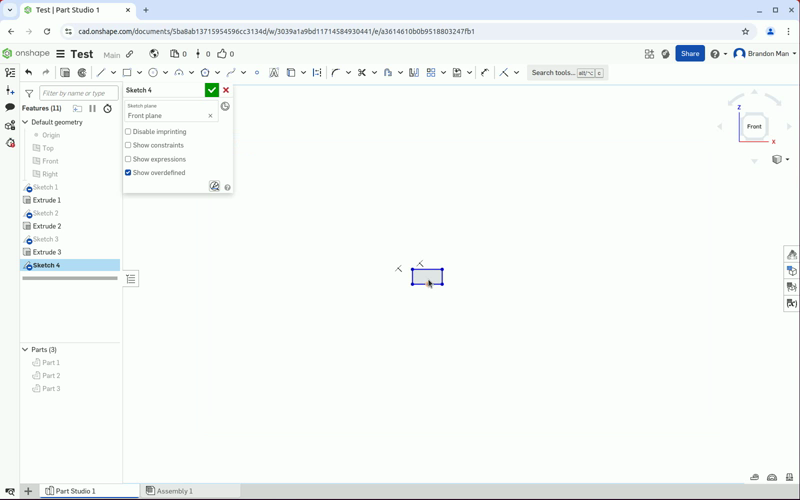
scroll(6)
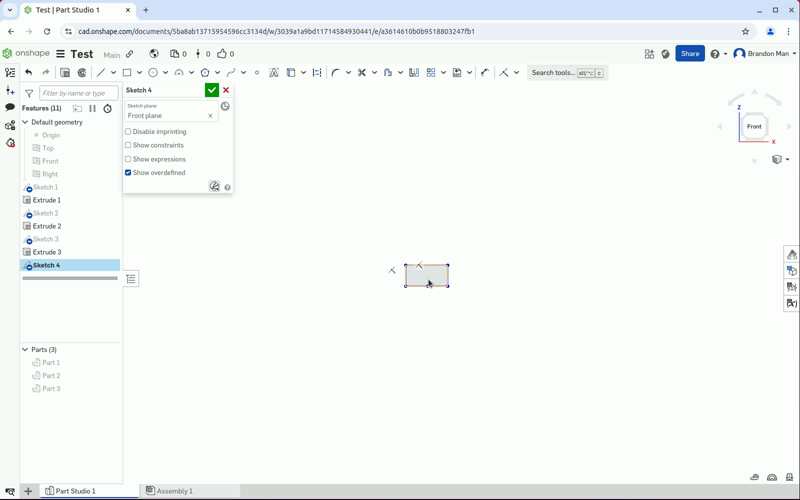
scroll(6)
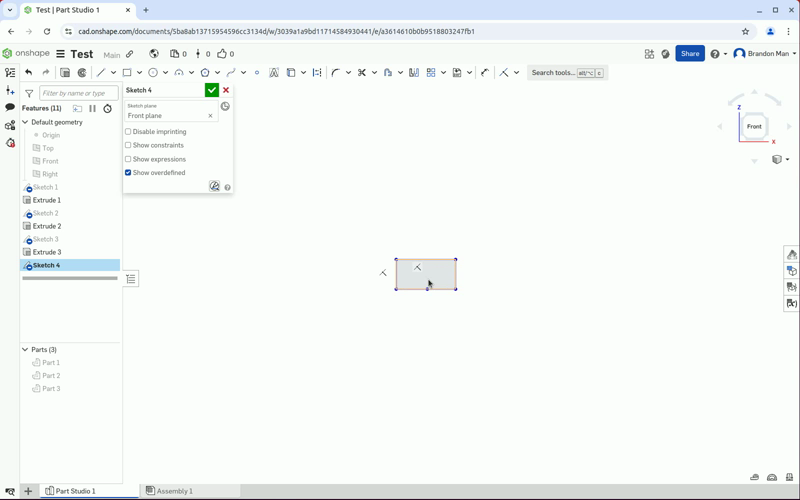
scroll(6)
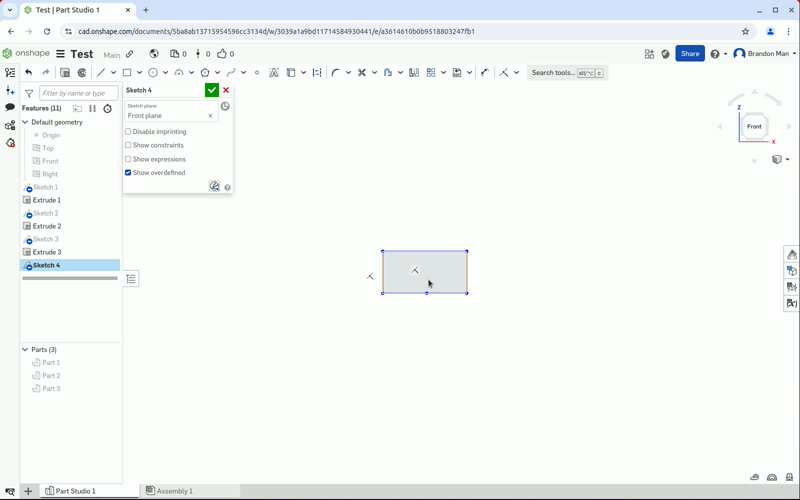
scroll(6)
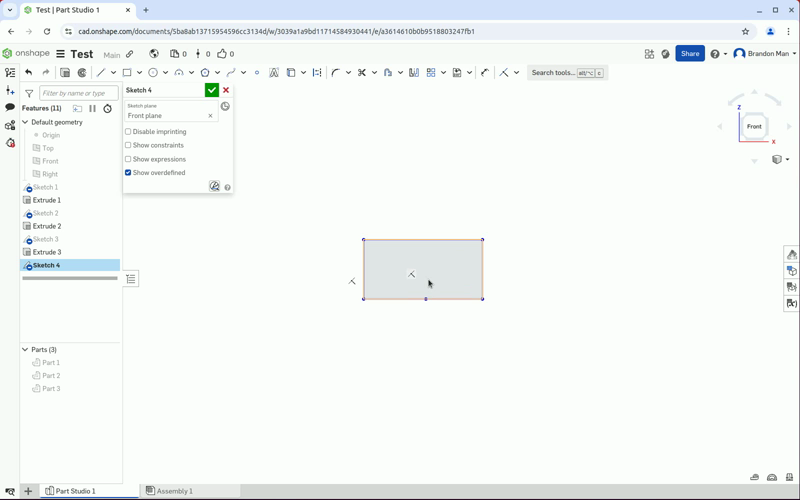
scroll(6)
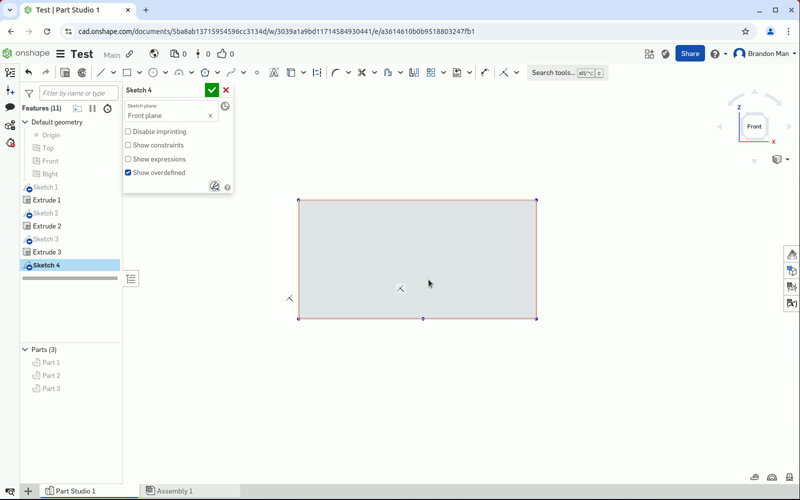
click(428, 279)
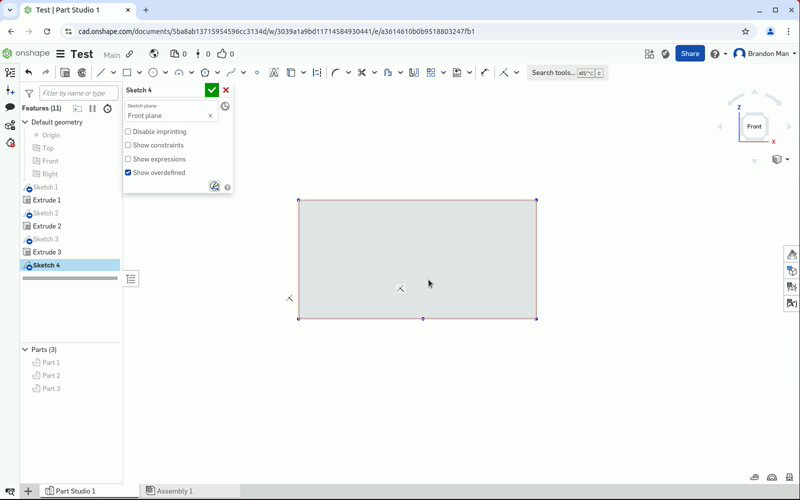
scroll(-6)
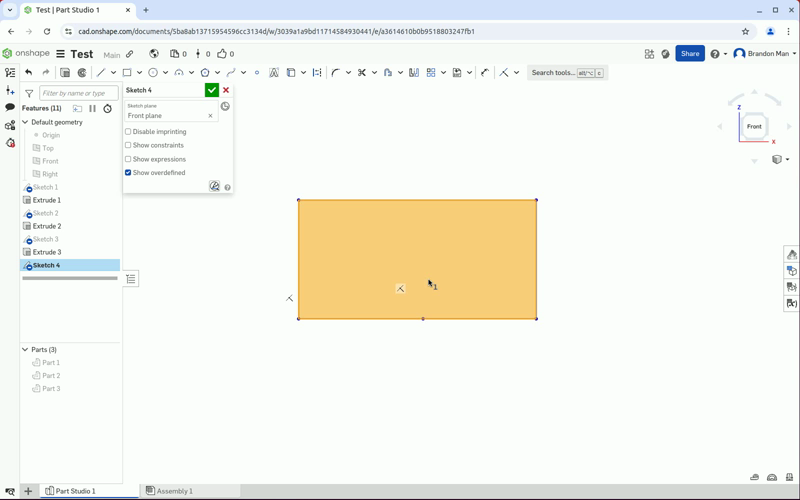
scroll(-6)
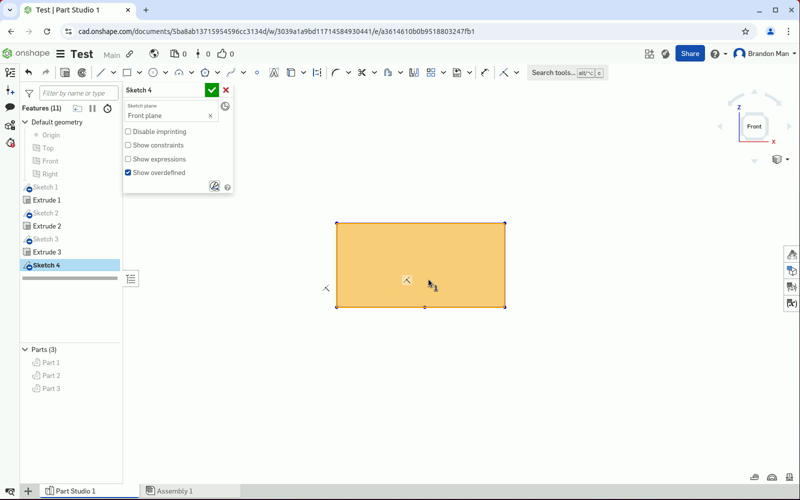
scroll(-6)
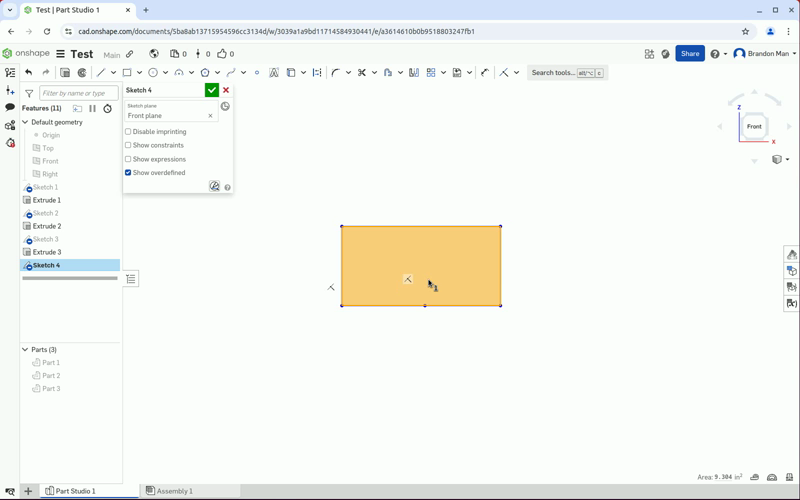
scroll(-6)
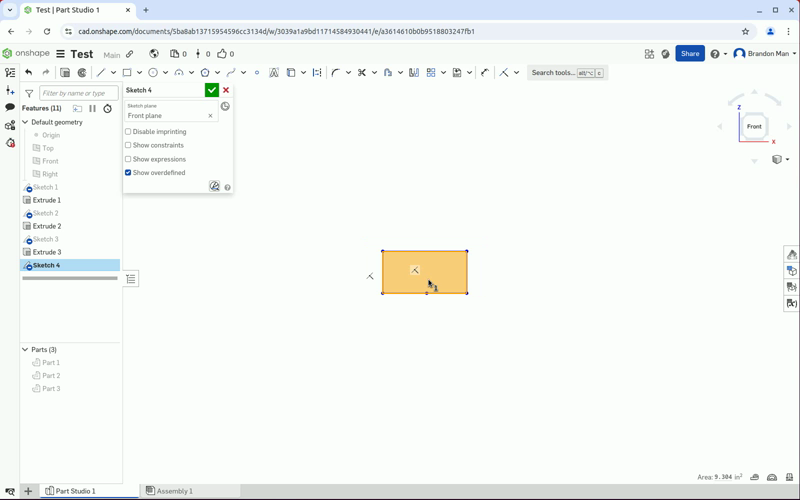
scroll(-6)
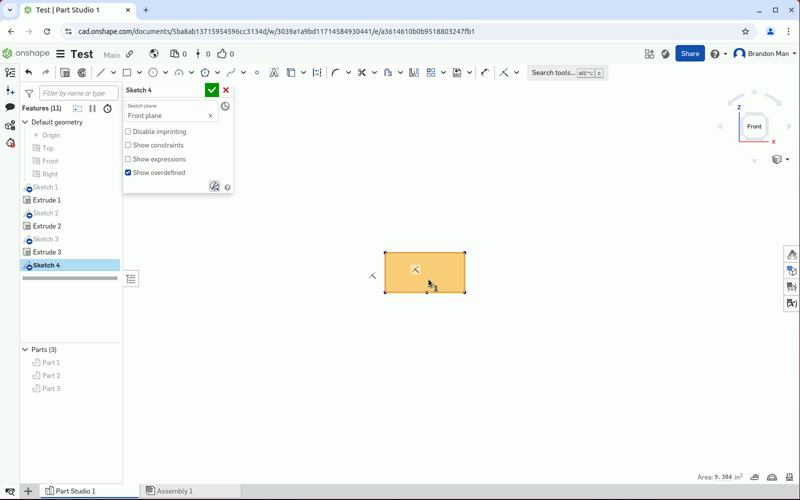
scroll(-6)
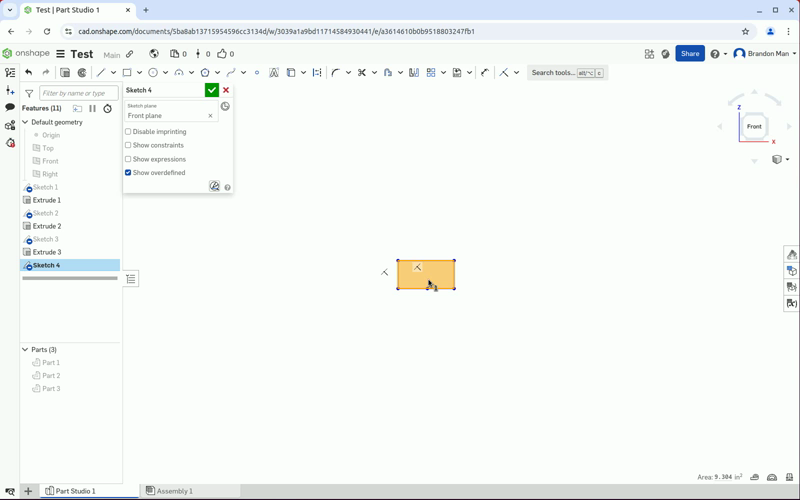
scroll(-6)
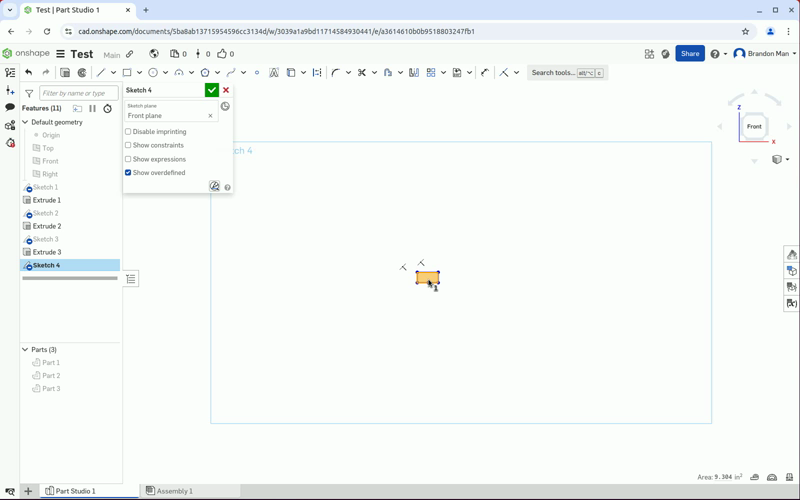
mouse_move(73, 352)
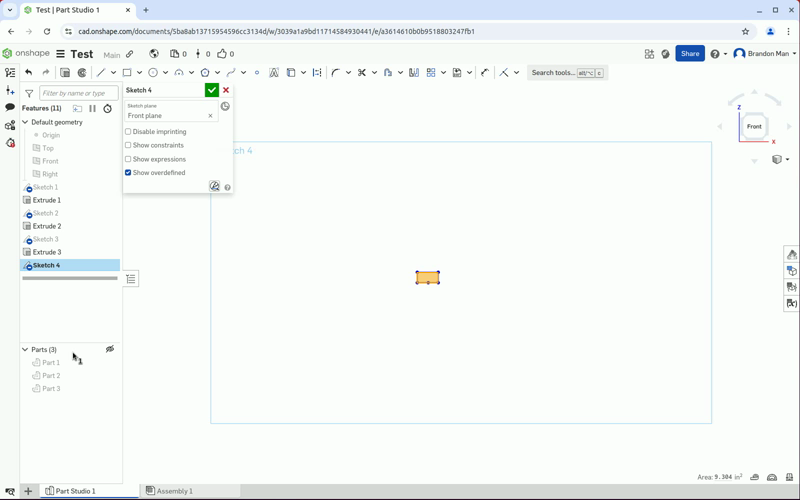
key(shift+y)
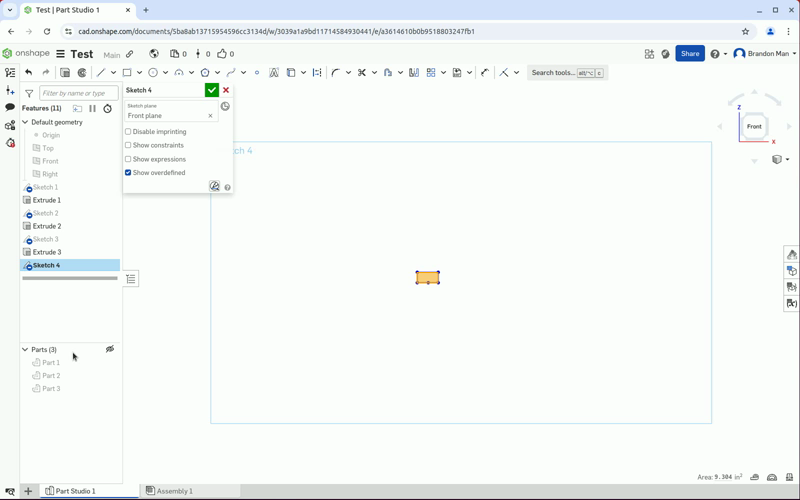
key(shift+e)
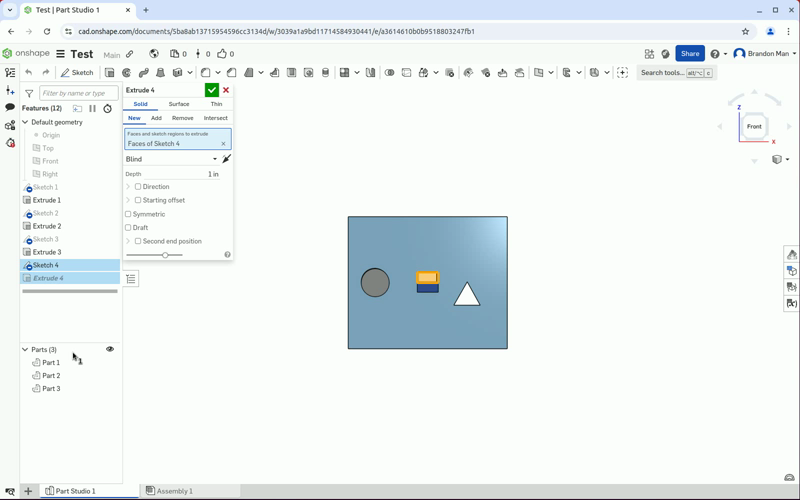
mouse_move(143, 106)
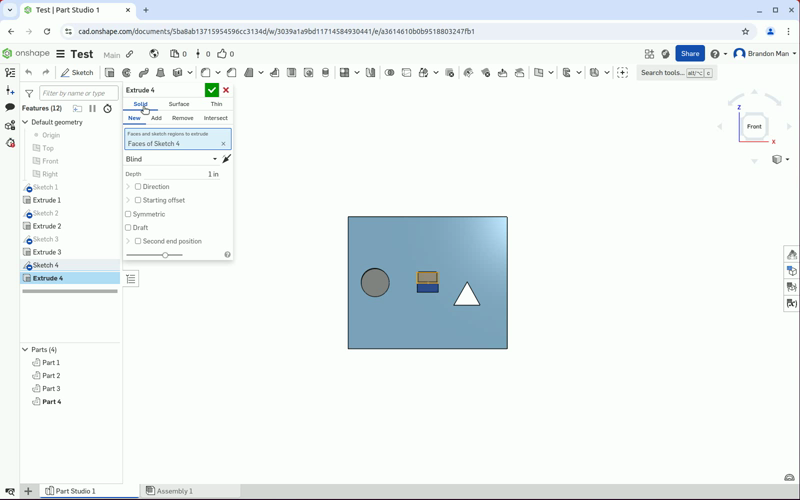
click(143, 106)
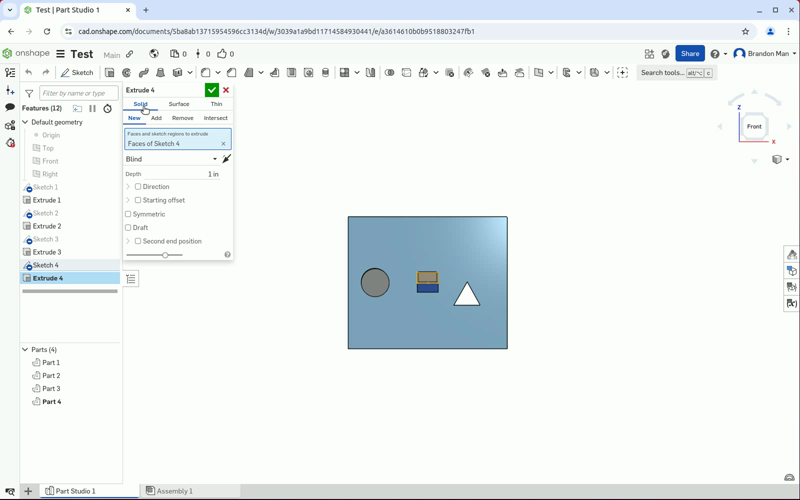
mouse_move(137, 120)
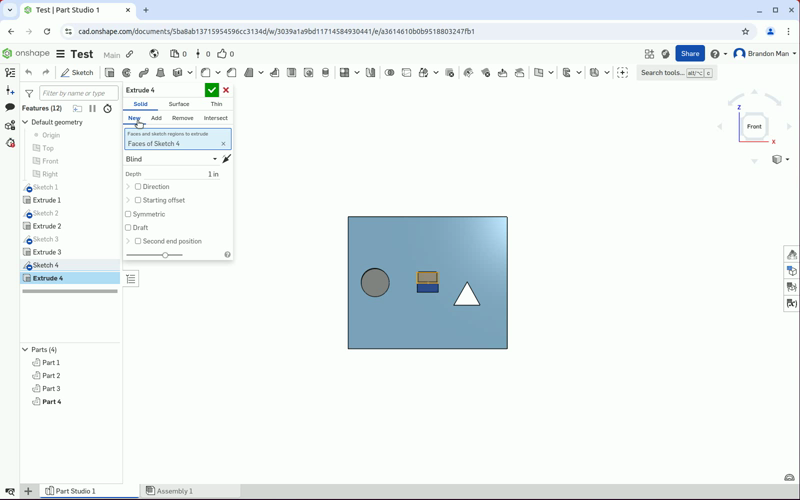
click(137, 120)
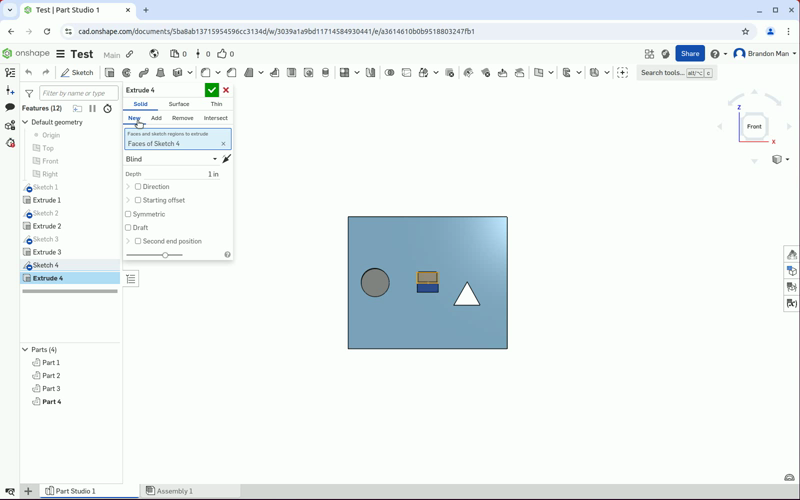
key(tab, 4)
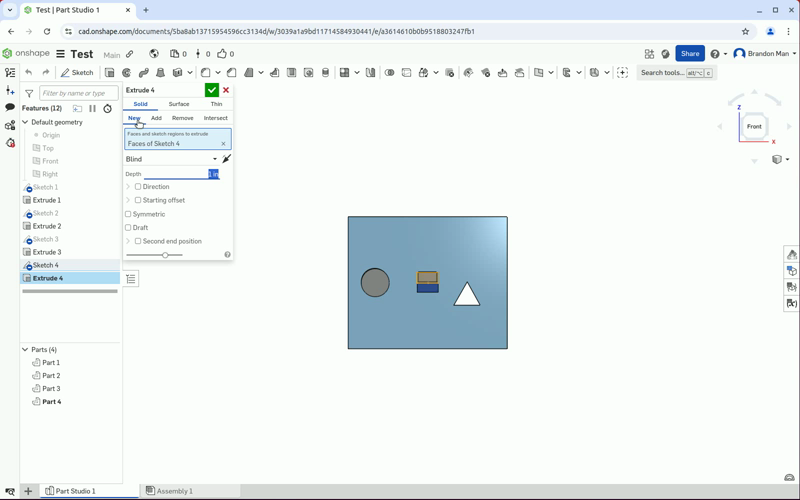
text(11.073)
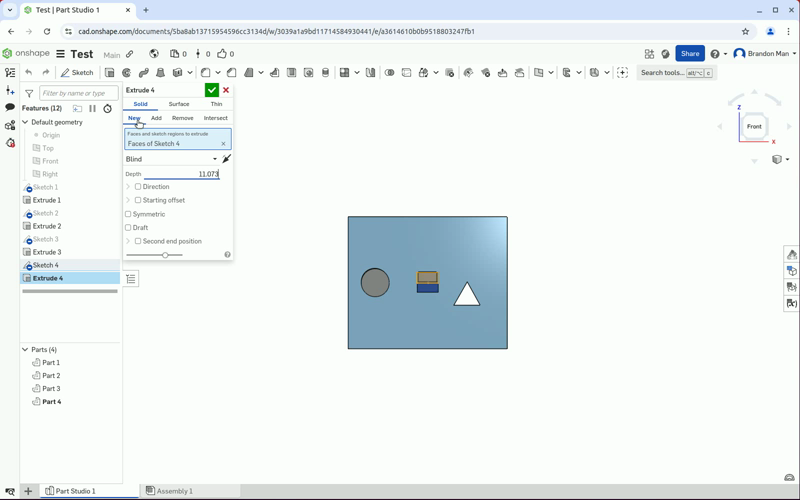
key(enter)
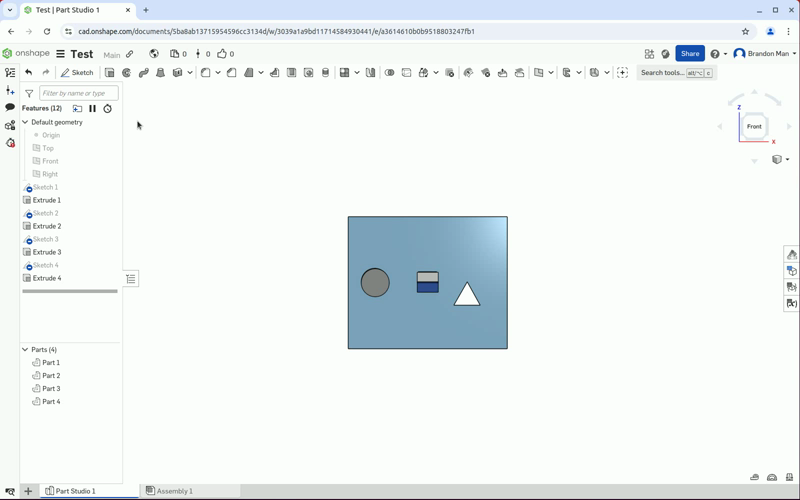
key(shift+h)
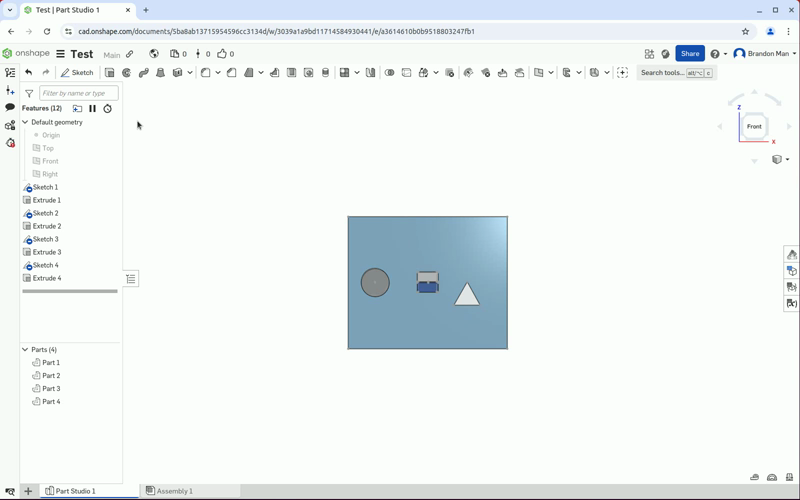
key(shift+h)
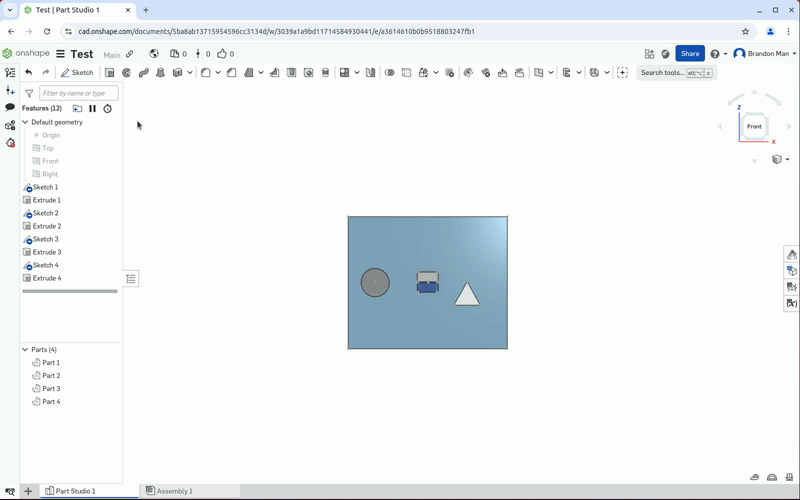
key(shift+7)
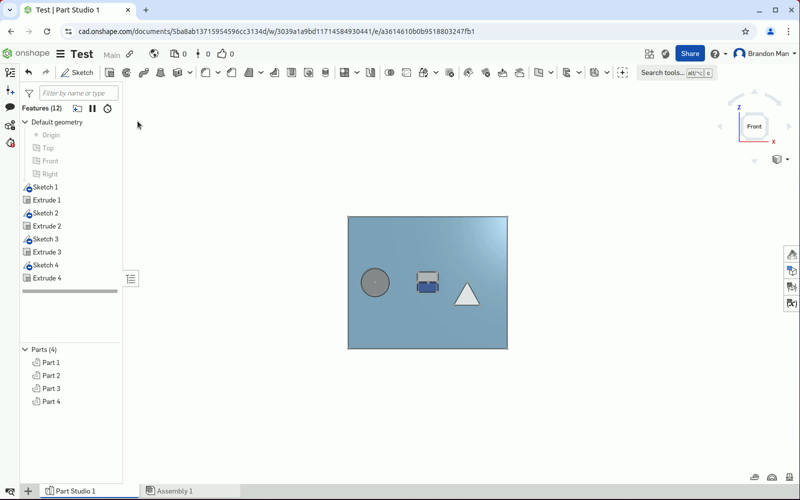
key(left, 2)
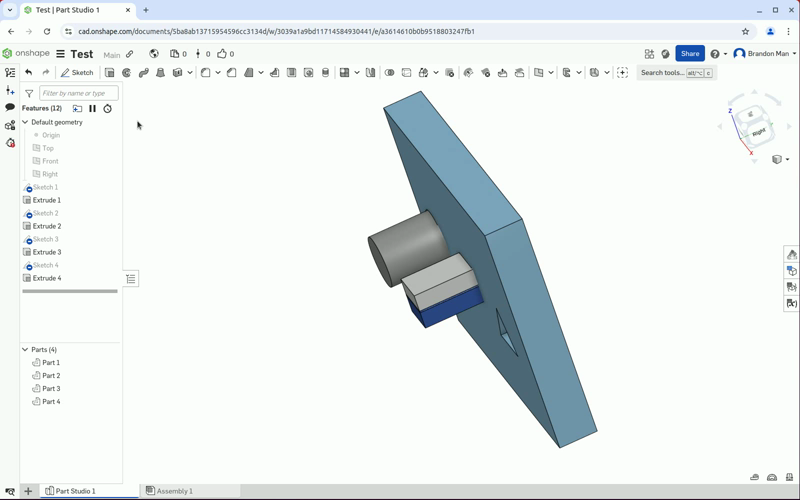
key(down, 2)
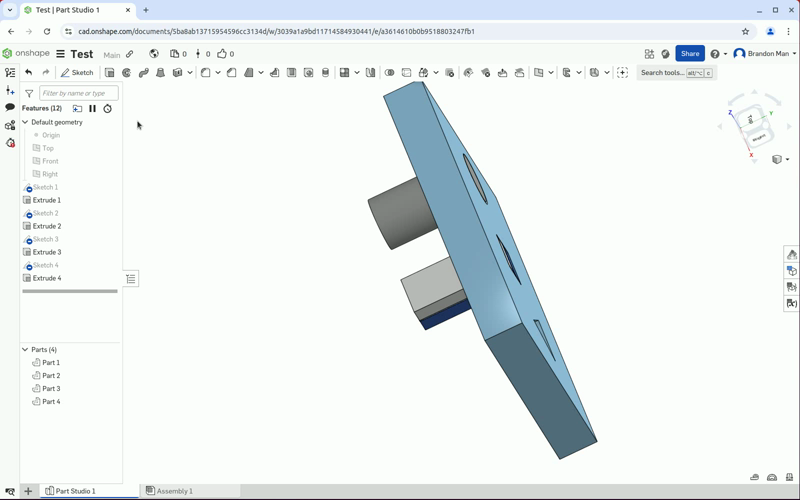
key(up, 2)
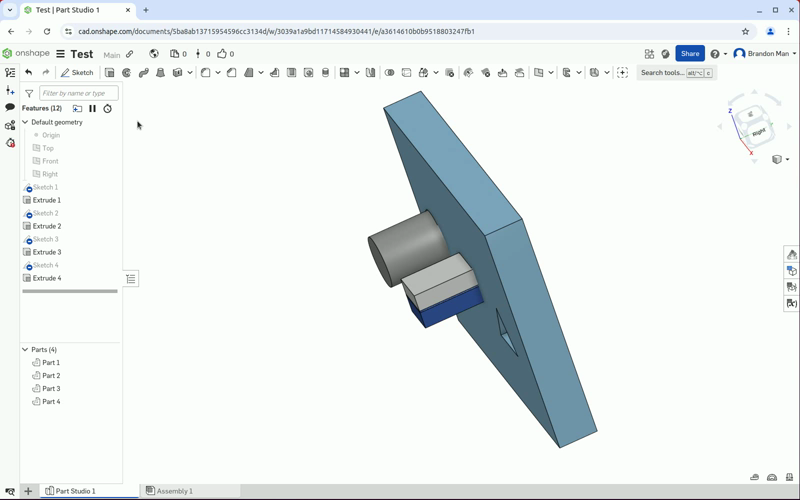
key(right, 2)
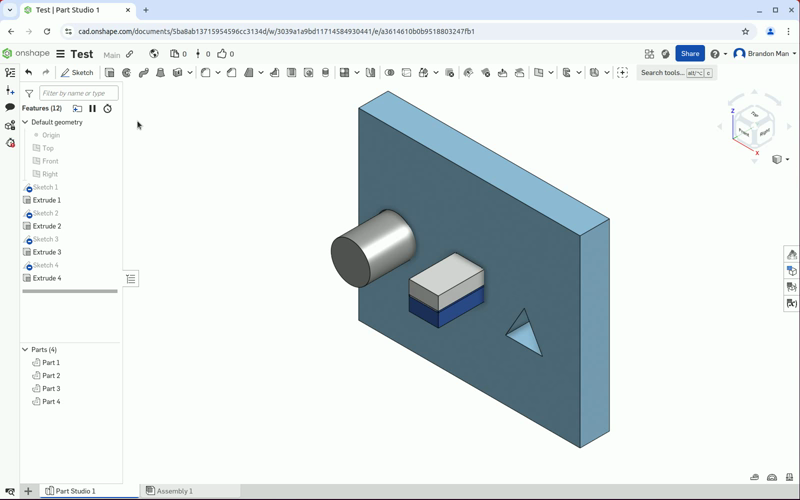
mouse_move(73, 189)
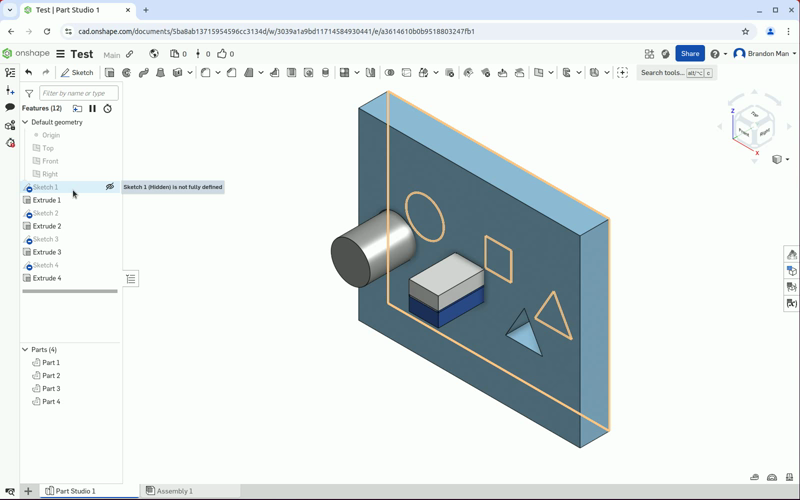
click(73, 189)